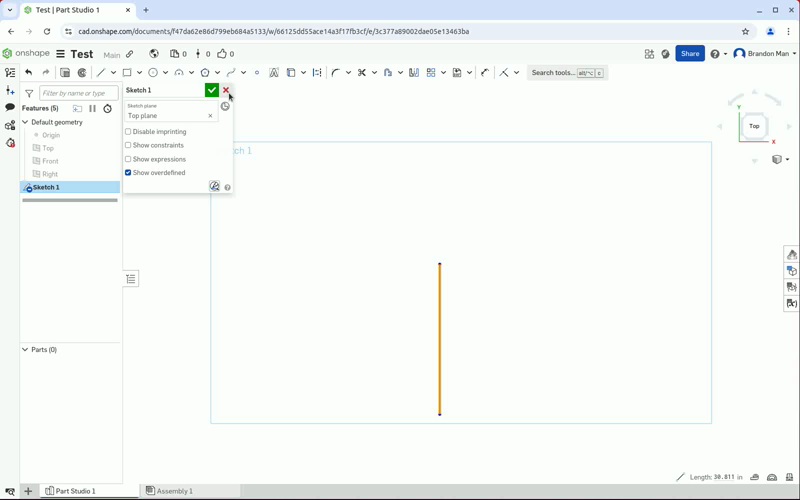
key(shift+h)
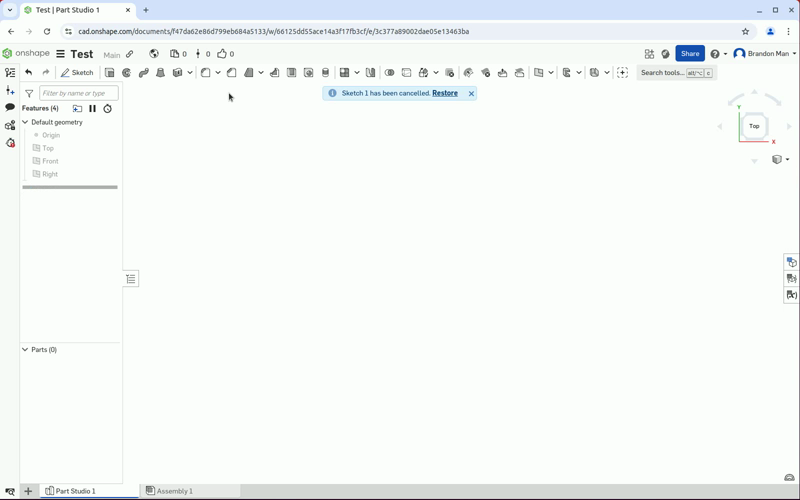
mouse_move(73, 352)
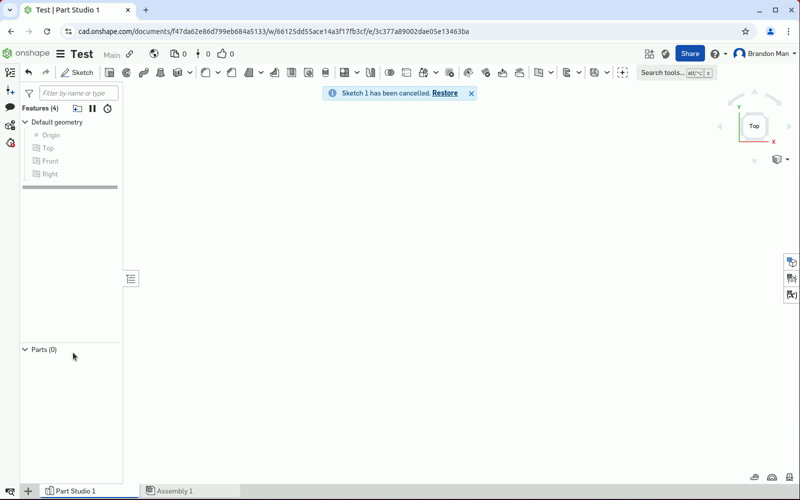
key(y)
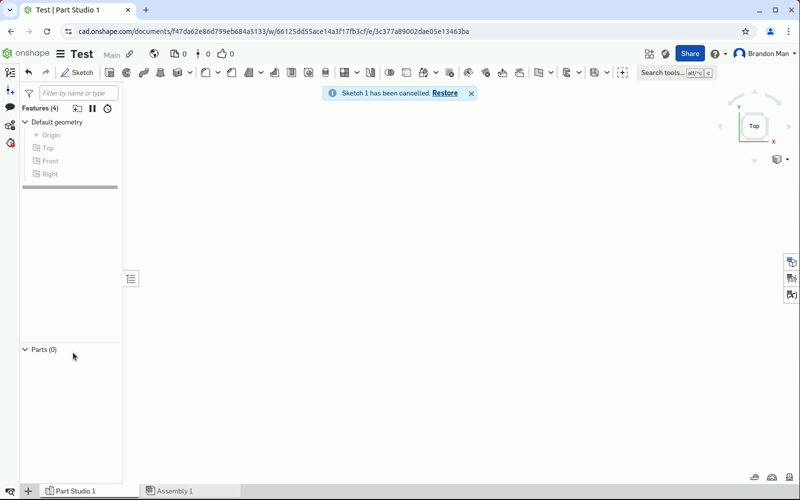
key(shift+p)
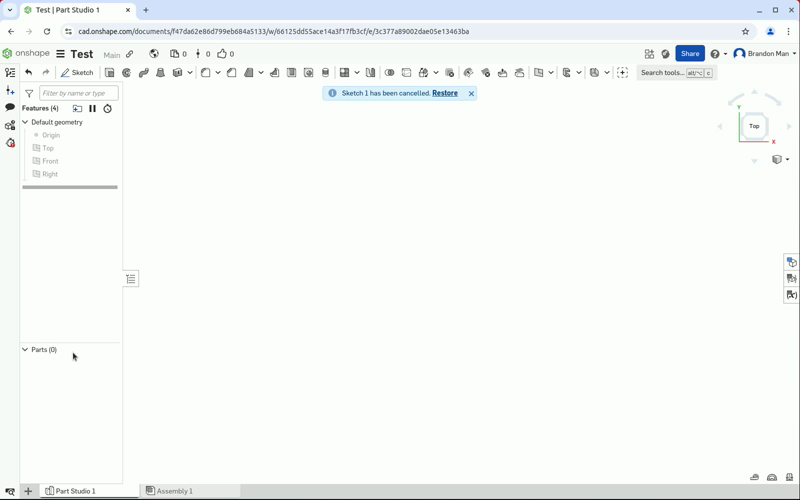
key(space)
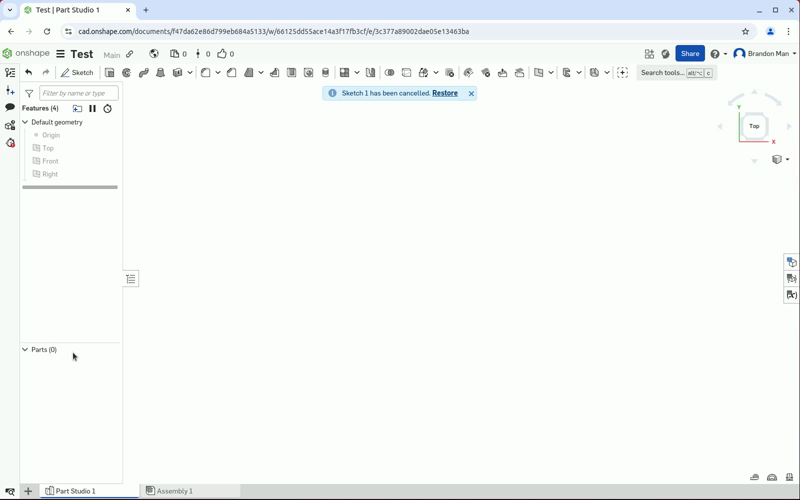
key_down(shift)
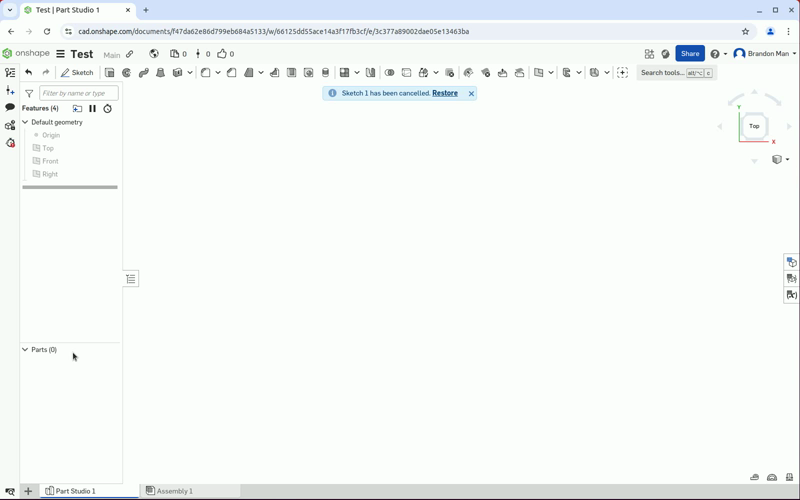
key(up)
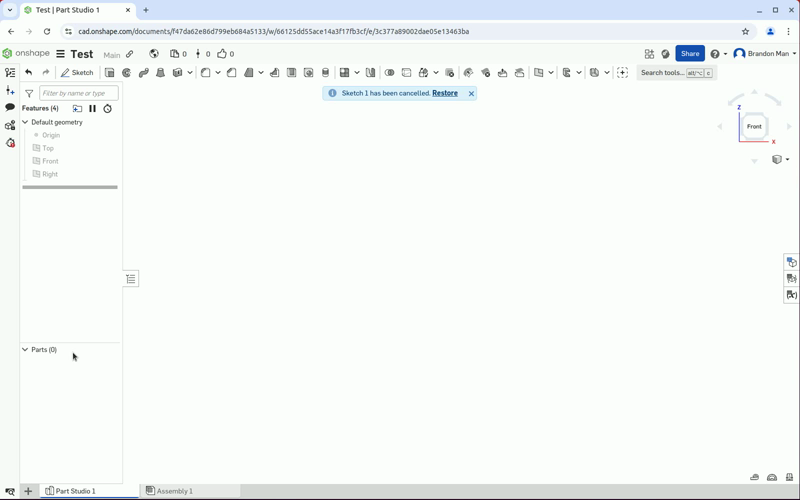
key_up(shift)
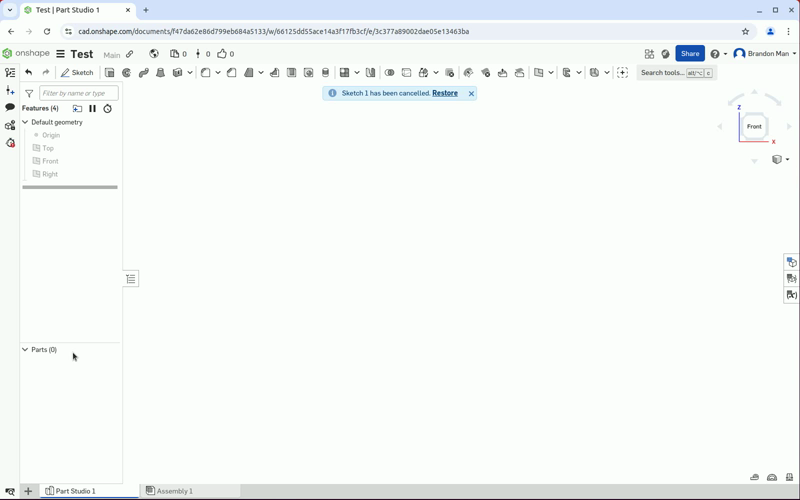
mouse_move(73, 352)
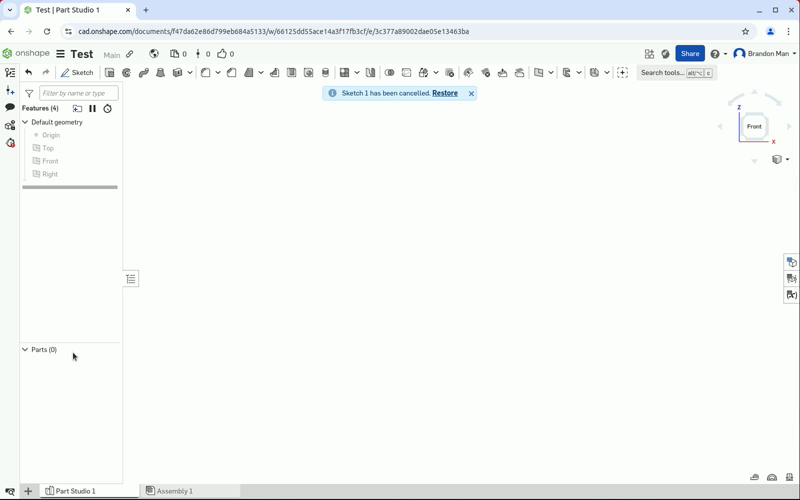
key(shift+y)
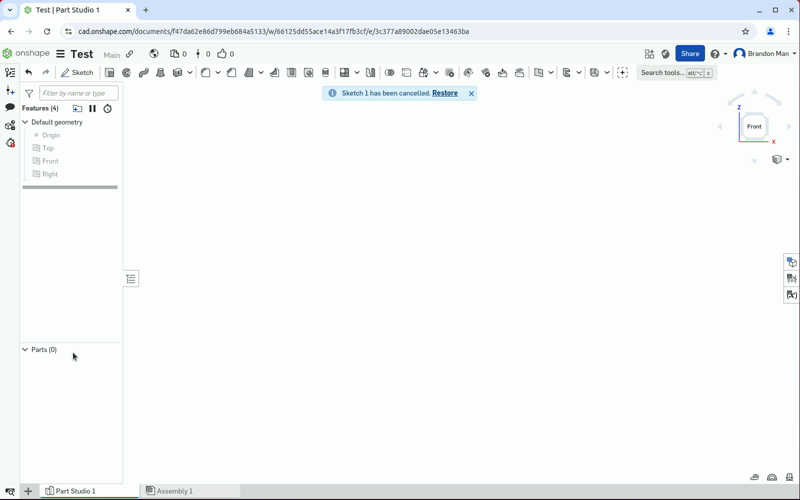
key(shift+s)
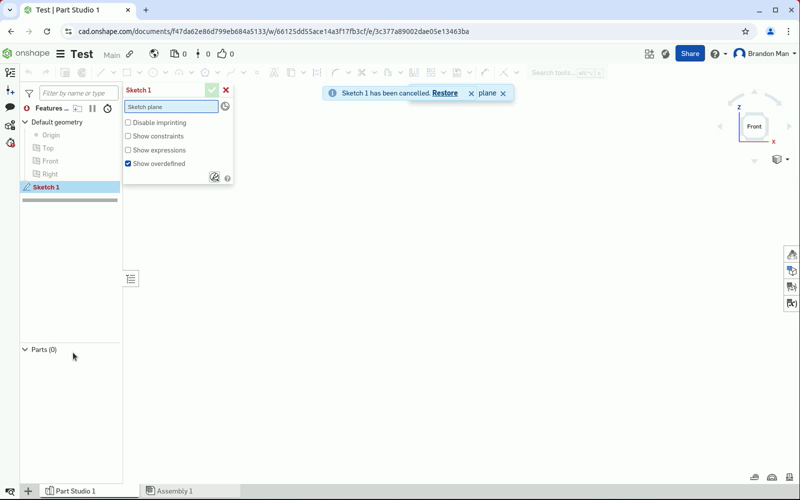
mouse_move(73, 163)
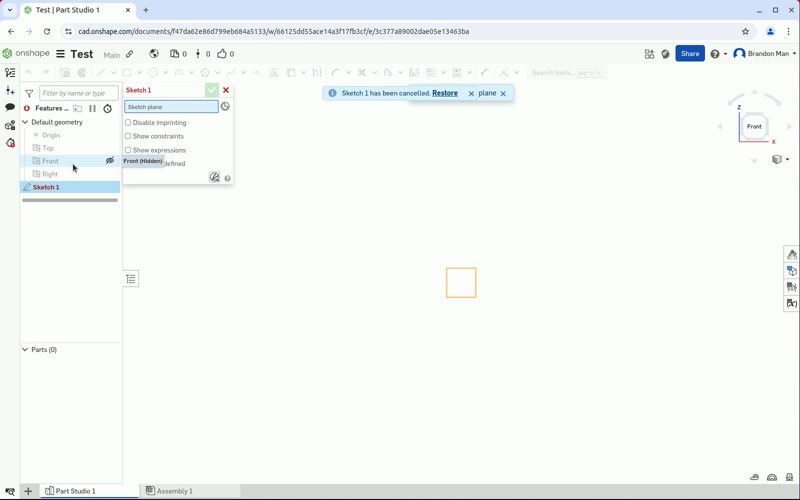
click(73, 163)
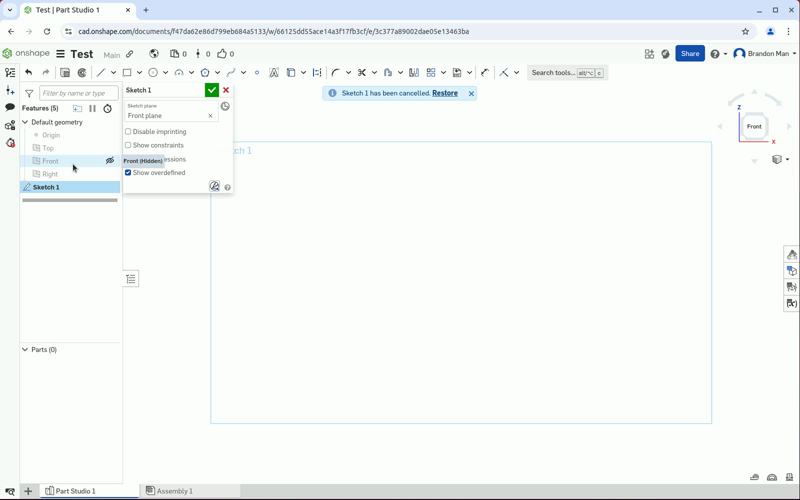
mouse_move(73, 352)
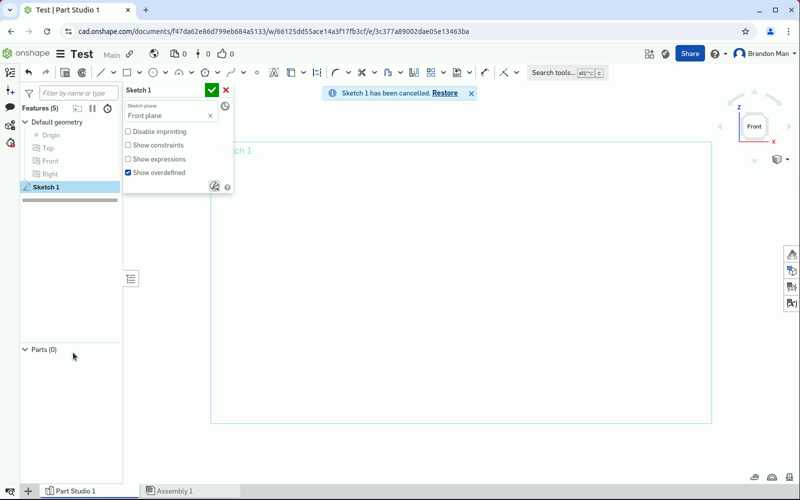
key(y)
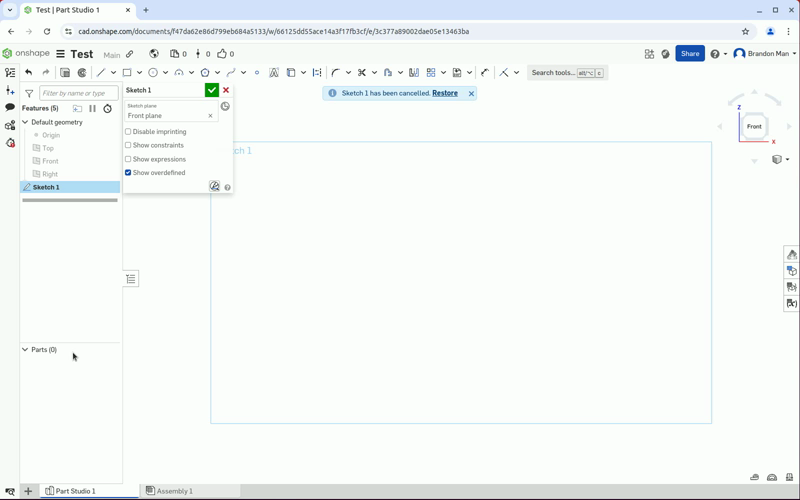
key(l)
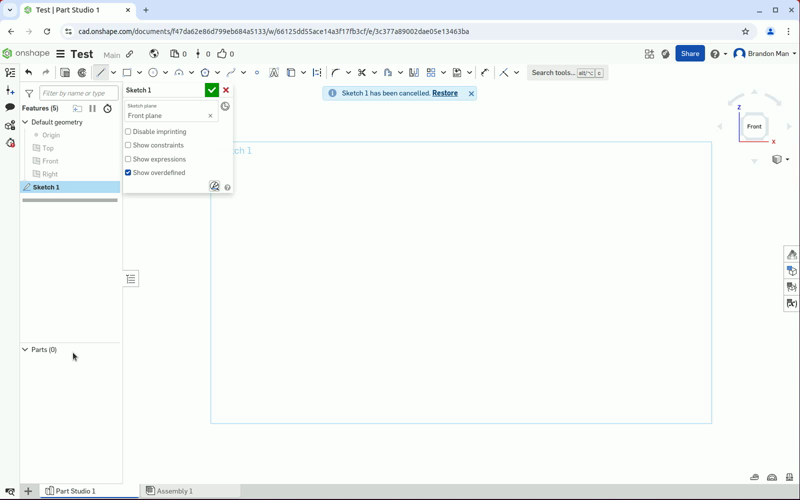
key_down(shift)
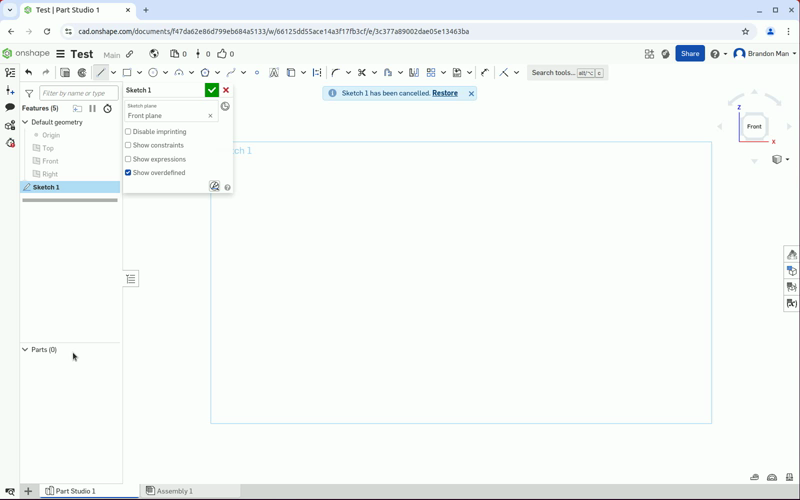
mouse_move(451, 282)
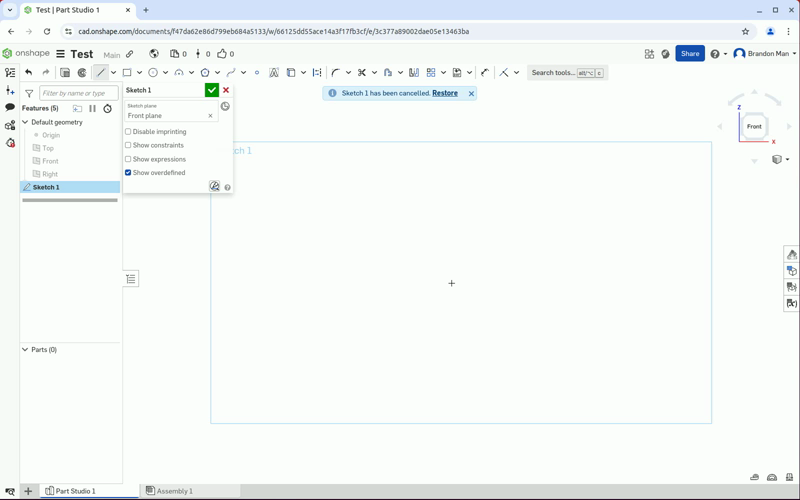
click(451, 282)
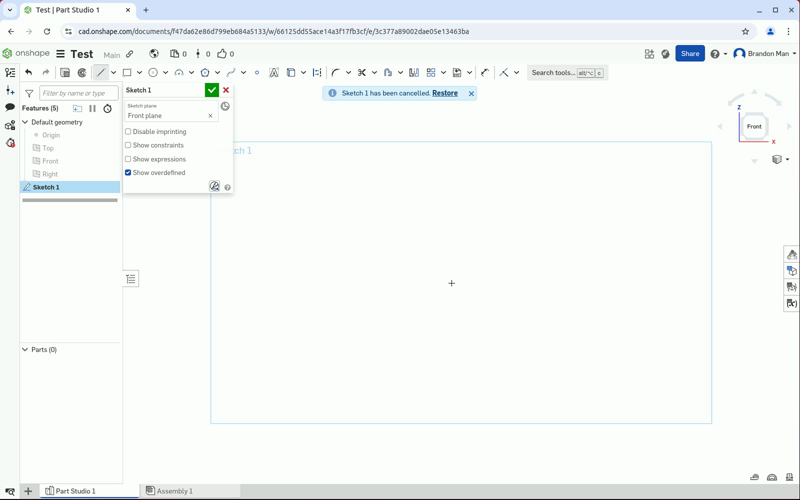
key_up(shift)
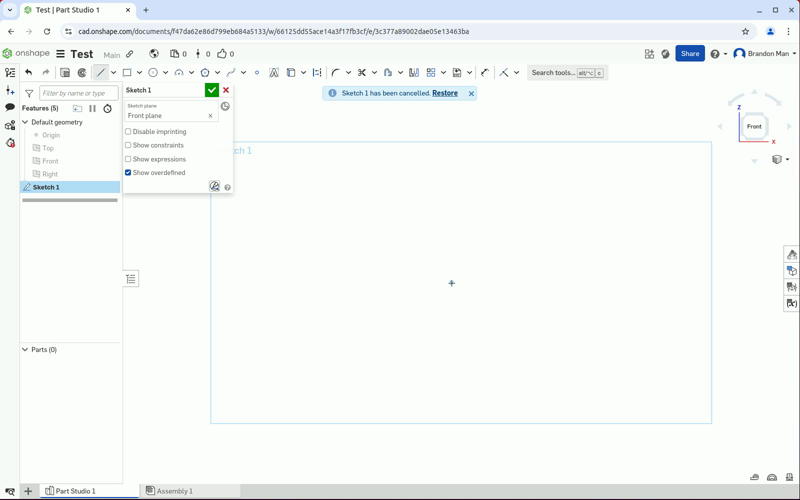
key_down(shift)
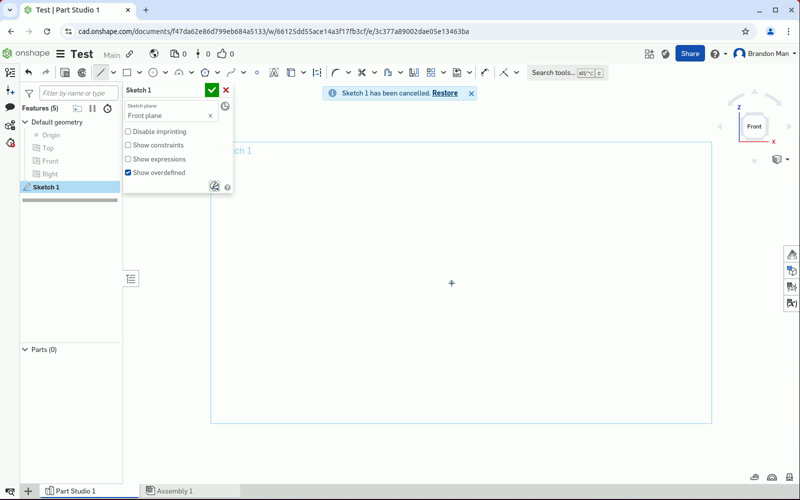
mouse_move(481, 282)
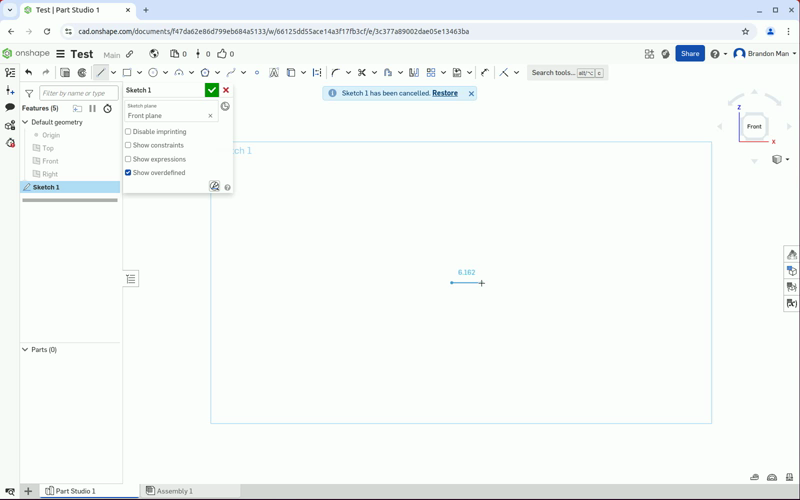
mouse_move(452, 282)
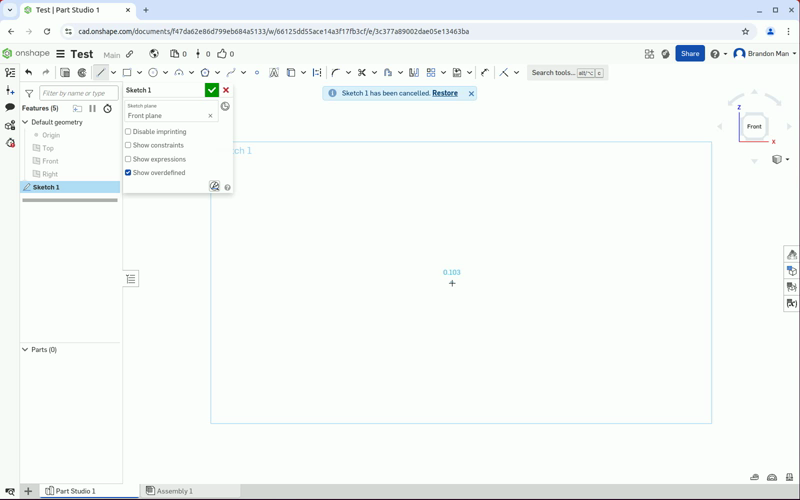
scroll(6)
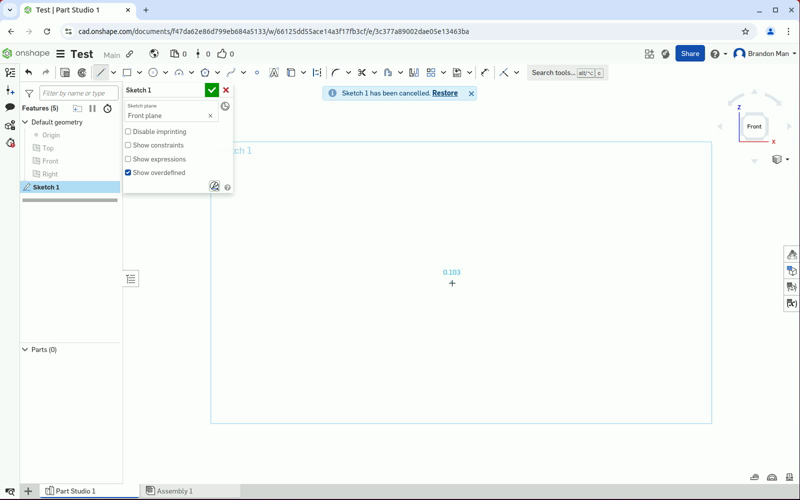
scroll(6)
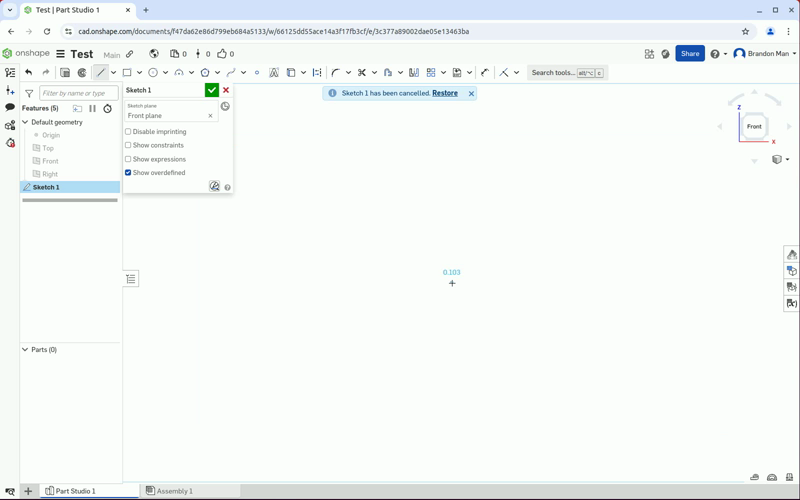
scroll(6)
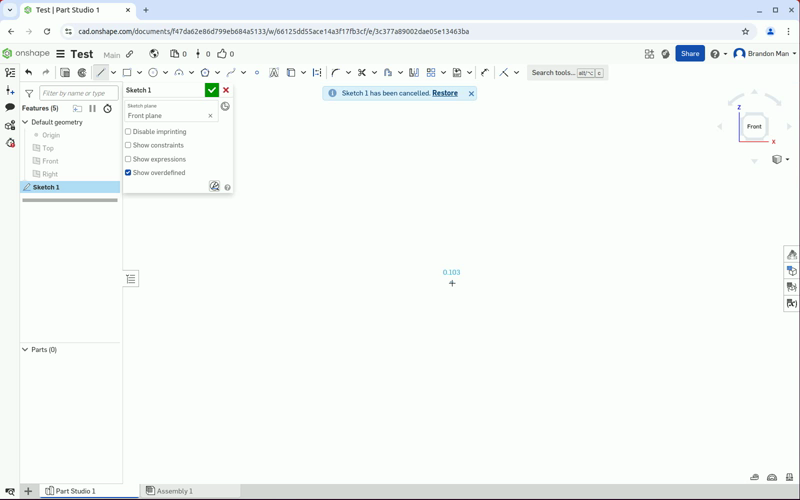
scroll(6)
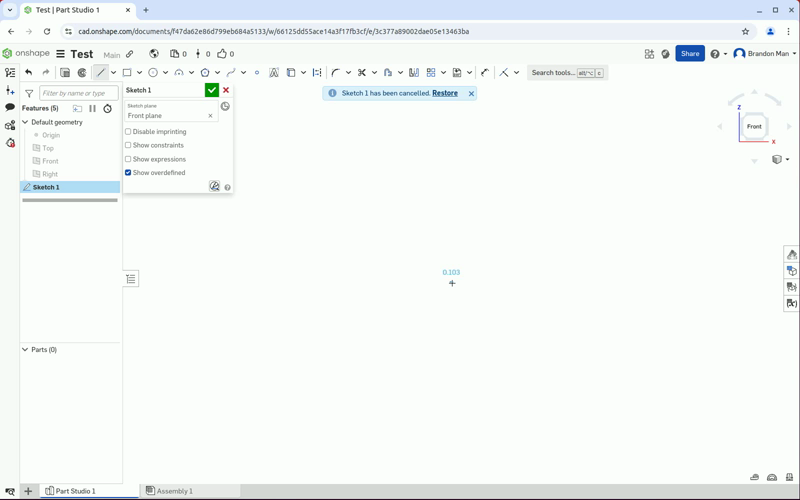
scroll(6)
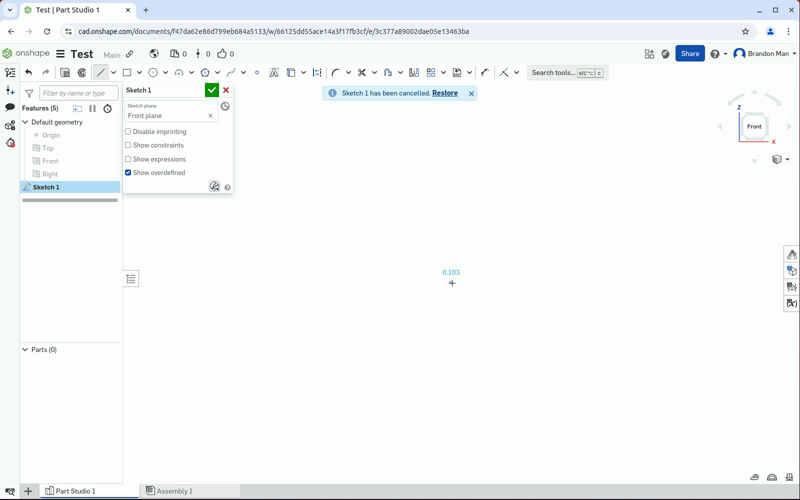
scroll(6)
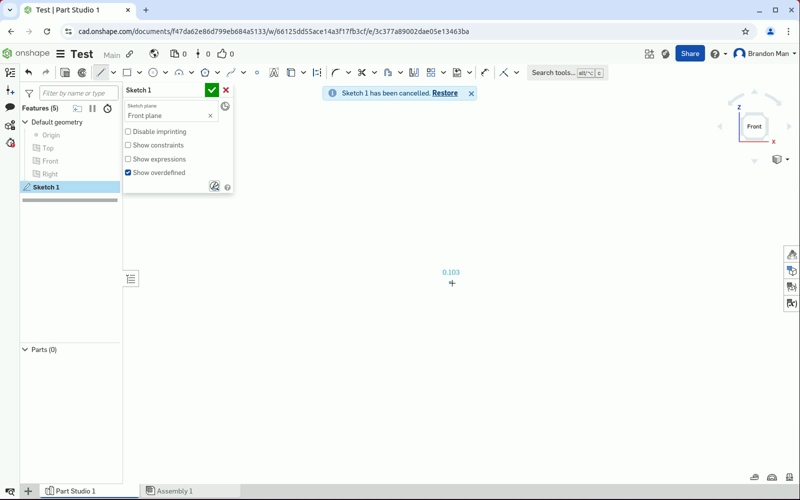
scroll(6)
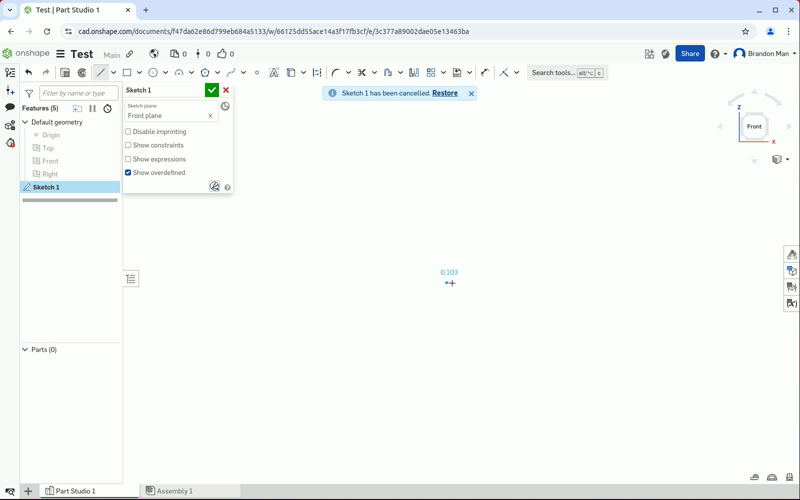
click(452, 282)
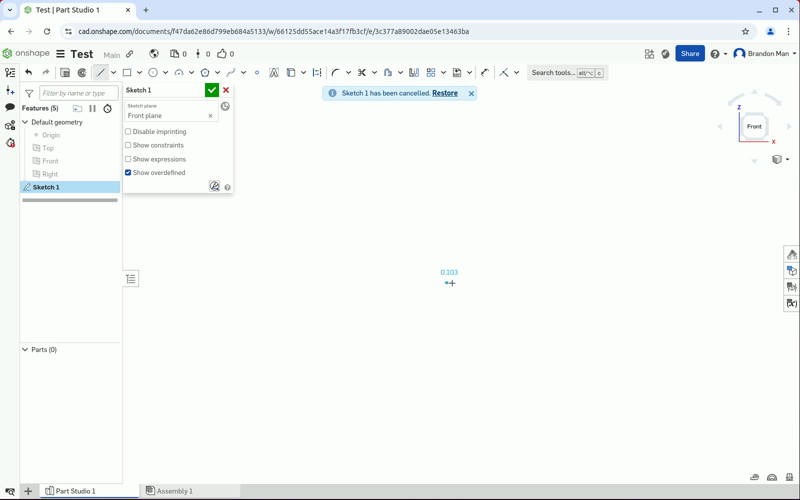
scroll(-6)
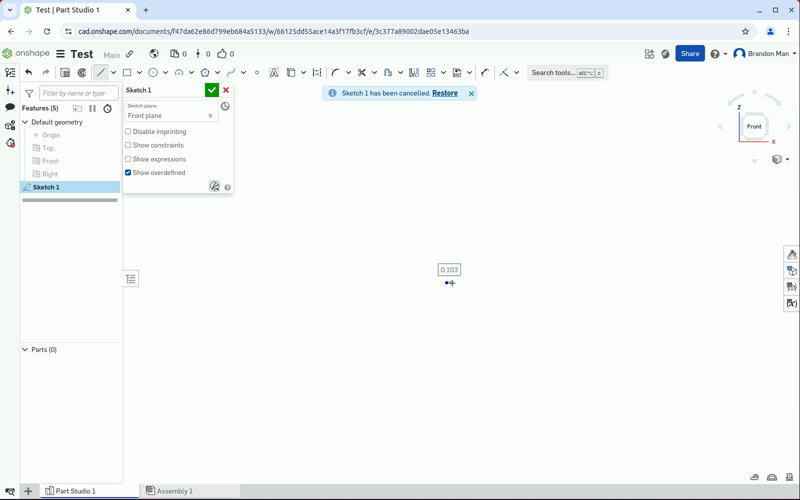
scroll(-6)
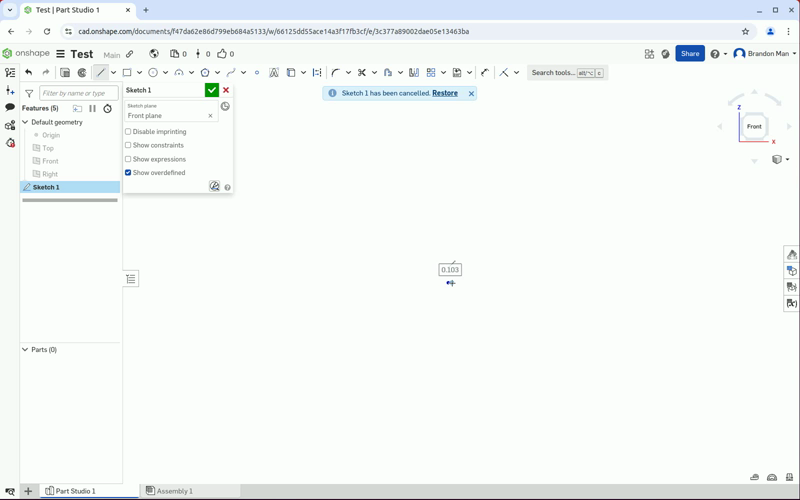
scroll(-6)
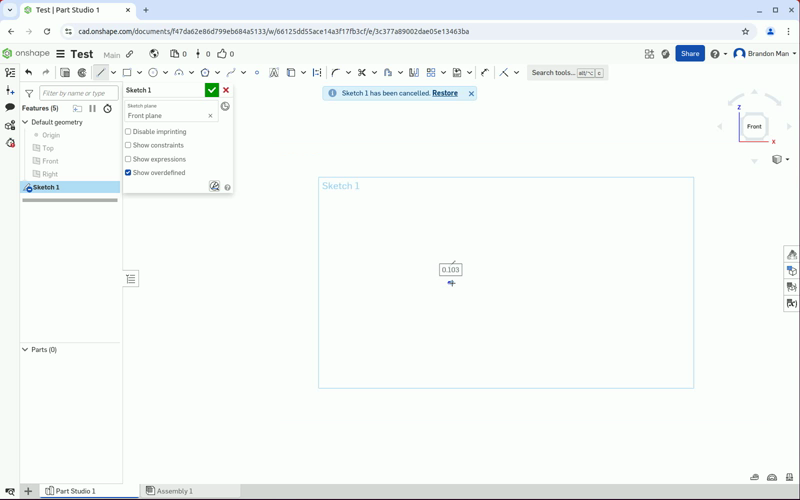
scroll(-6)
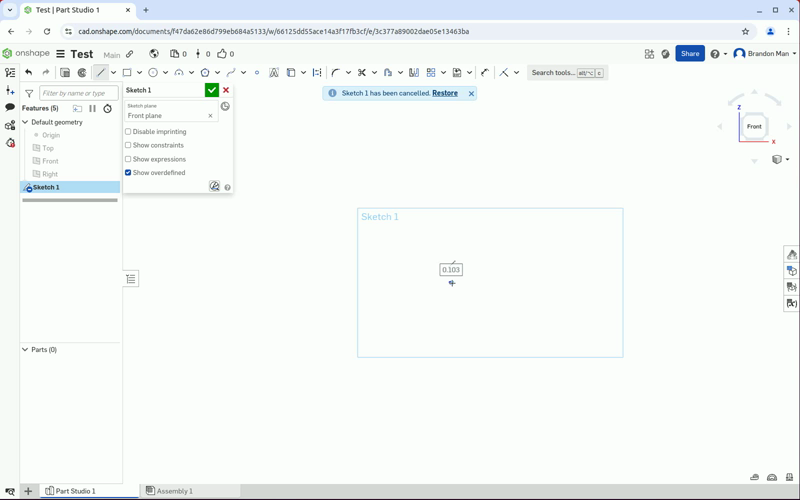
scroll(-6)
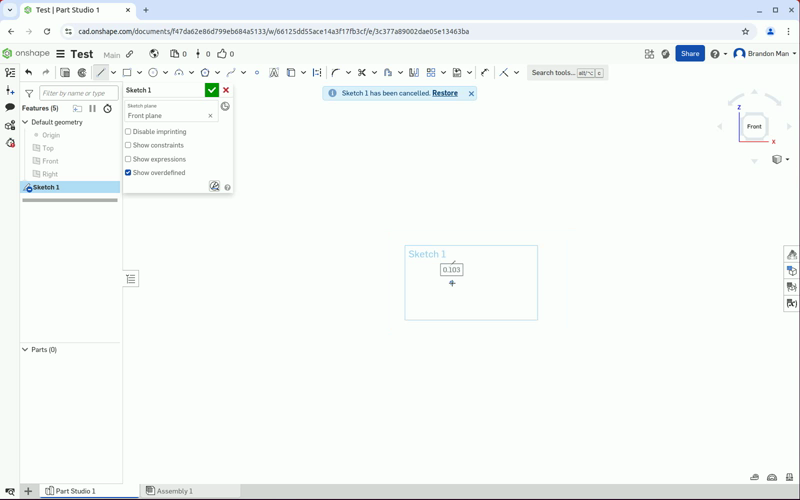
scroll(-6)
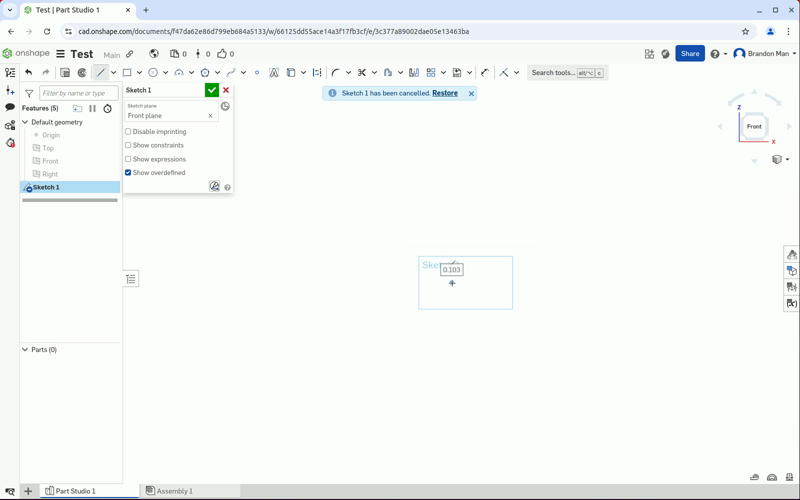
scroll(-6)
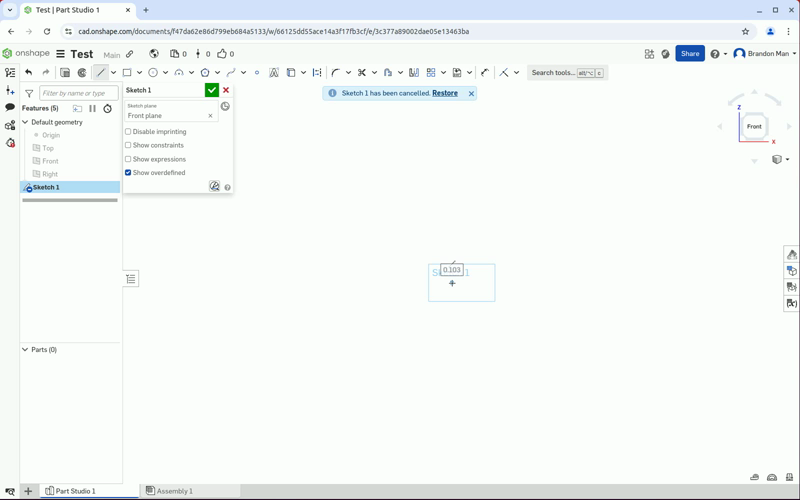
key_up(shift)
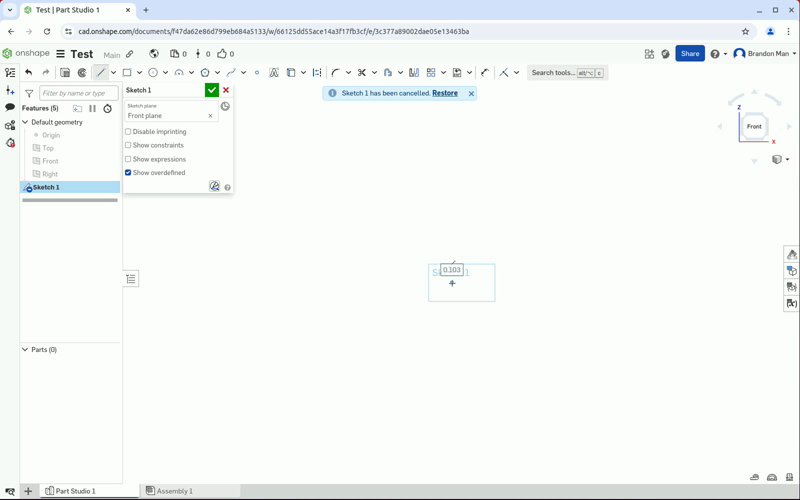
key_down(shift)
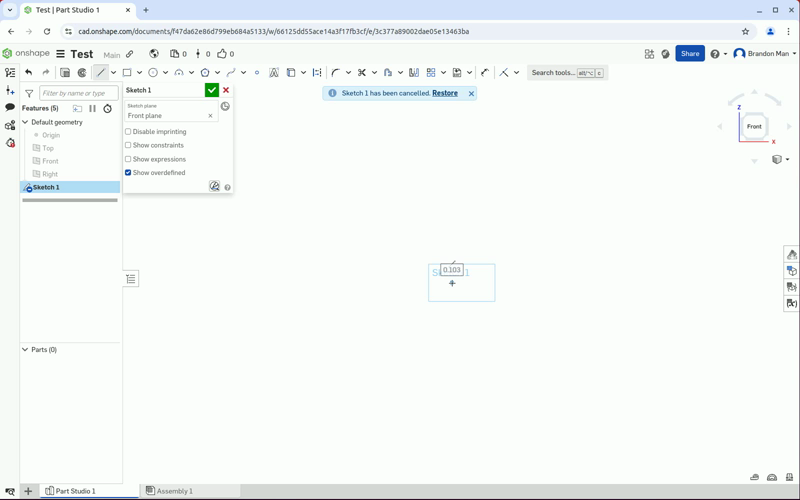
mouse_move(482, 282)
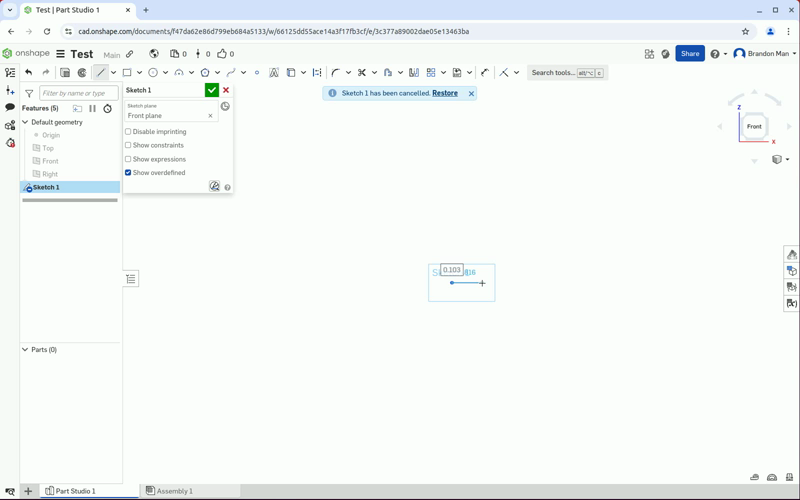
mouse_move(452, 267)
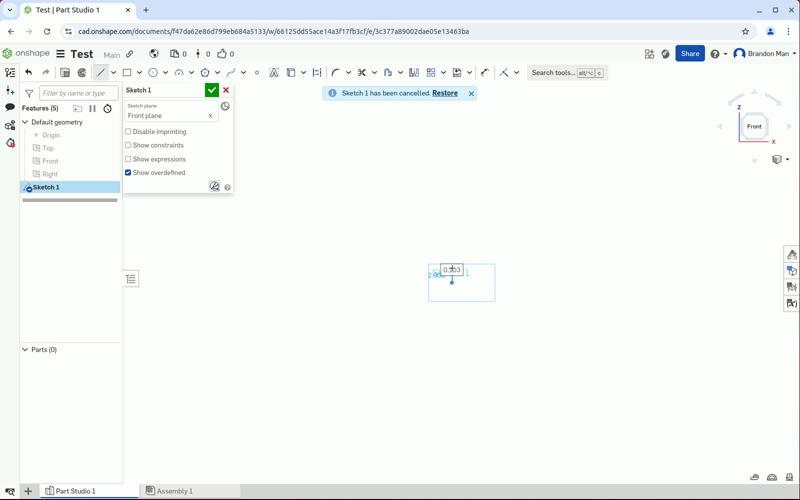
click(452, 267)
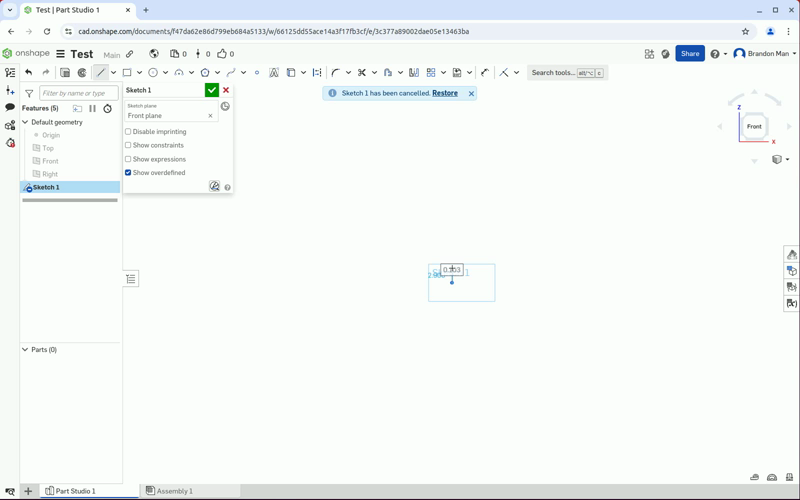
key_up(shift)
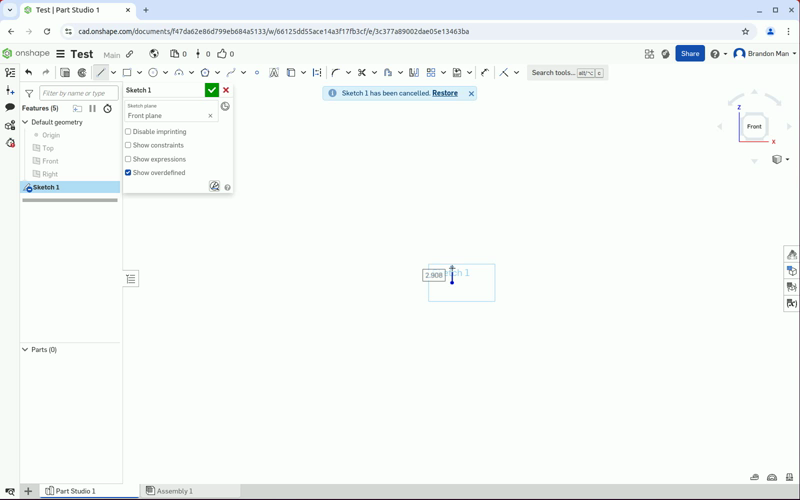
key_down(shift)
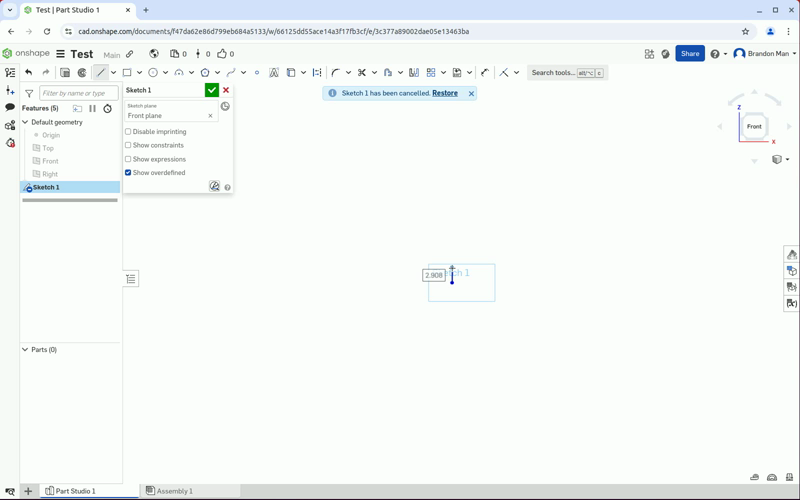
mouse_move(482, 267)
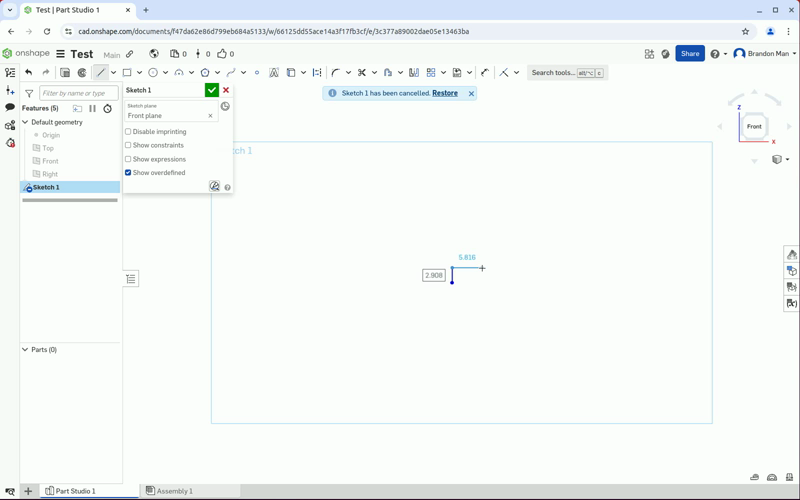
mouse_move(451, 267)
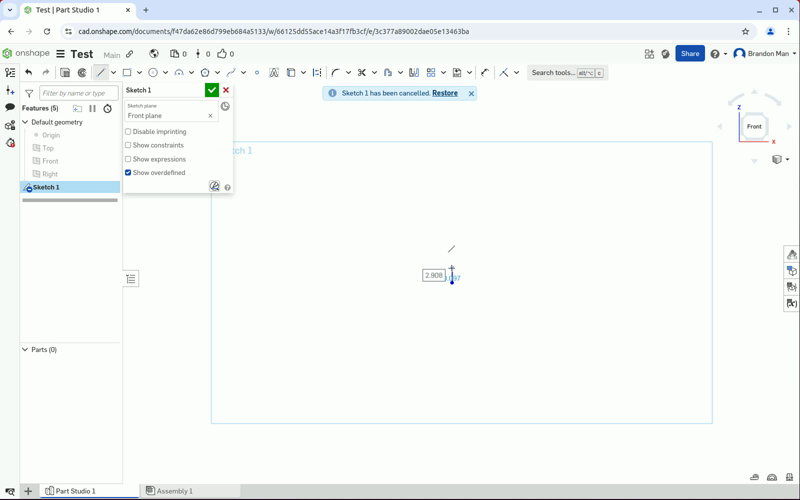
scroll(6)
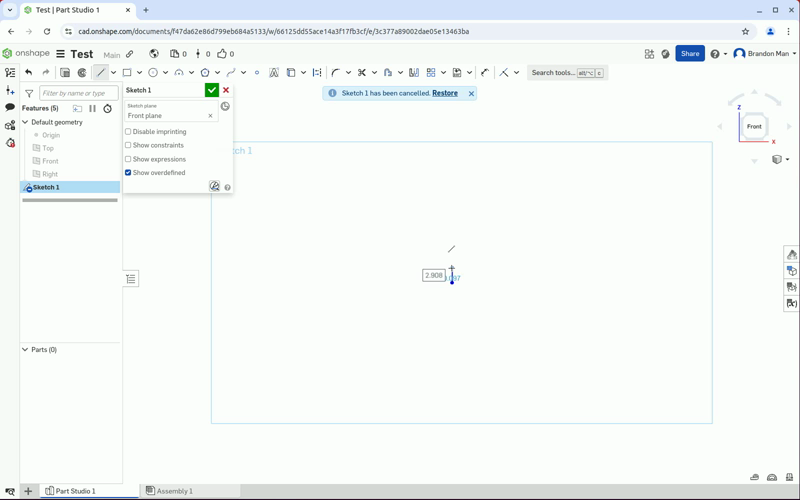
scroll(6)
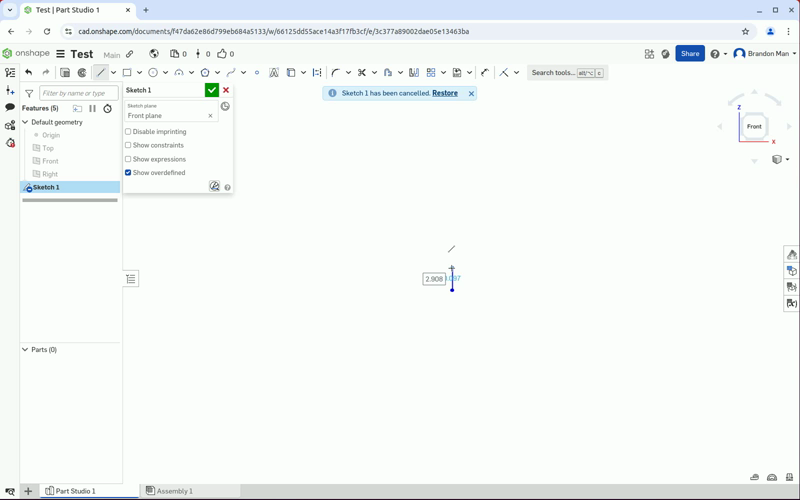
scroll(6)
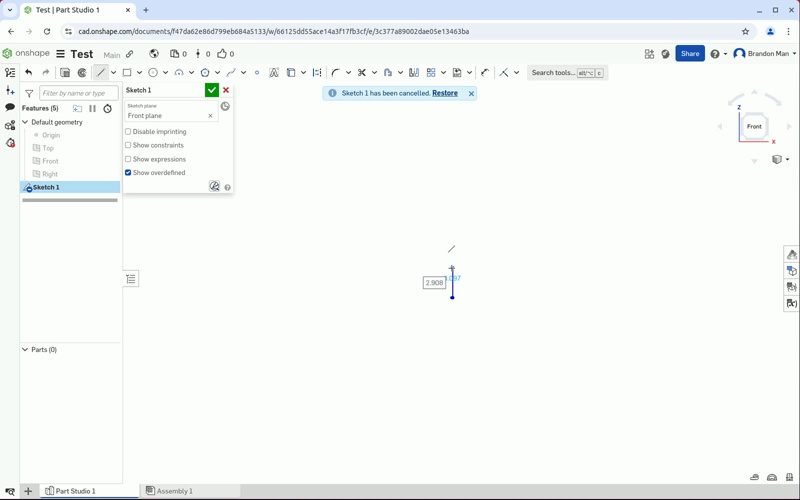
scroll(6)
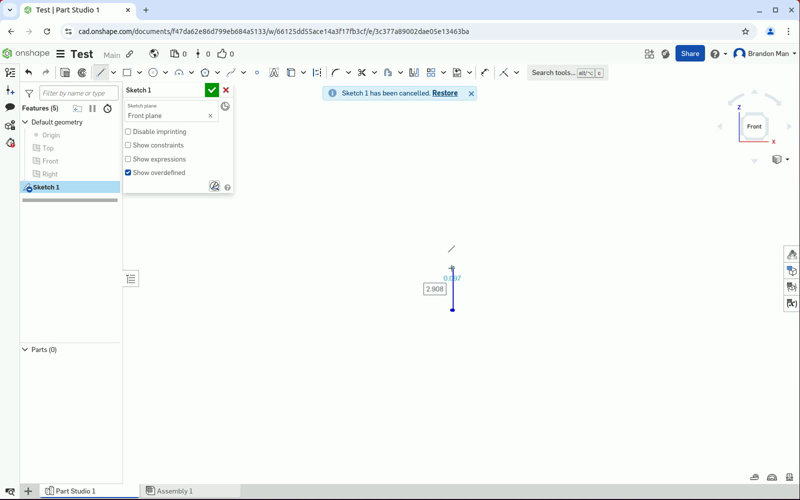
scroll(6)
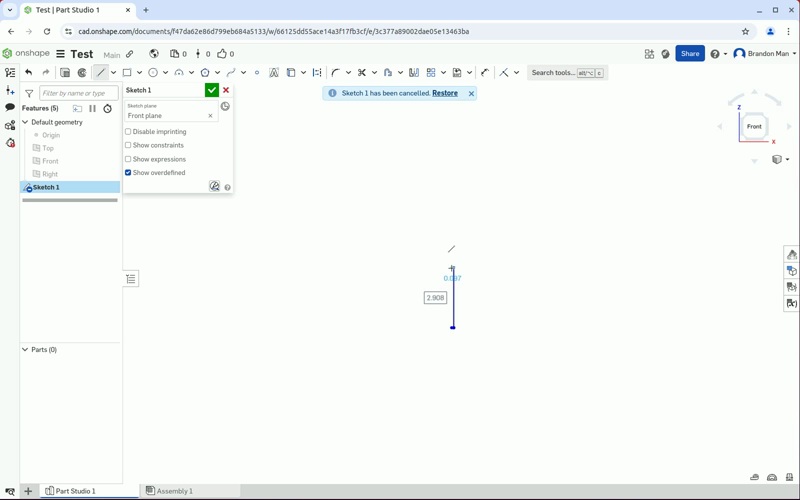
scroll(6)
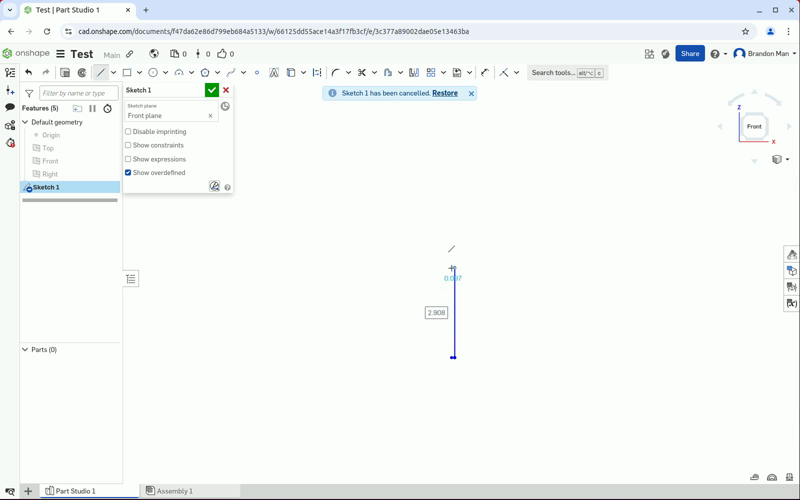
scroll(6)
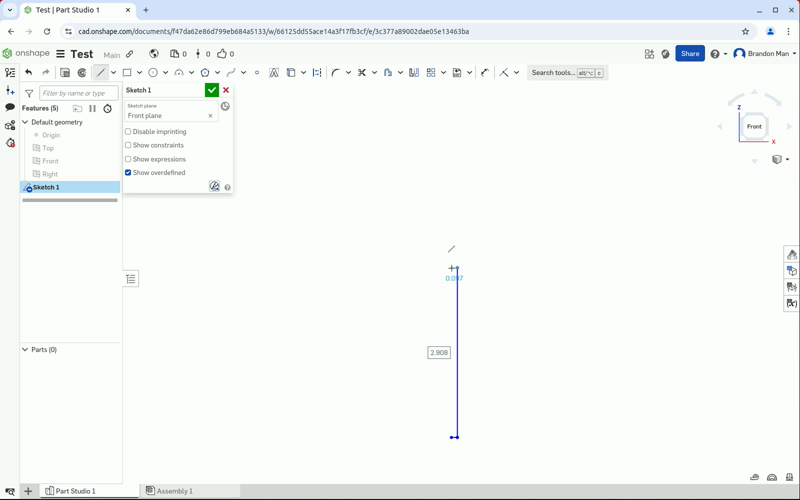
click(451, 267)
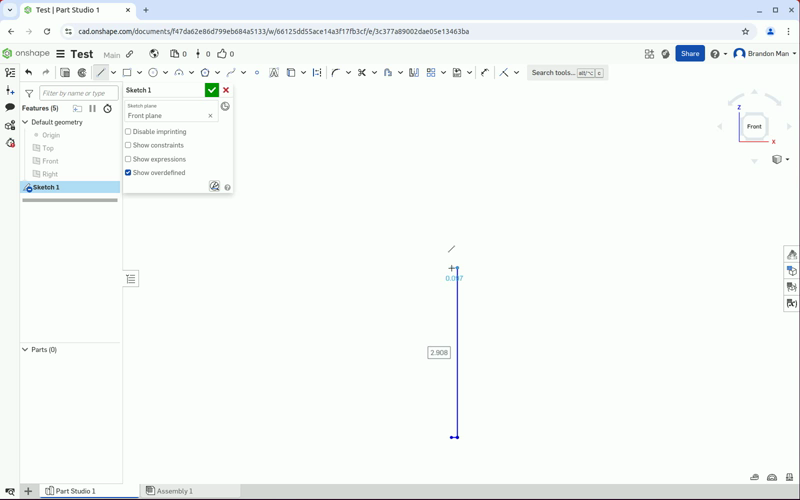
scroll(-6)
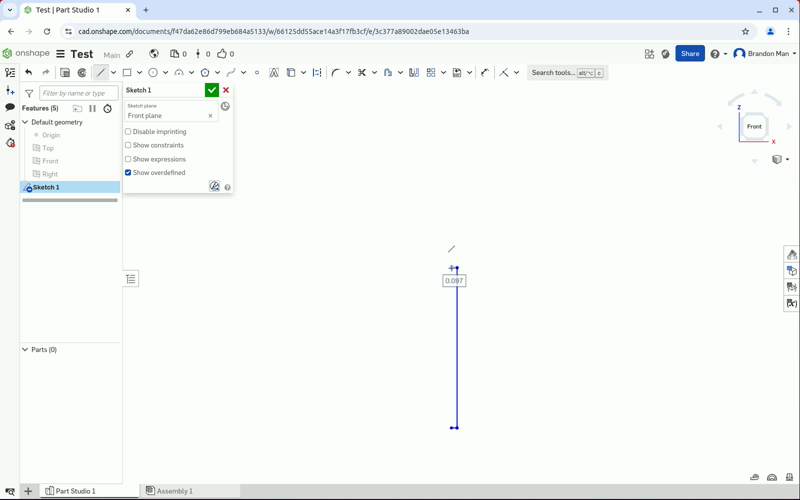
scroll(-6)
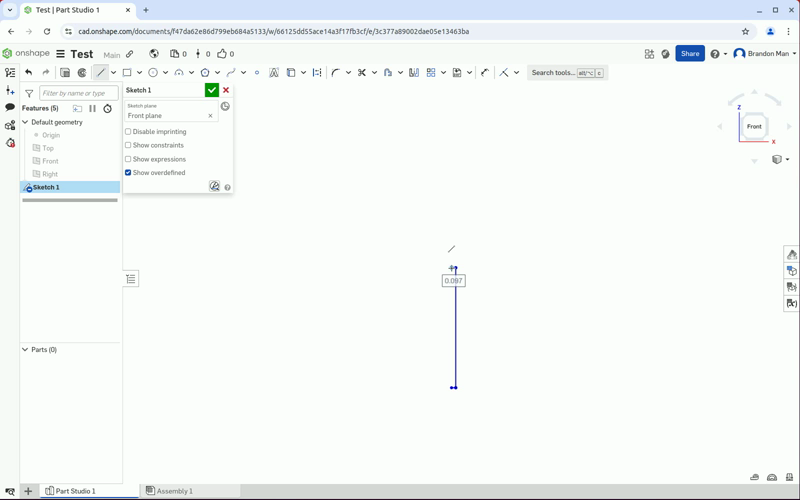
scroll(-6)
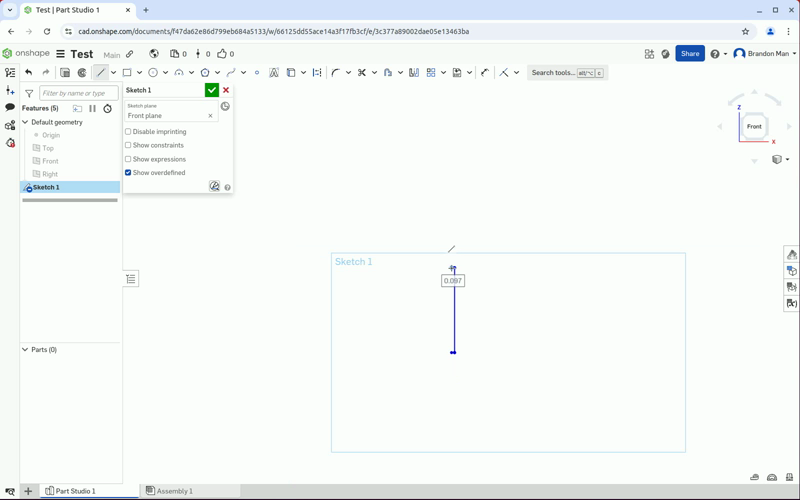
scroll(-6)
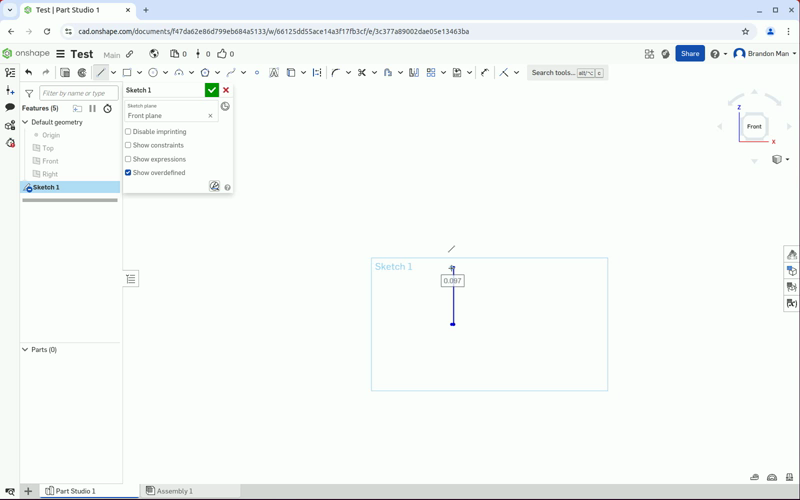
scroll(-6)
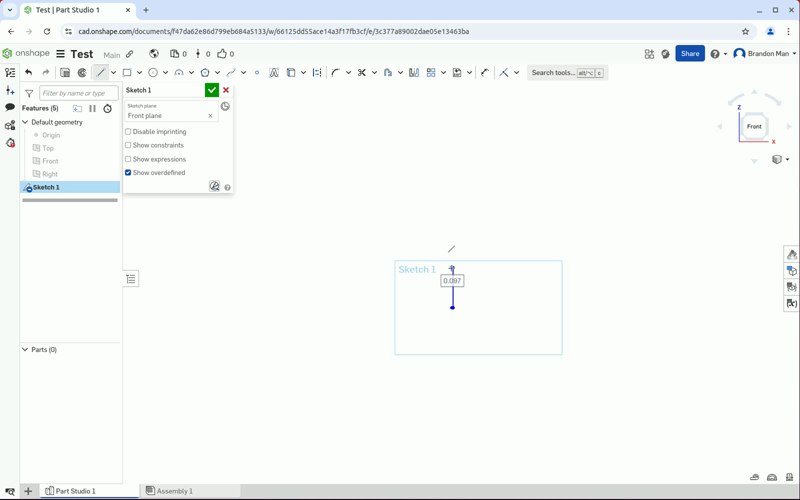
scroll(-6)
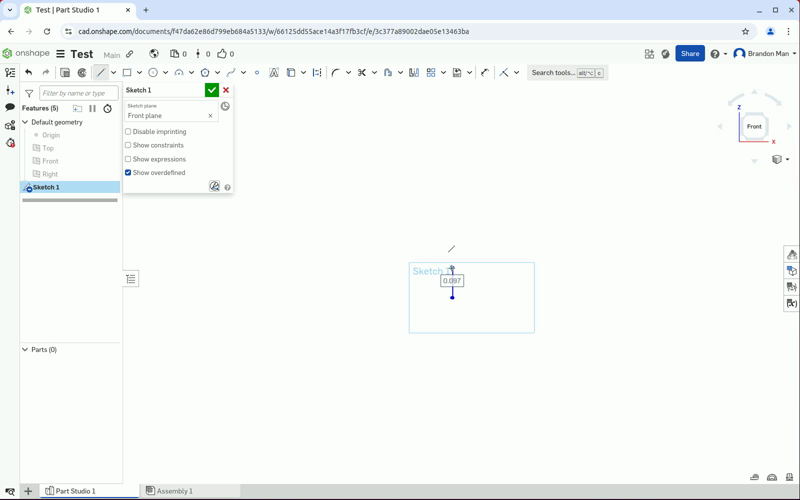
scroll(-6)
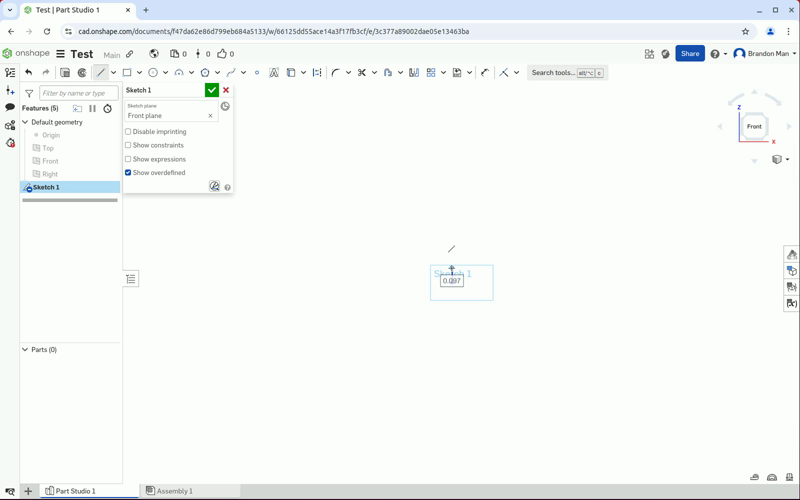
key_up(shift)
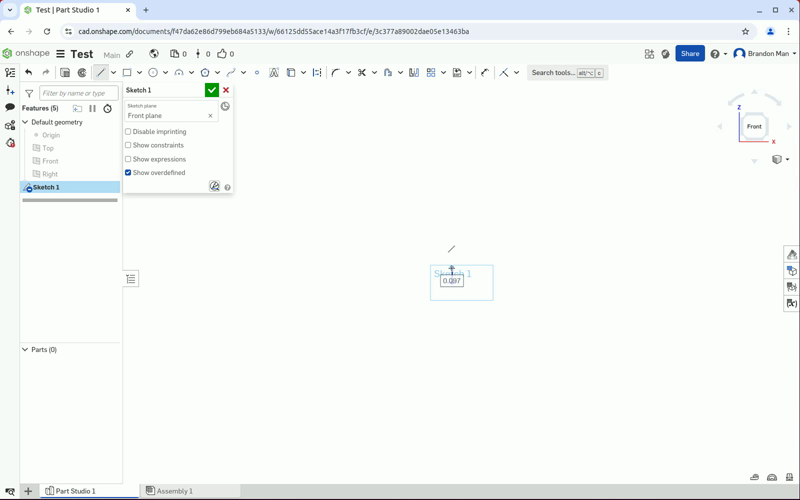
mouse_move(481, 267)
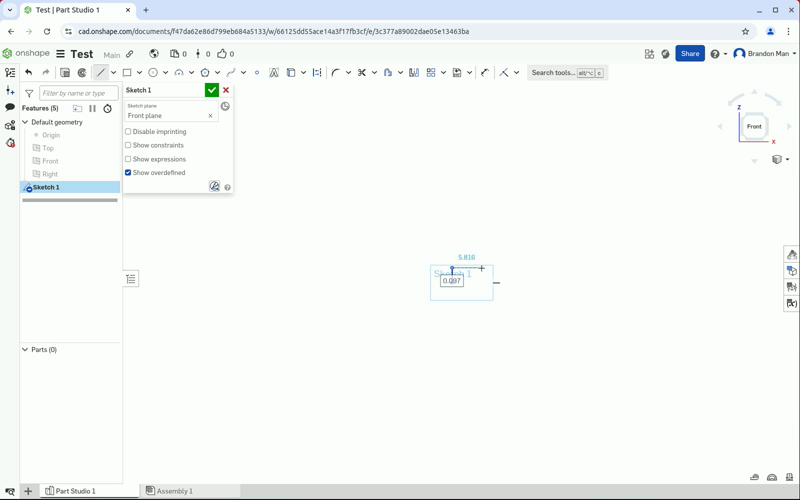
key_down(shift)
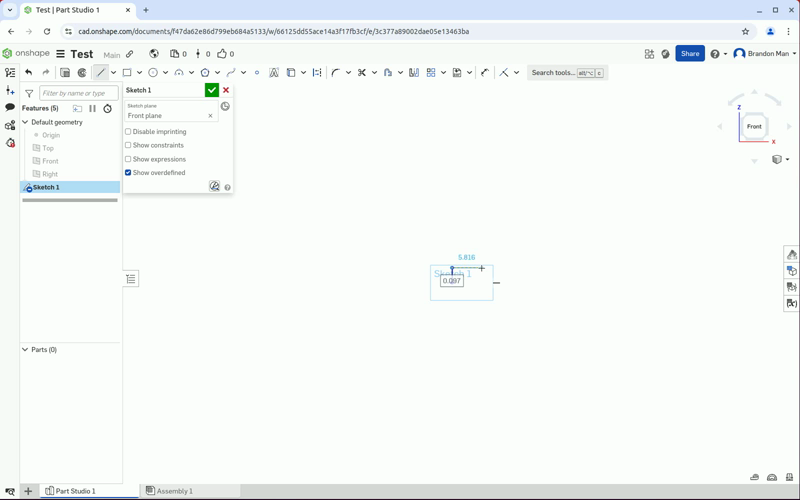
mouse_move(451, 282)
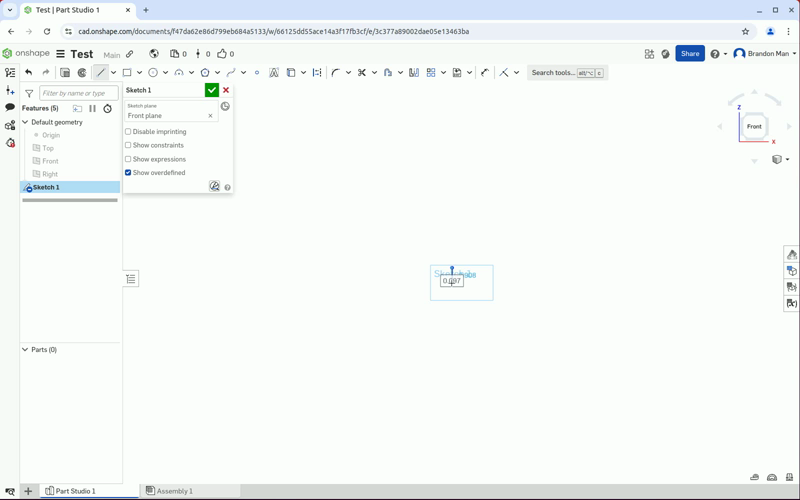
scroll(6)
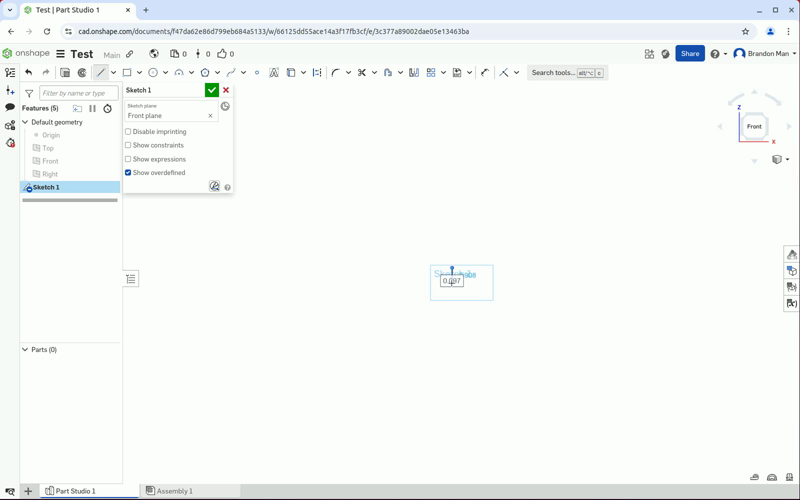
scroll(6)
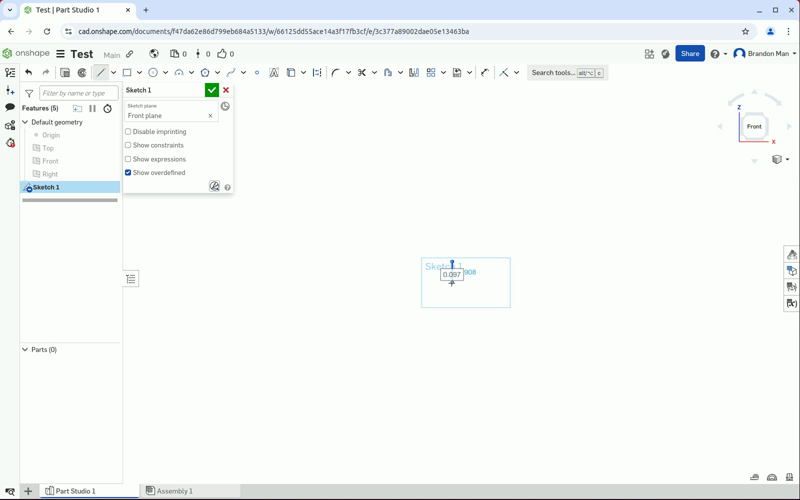
scroll(6)
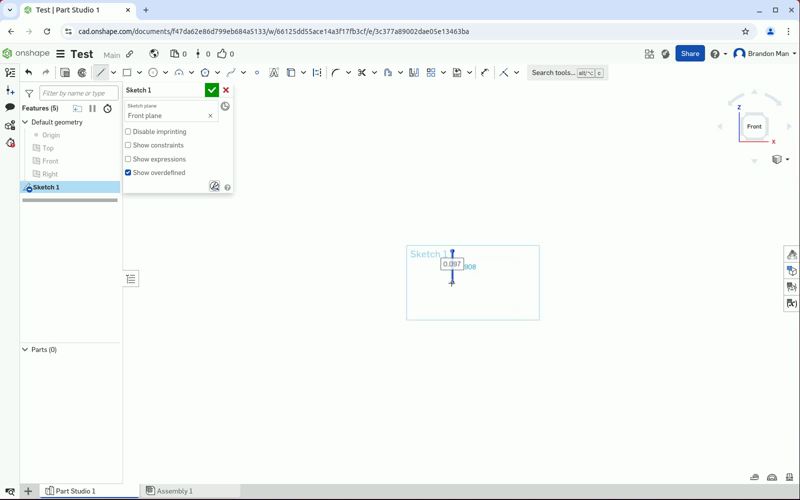
scroll(6)
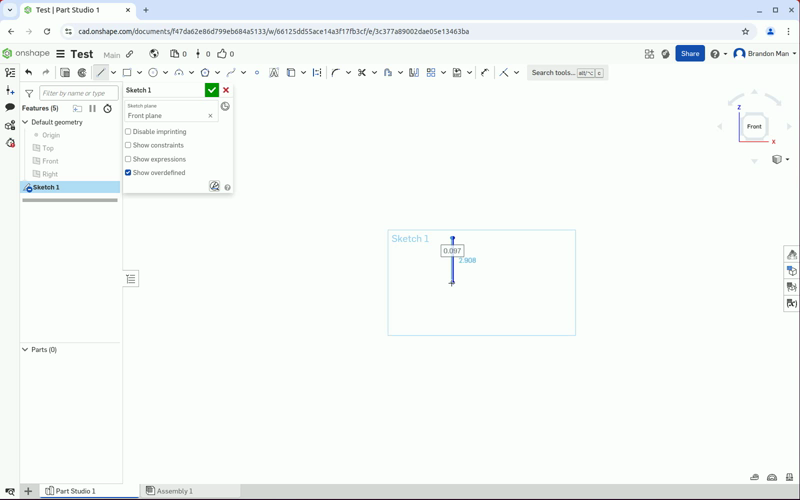
scroll(6)
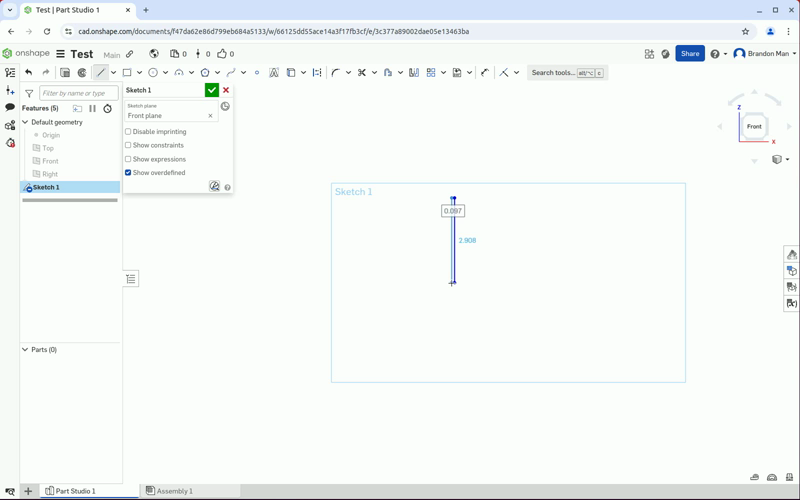
scroll(6)
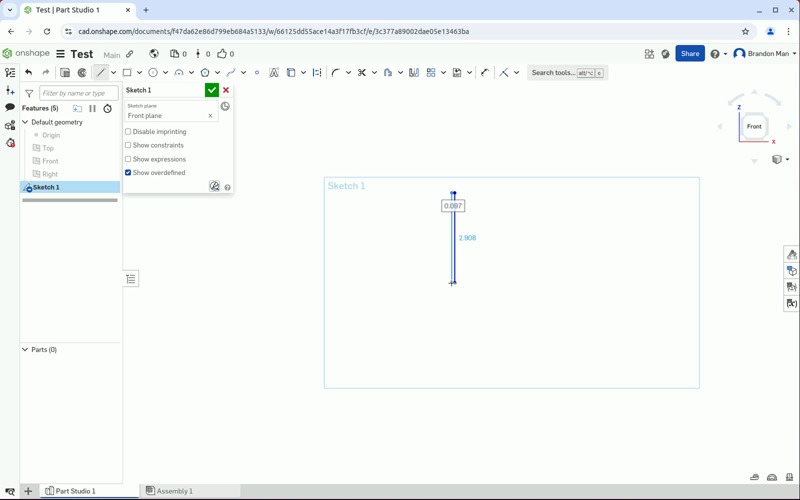
scroll(6)
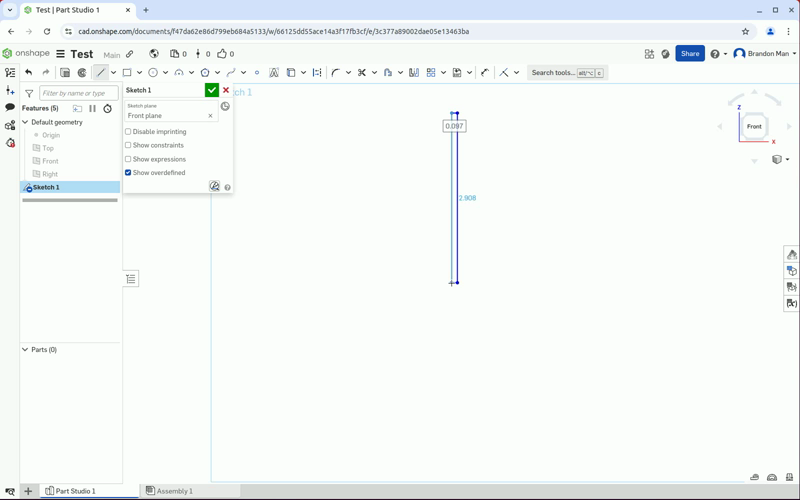
key_up(shift)
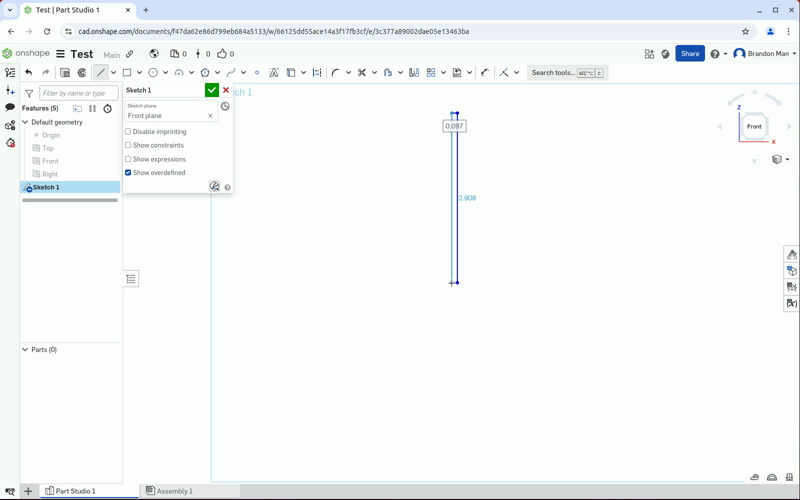
click(451, 282)
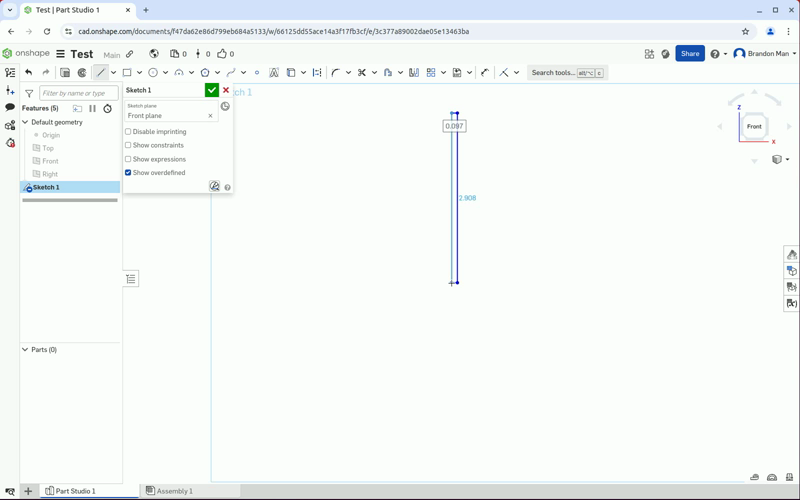
scroll(-6)
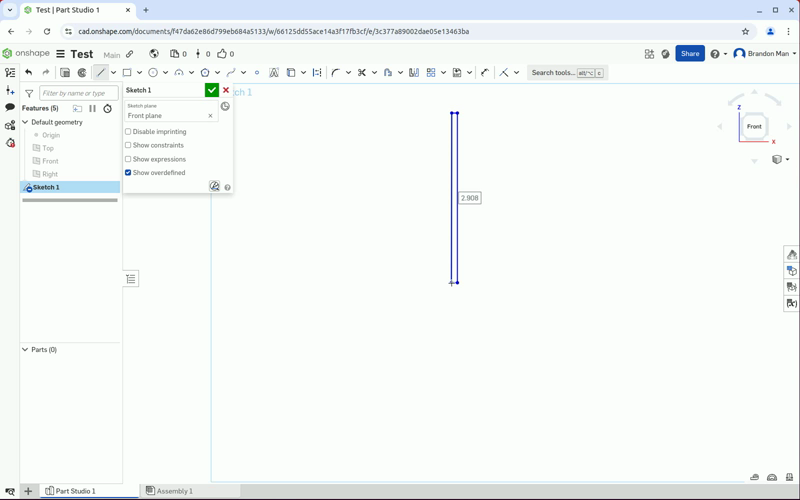
scroll(-6)
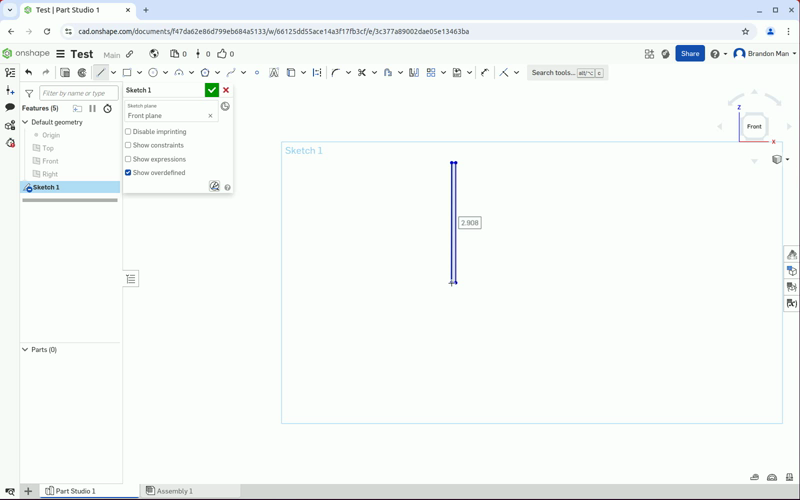
scroll(-6)
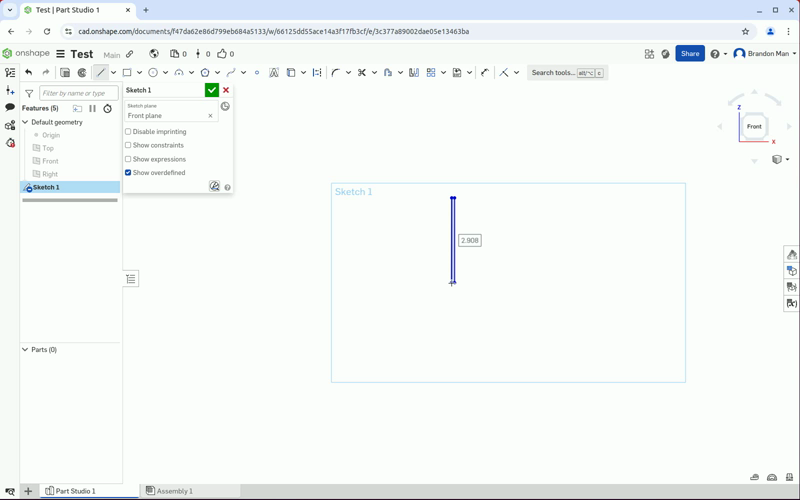
scroll(-6)
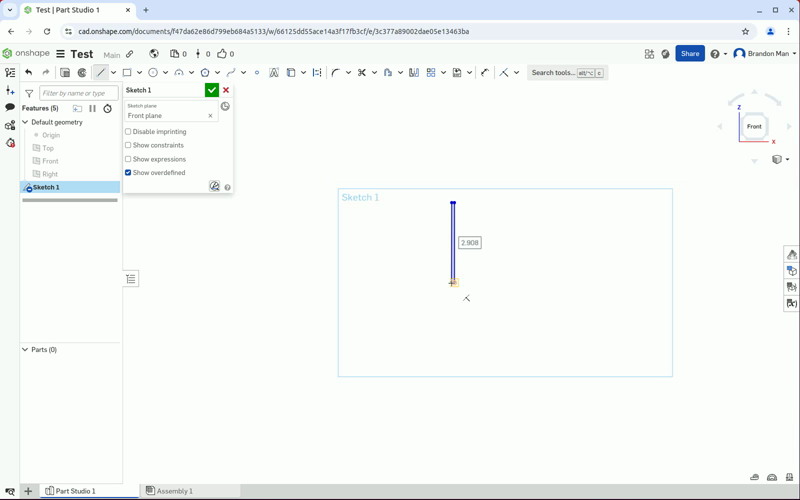
scroll(-6)
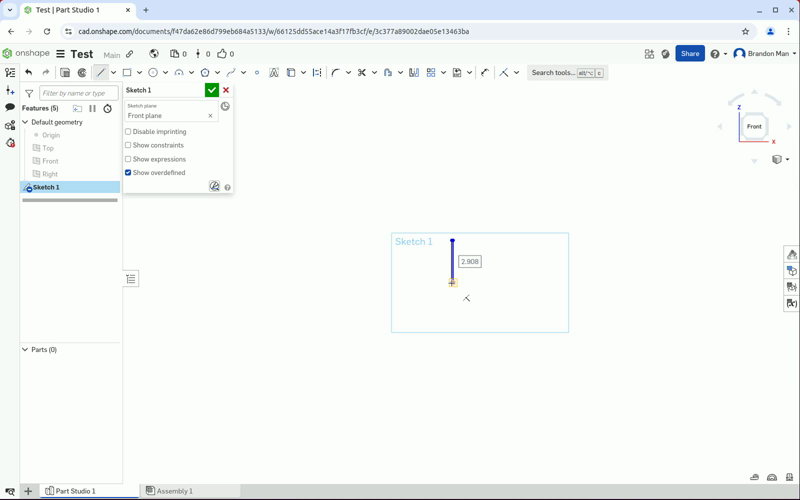
scroll(-6)
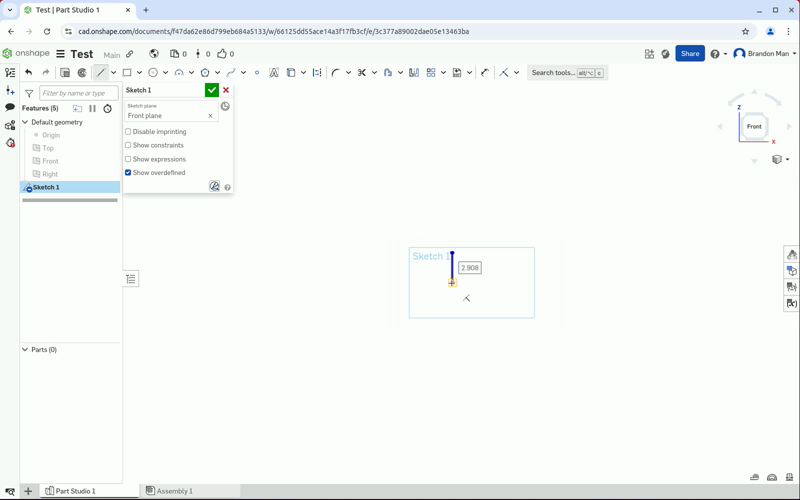
scroll(-6)
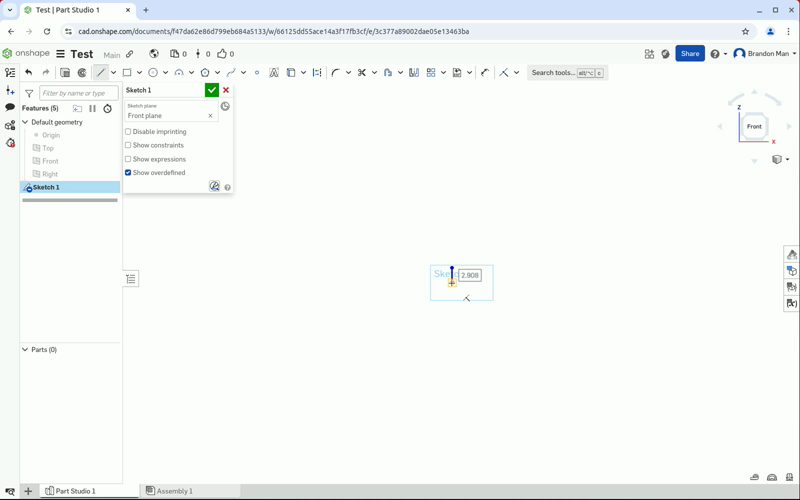
key(esc)
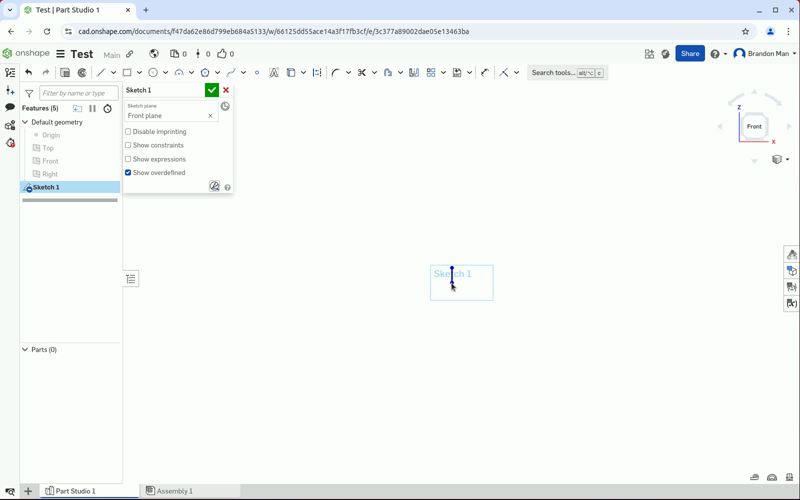
mouse_move(451, 280)
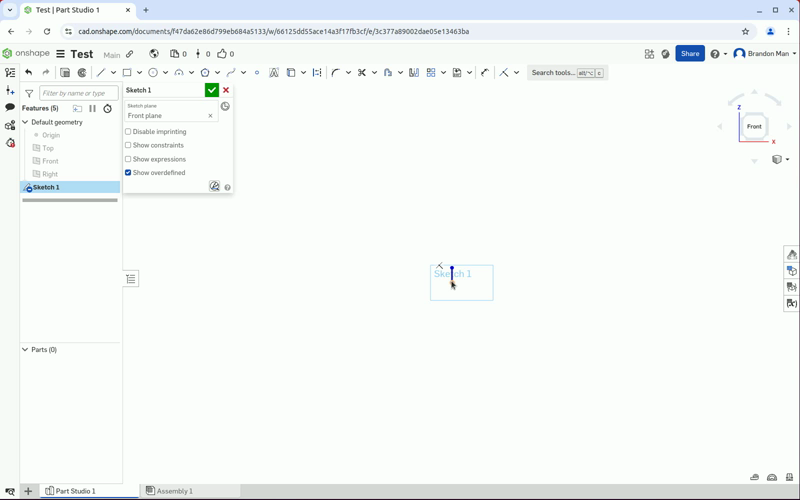
scroll(6)
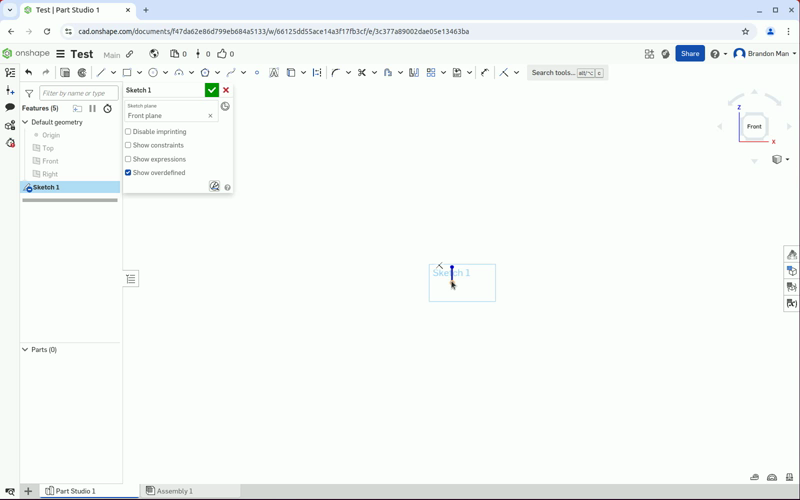
scroll(6)
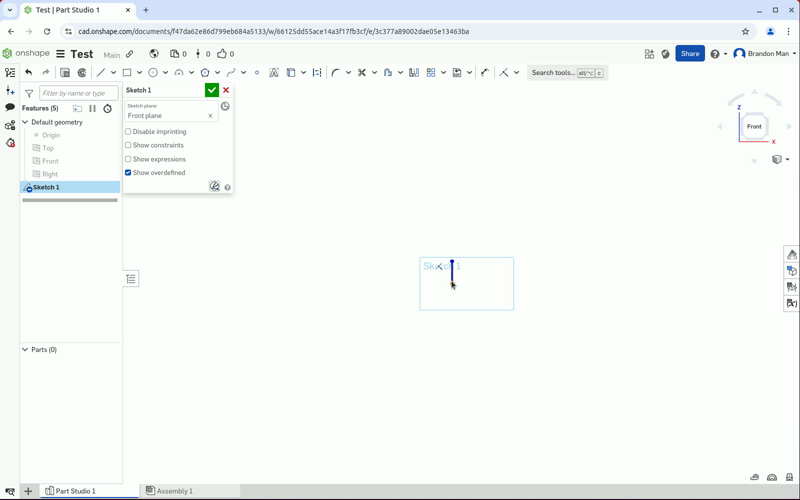
scroll(6)
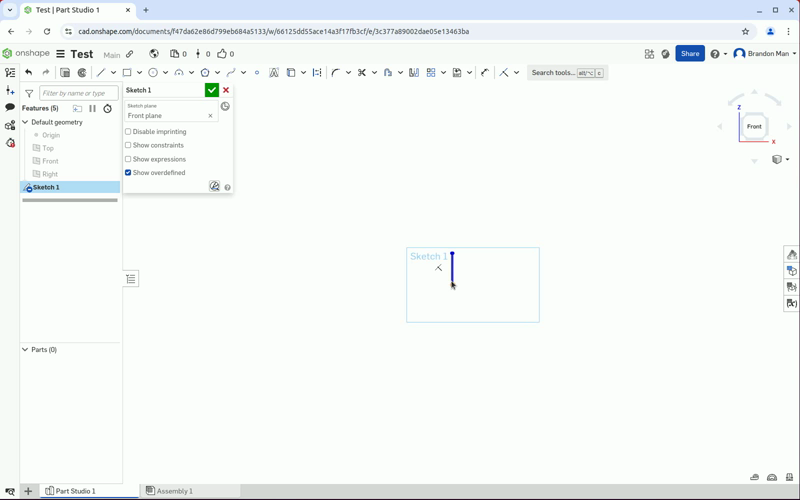
scroll(6)
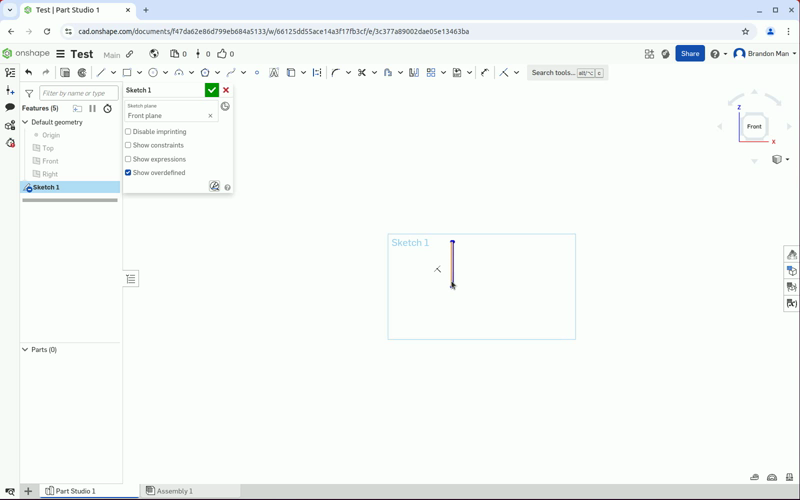
scroll(6)
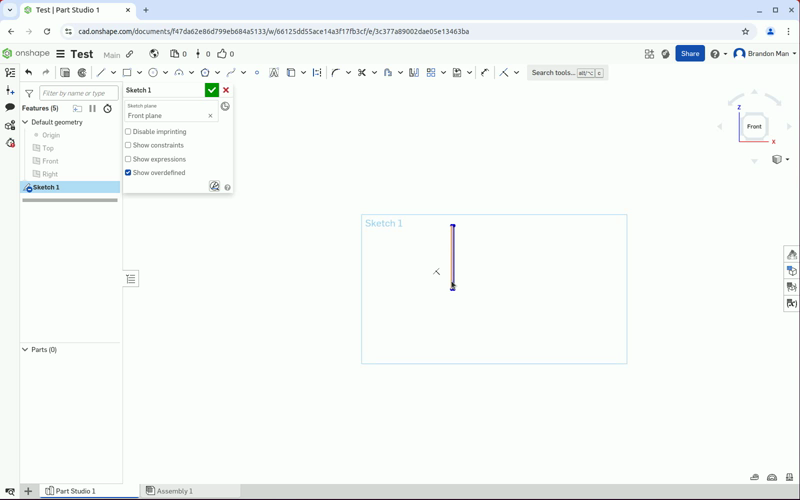
scroll(6)
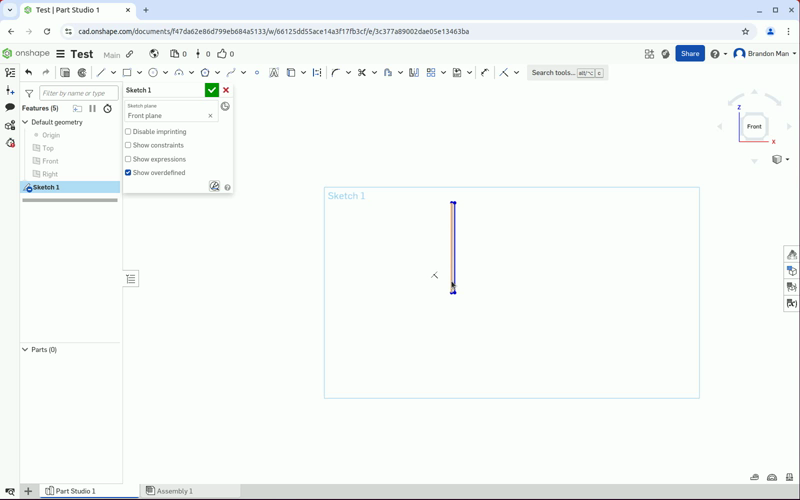
scroll(6)
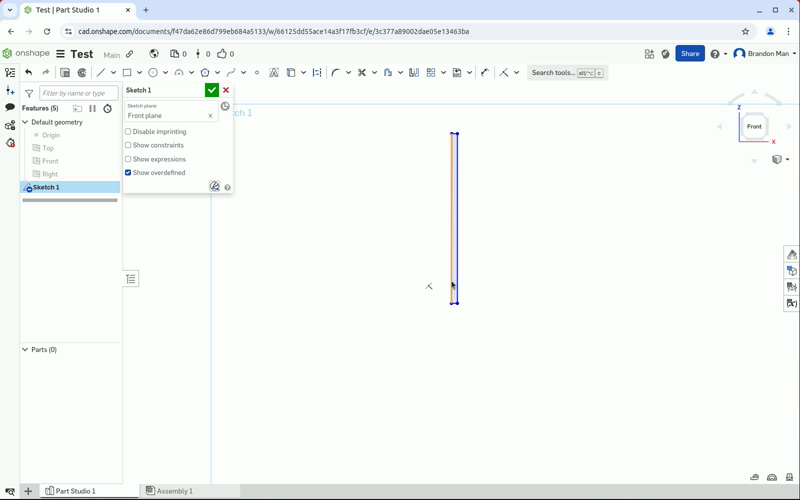
click(451, 280)
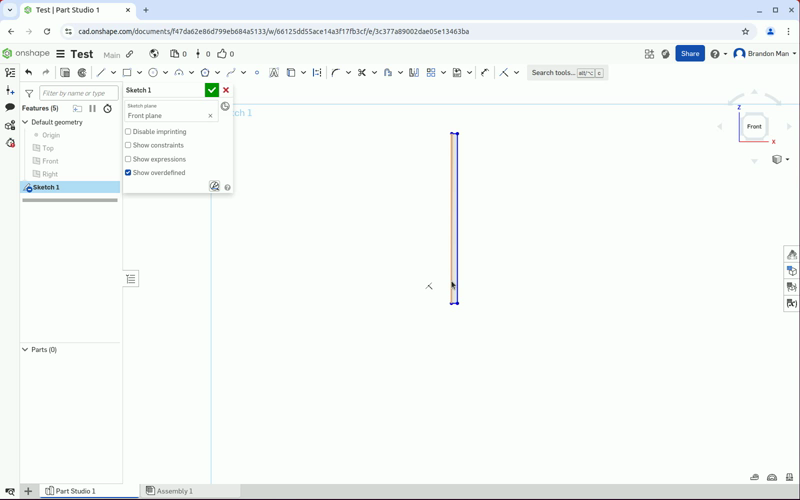
scroll(-6)
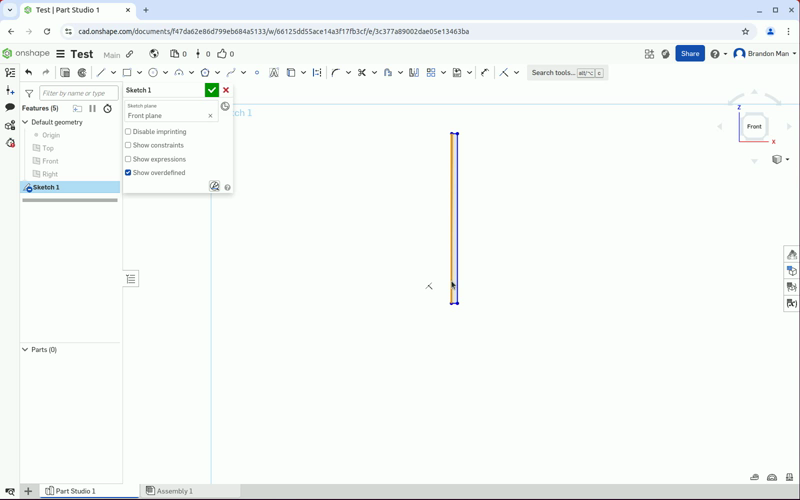
scroll(-6)
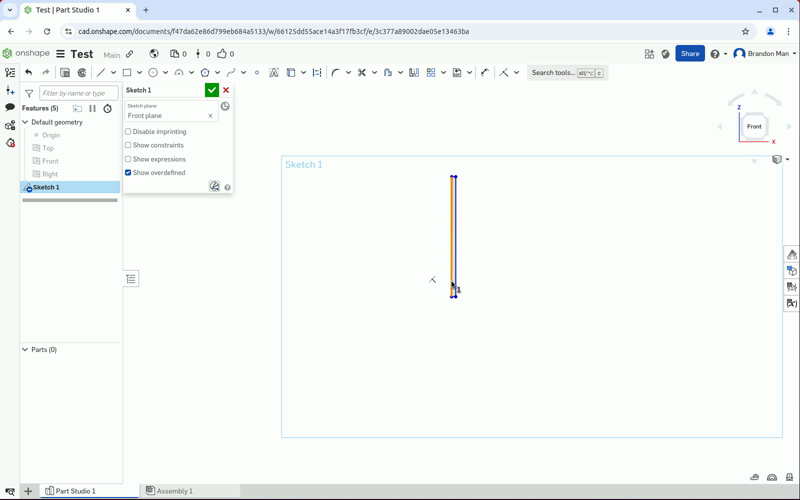
scroll(-6)
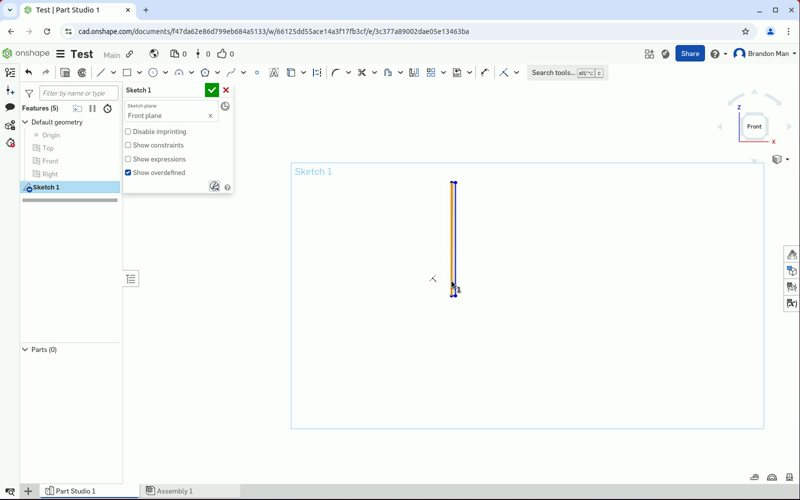
scroll(-6)
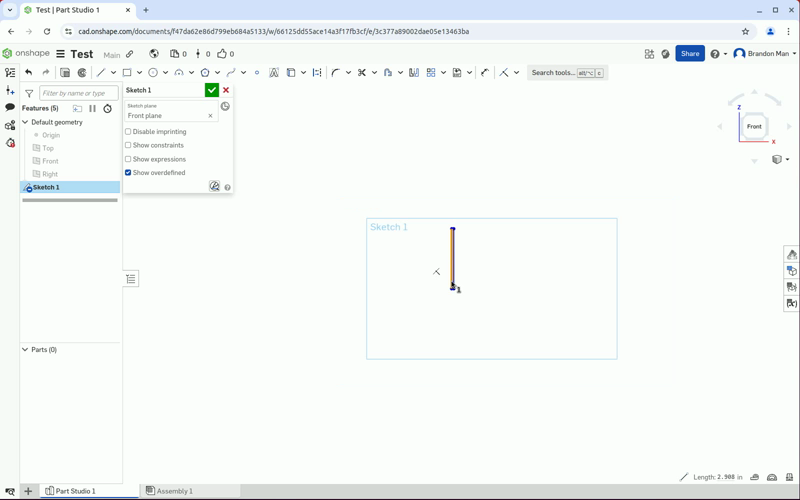
scroll(-6)
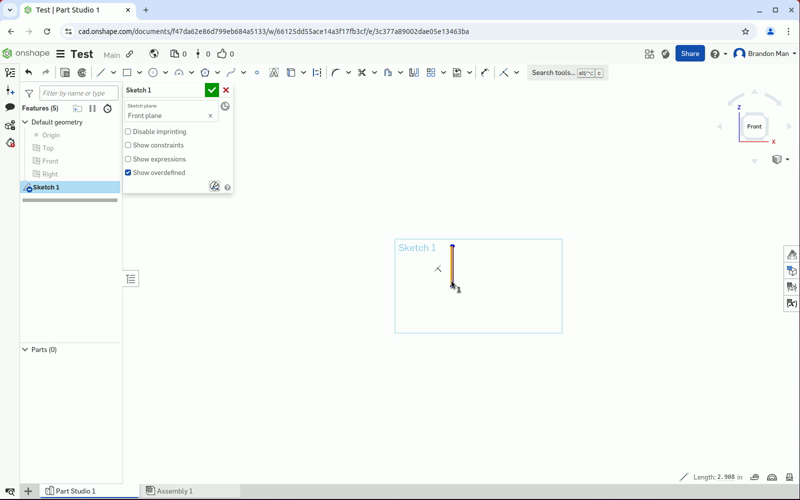
scroll(-6)
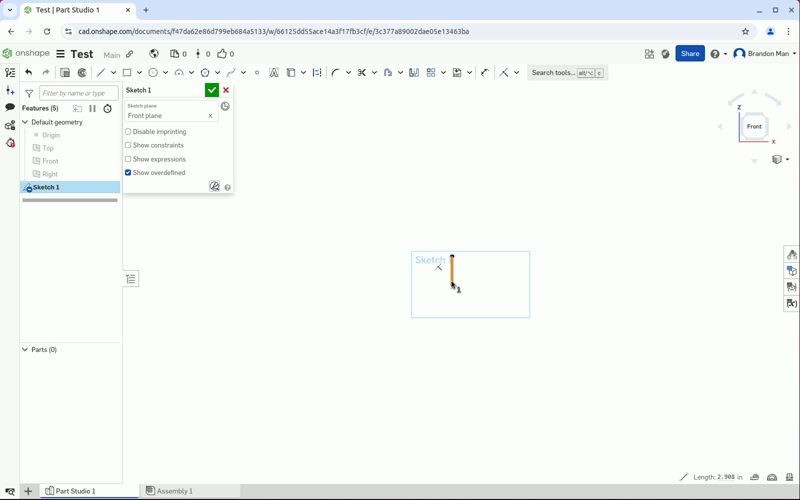
scroll(-6)
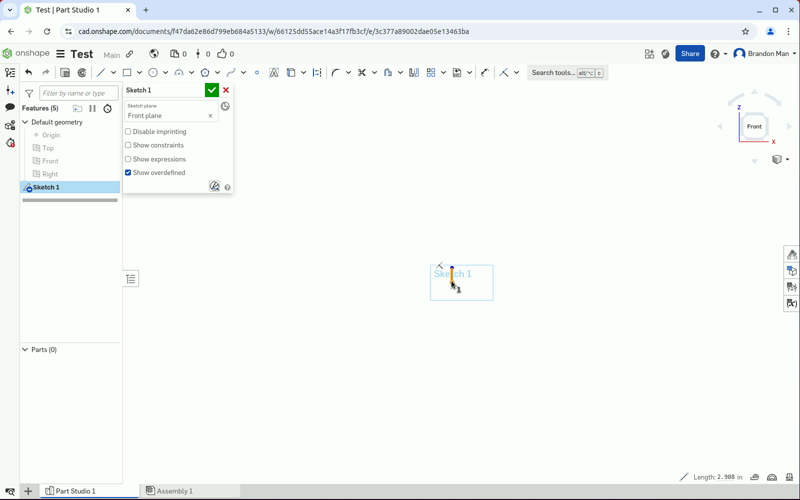
mouse_move(73, 352)
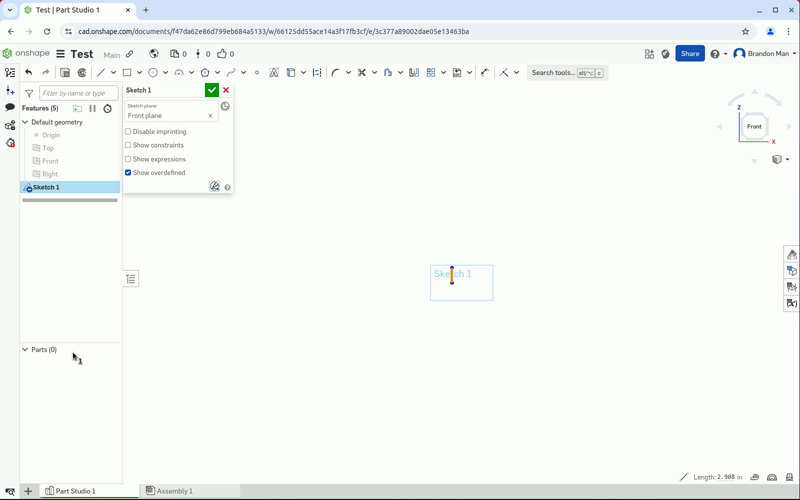
key(shift+y)
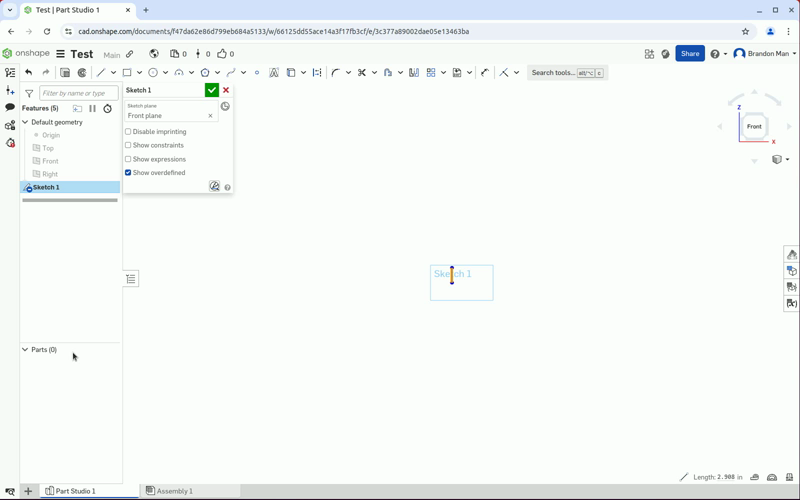
key(shift+e)
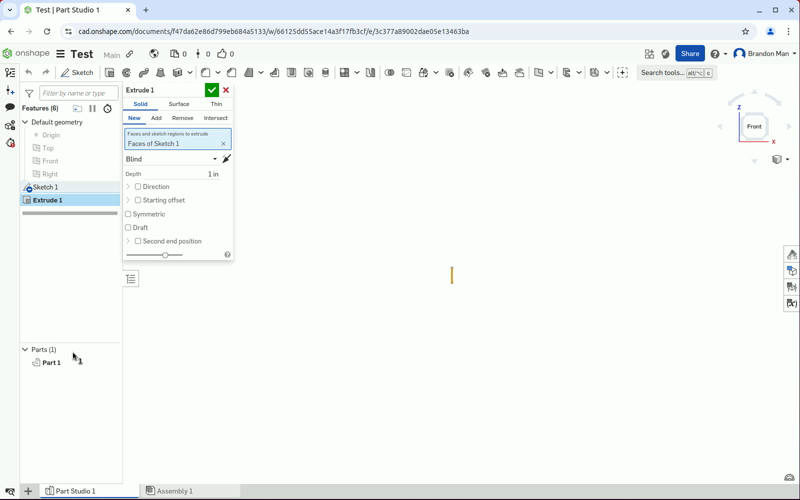
mouse_move(143, 106)
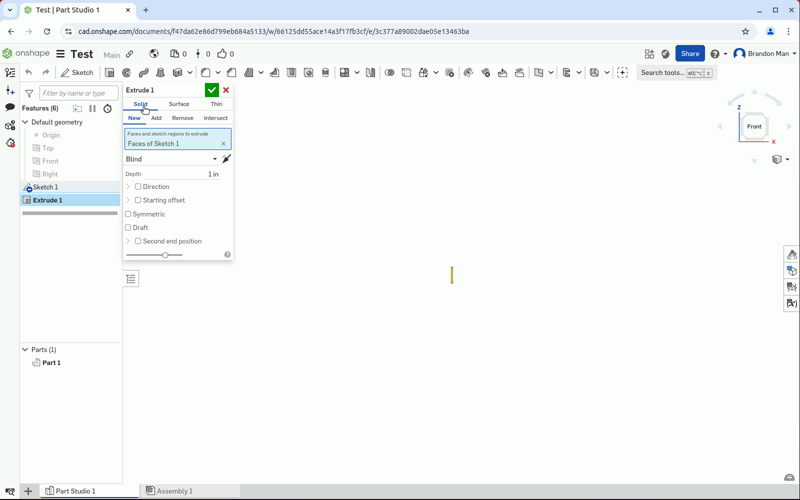
click(143, 106)
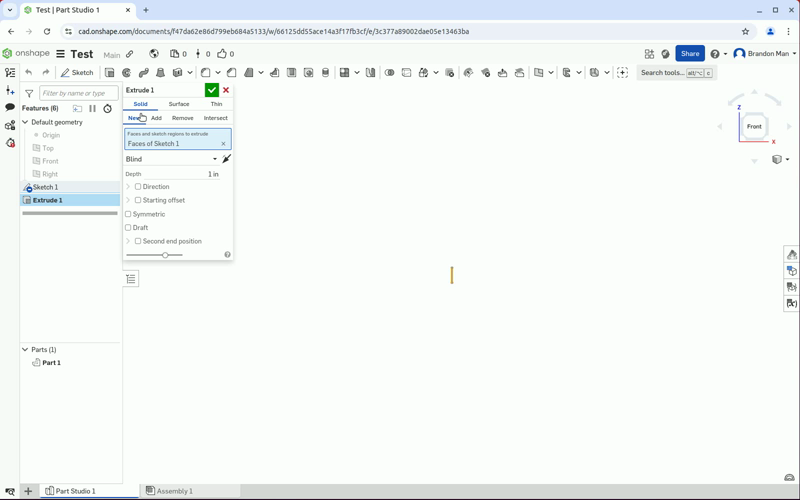
mouse_move(137, 120)
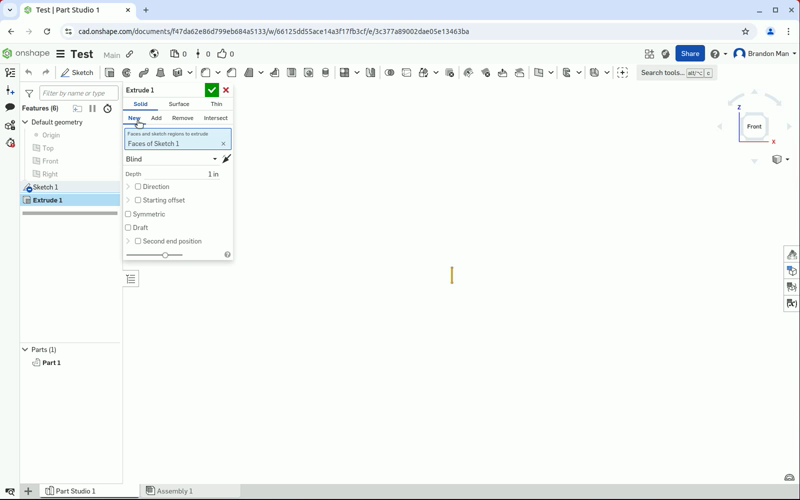
click(137, 120)
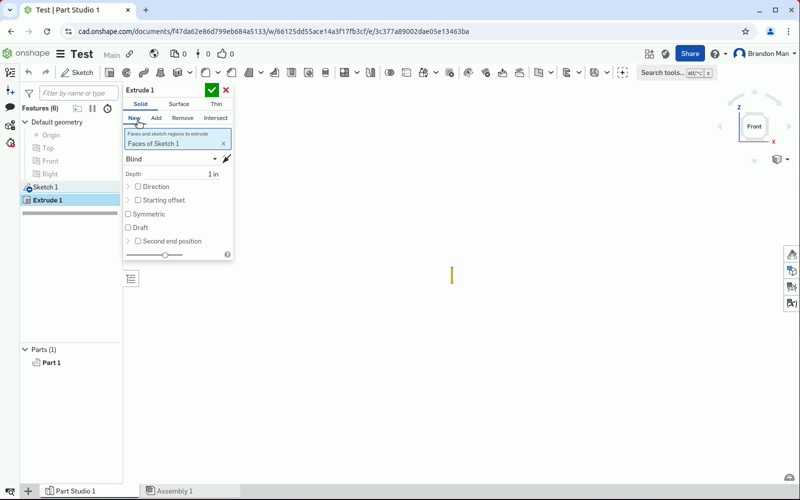
key(tab, 4)
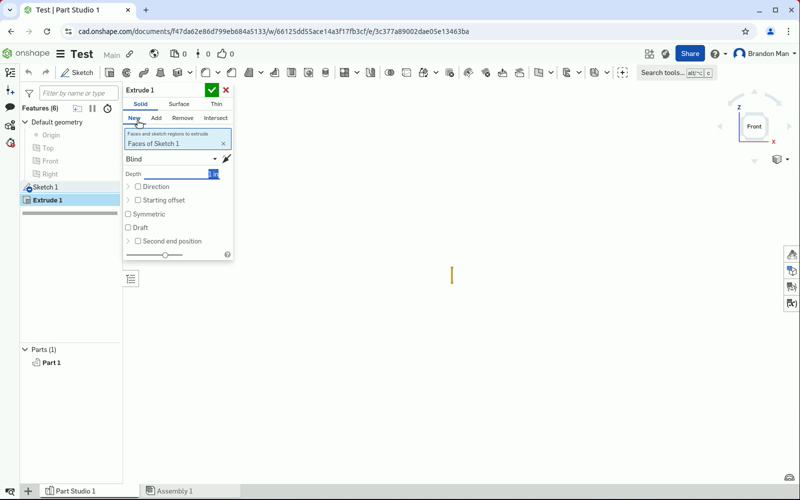
text(23.108)
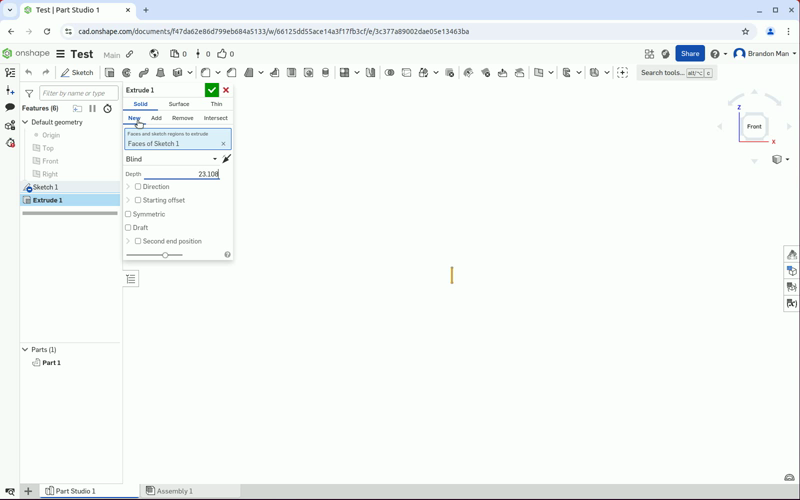
key(enter)
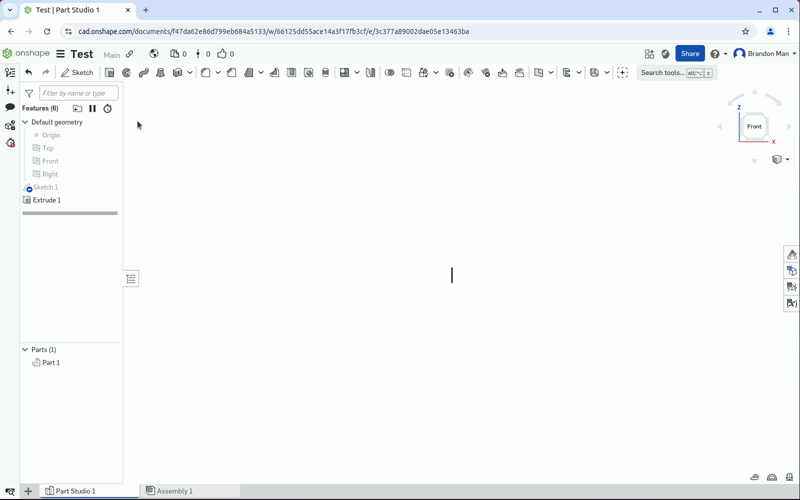
key(shift+h)
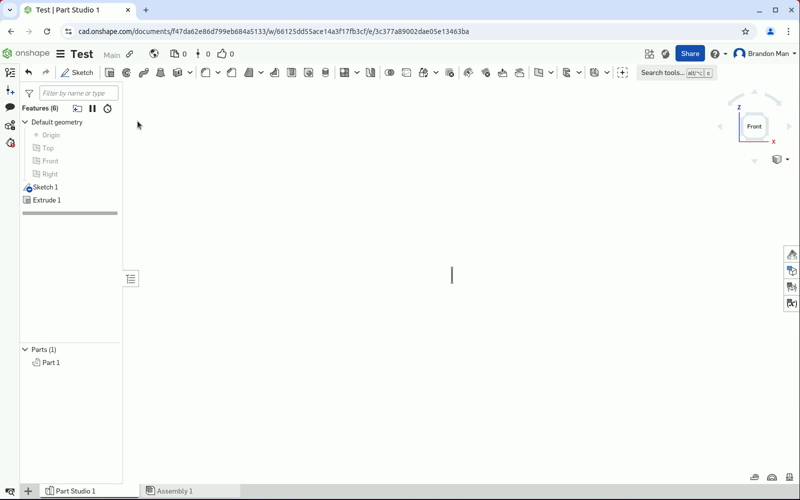
key(shift+h)
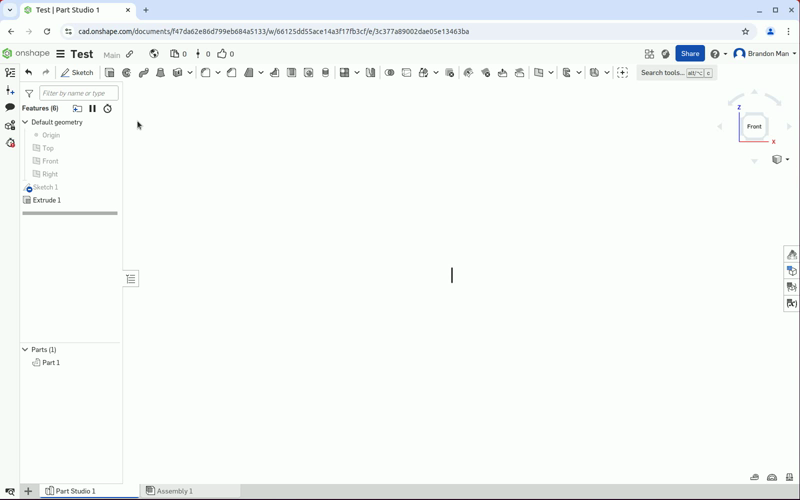
mouse_move(73, 189)
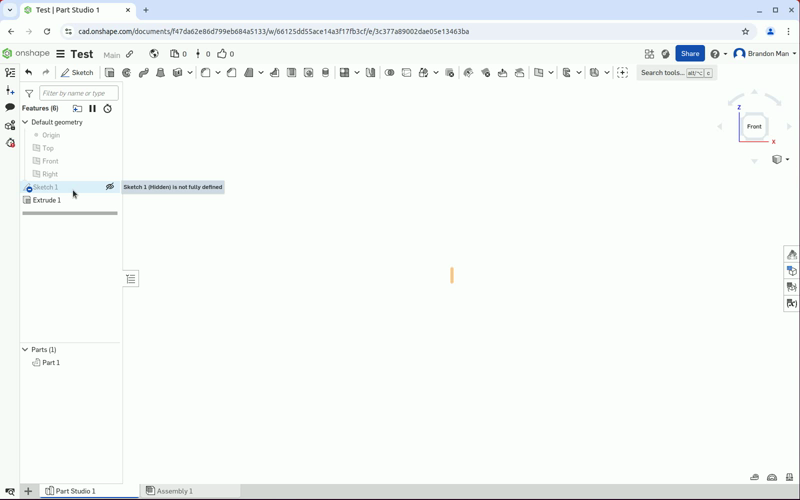
click(73, 189)
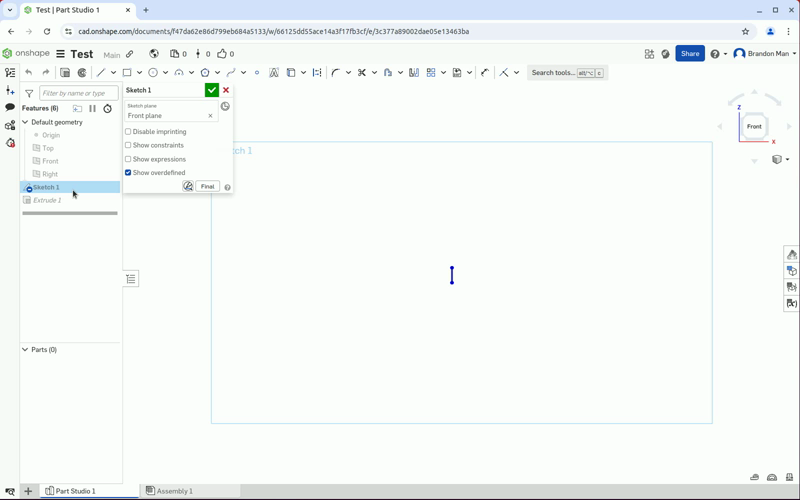
mouse_move(229, 92)
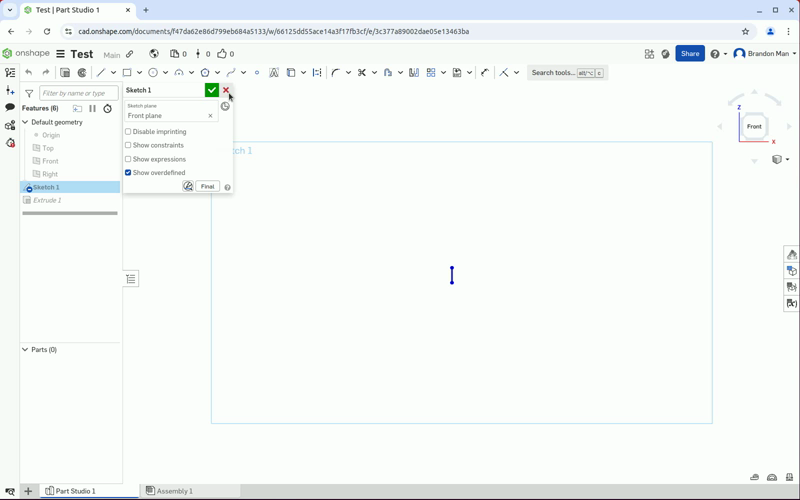
click(229, 92)
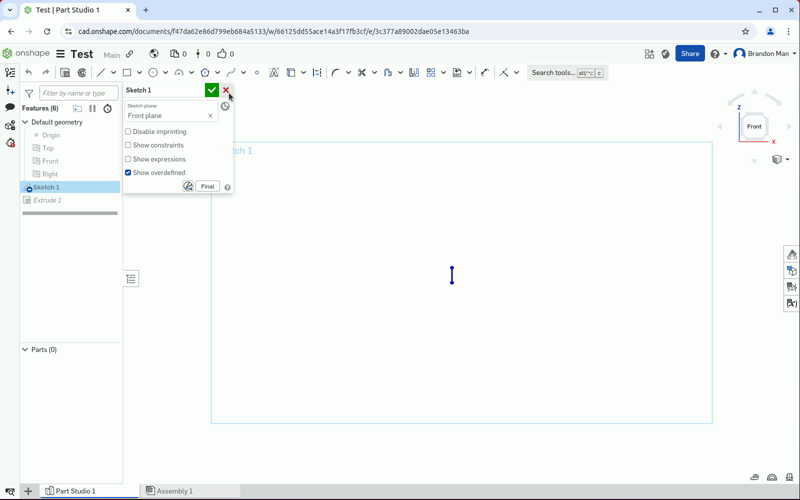
key(shift+s)
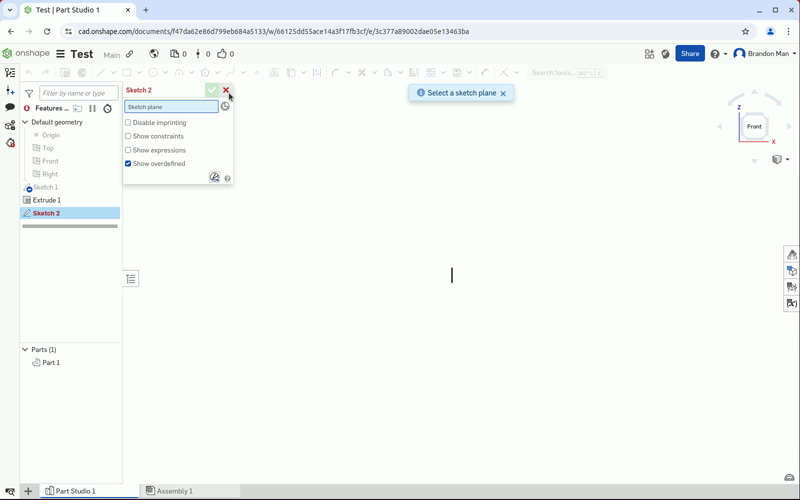
mouse_move(73, 163)
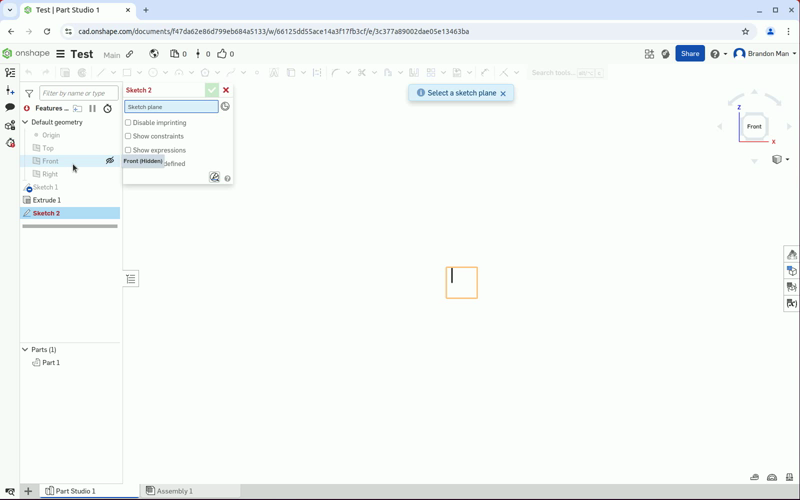
click(73, 163)
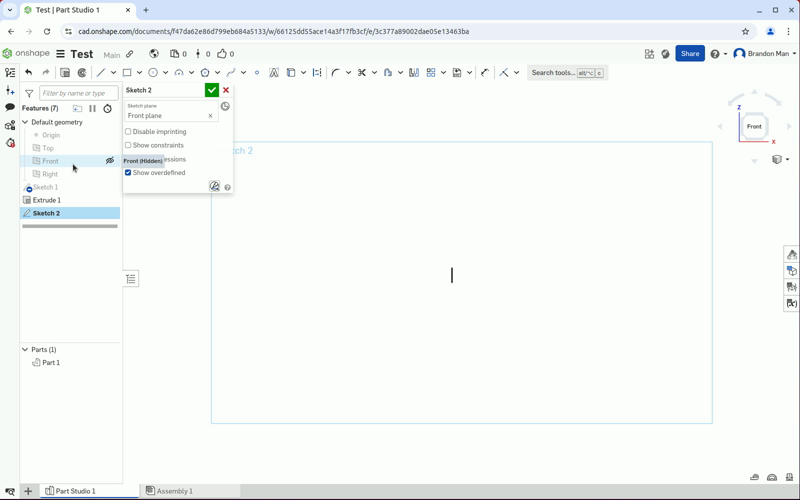
mouse_move(73, 352)
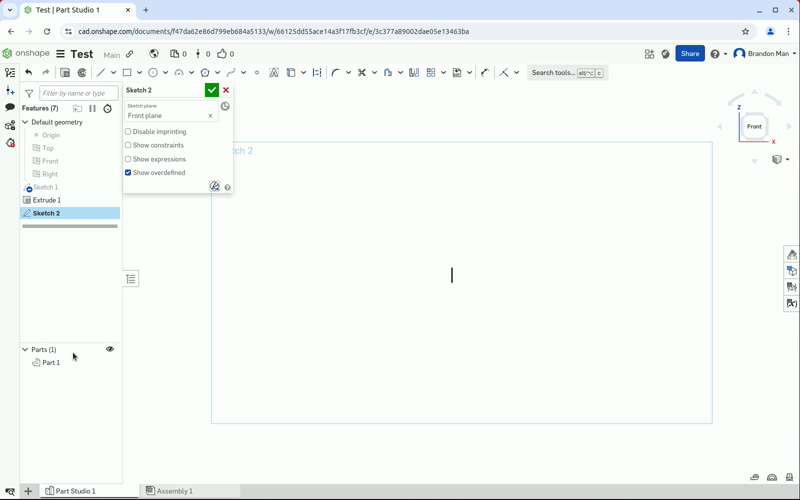
key(y)
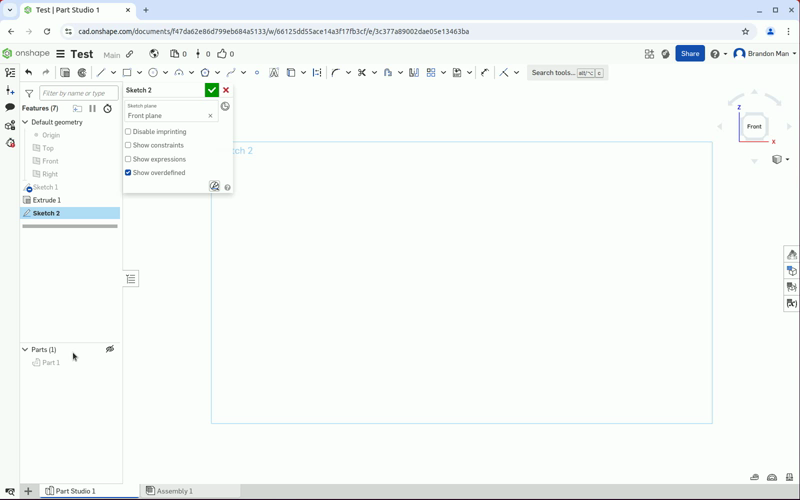
key(l)
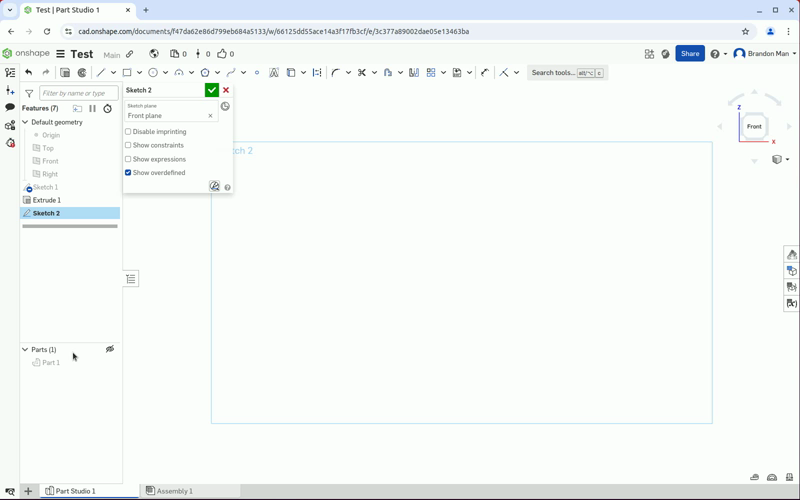
key_down(shift)
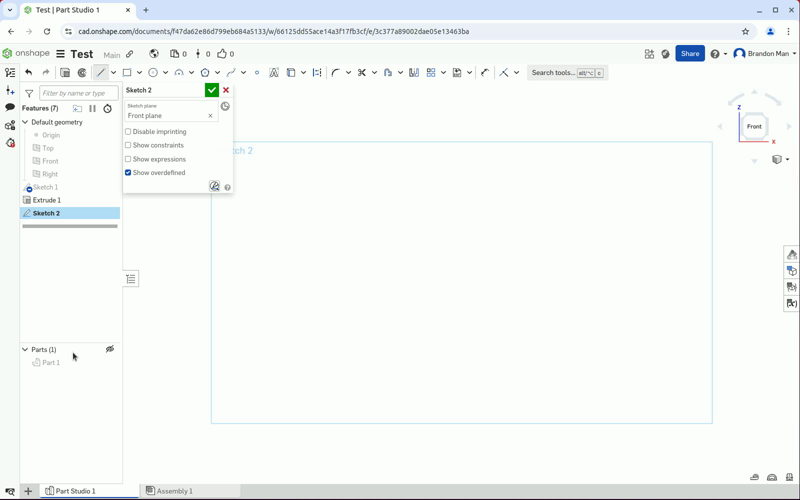
mouse_move(451, 282)
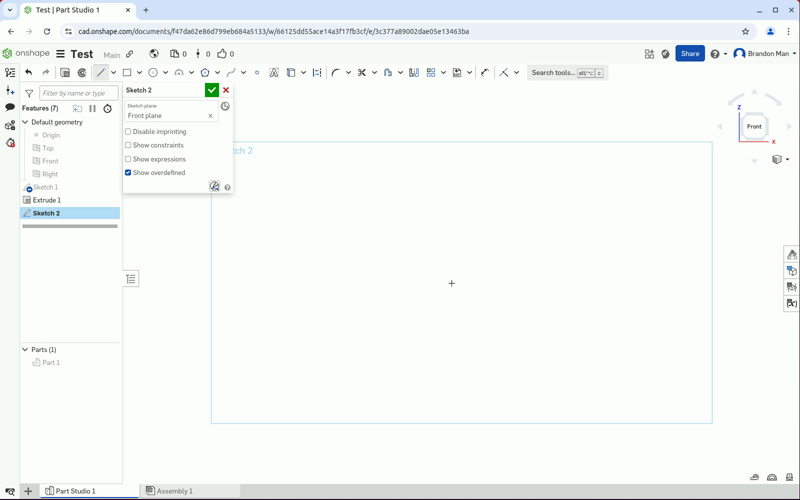
click(451, 282)
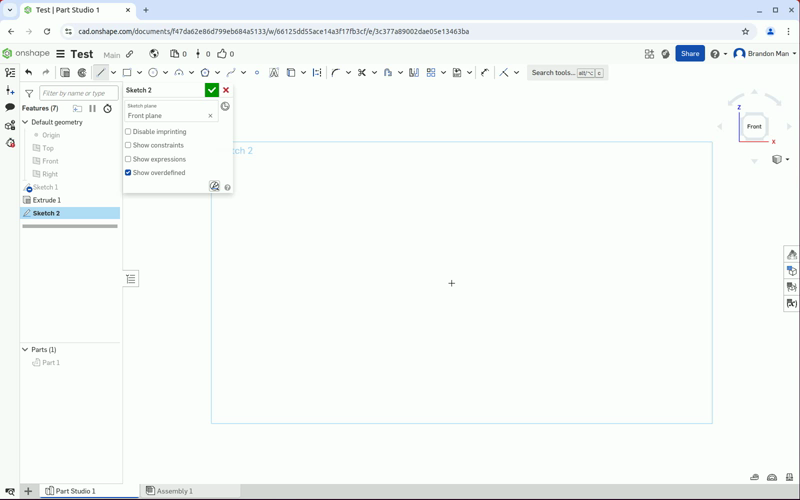
key_up(shift)
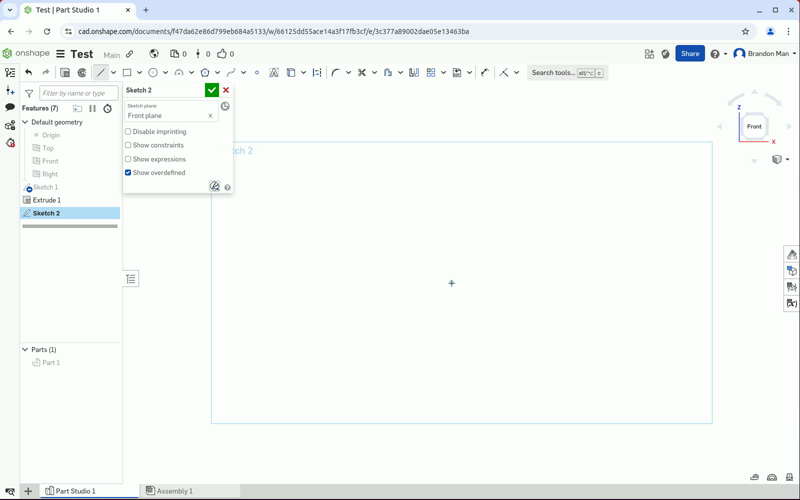
key_down(shift)
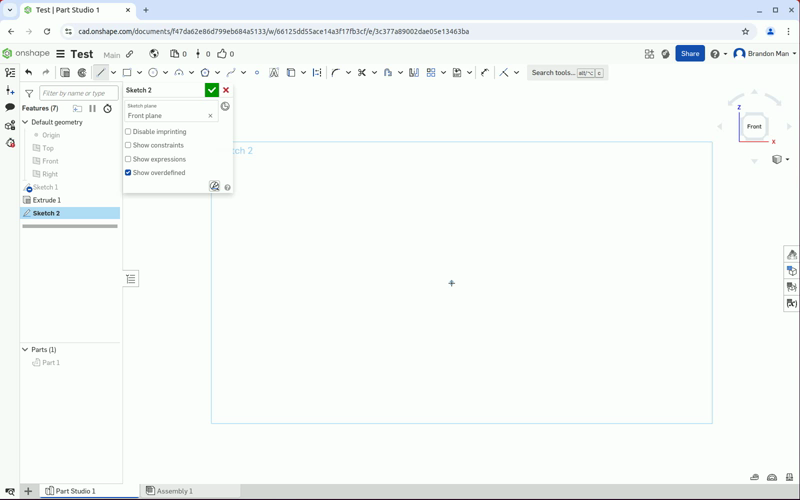
mouse_move(481, 282)
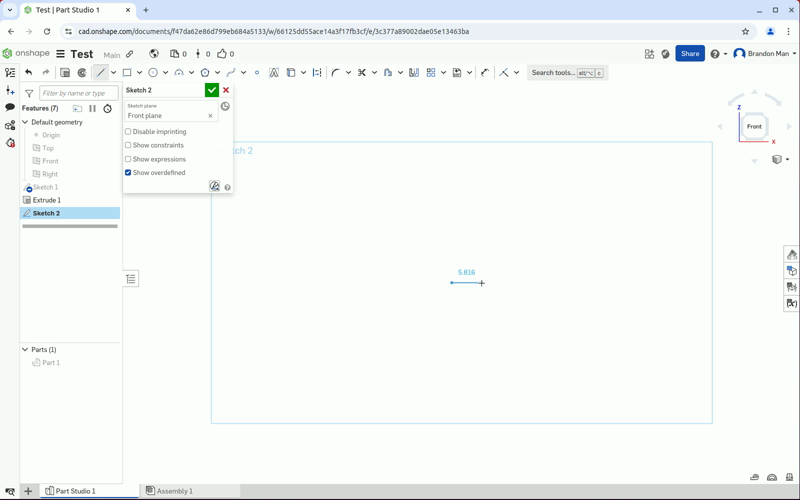
mouse_move(466, 282)
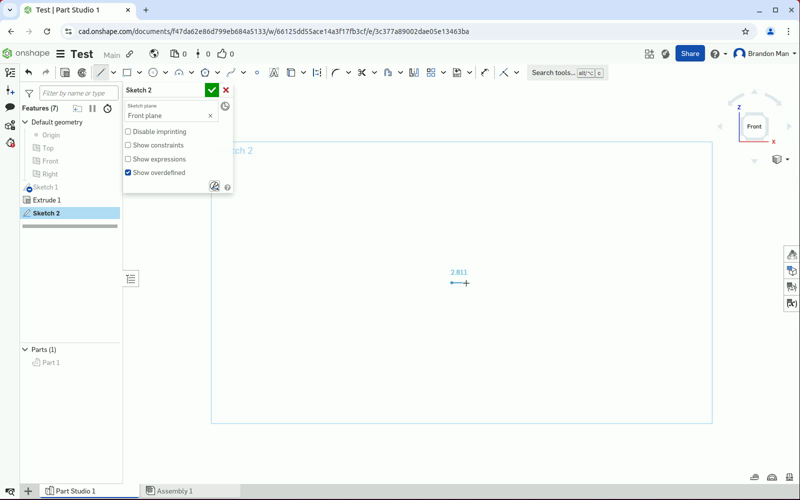
click(466, 282)
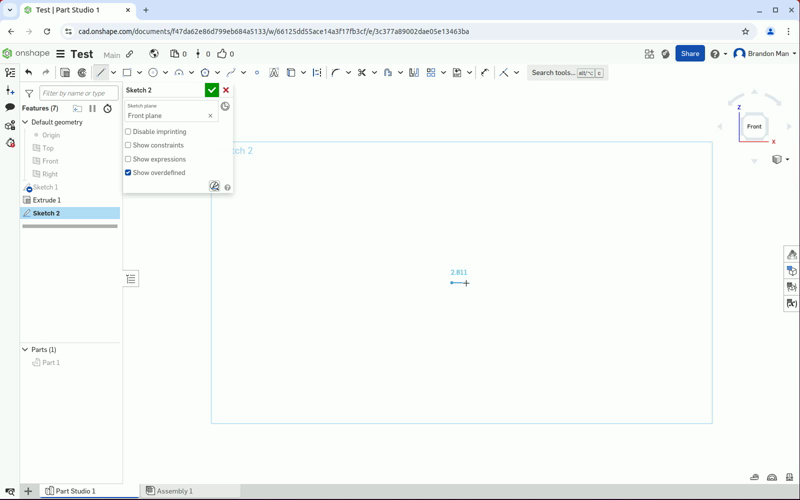
key_up(shift)
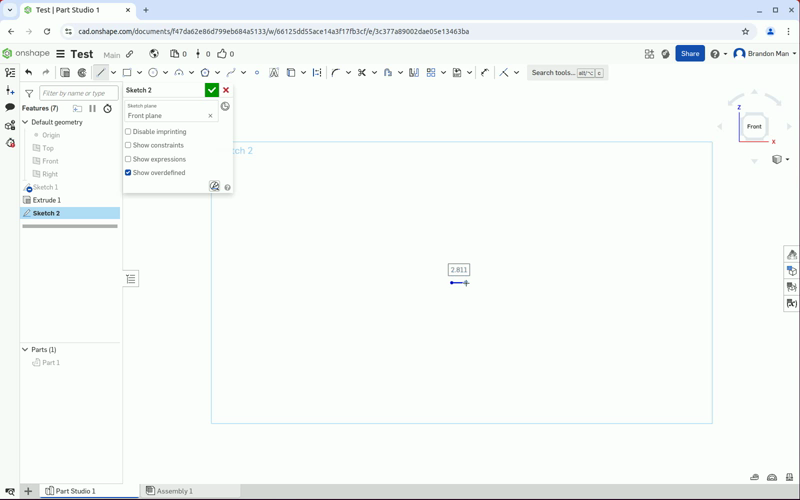
key_down(shift)
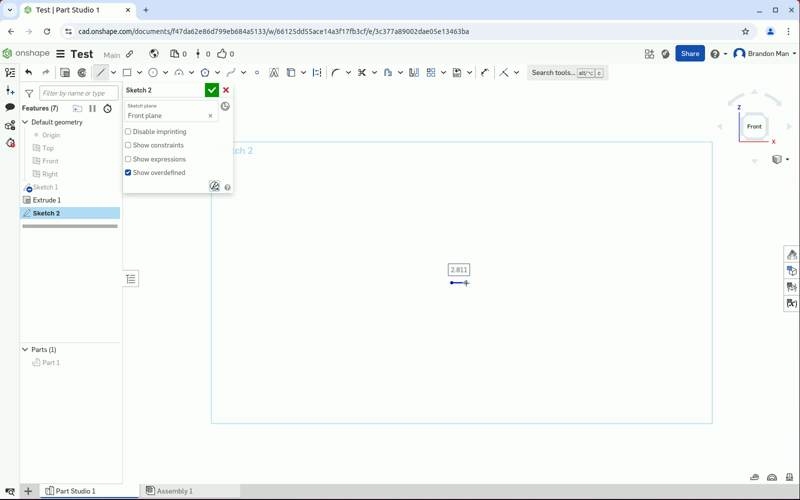
mouse_move(496, 282)
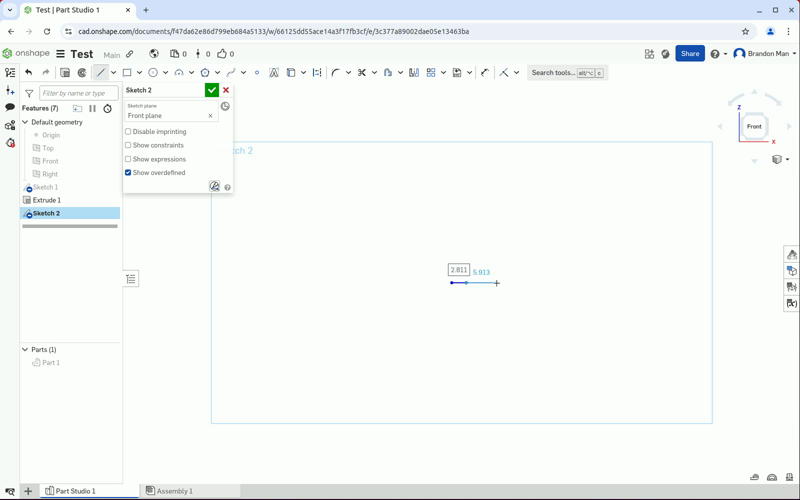
mouse_move(466, 282)
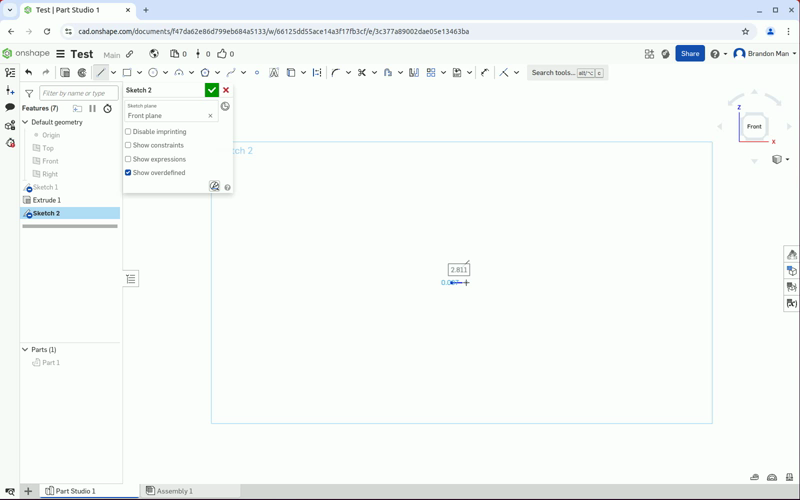
scroll(6)
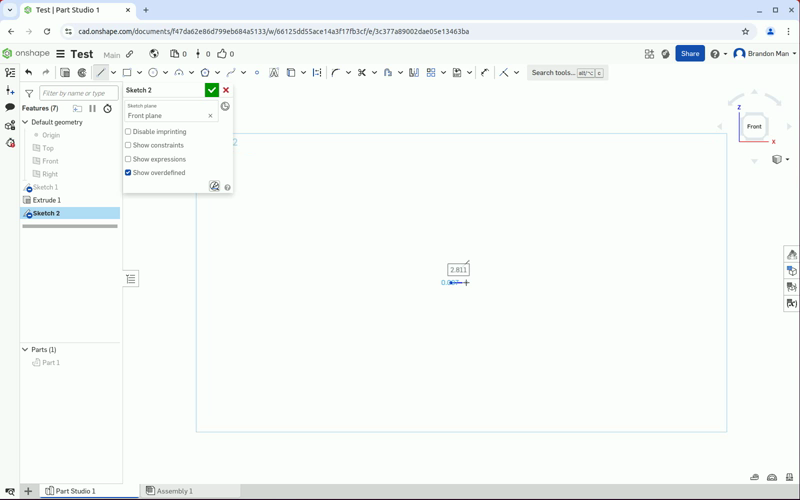
scroll(6)
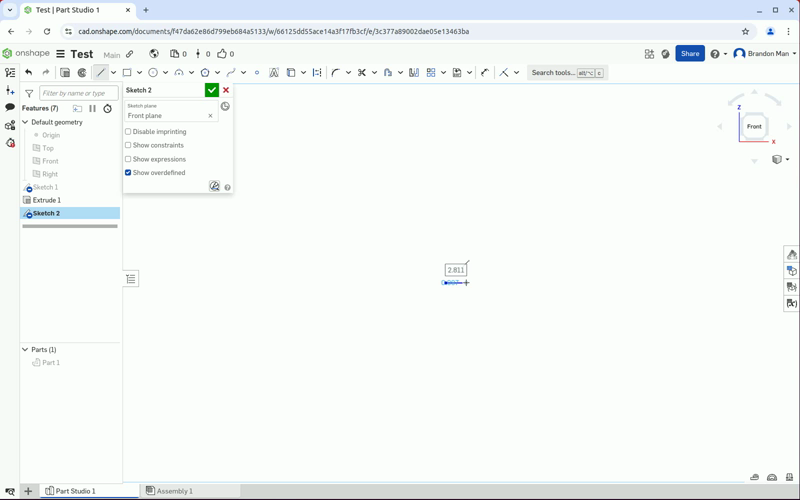
scroll(6)
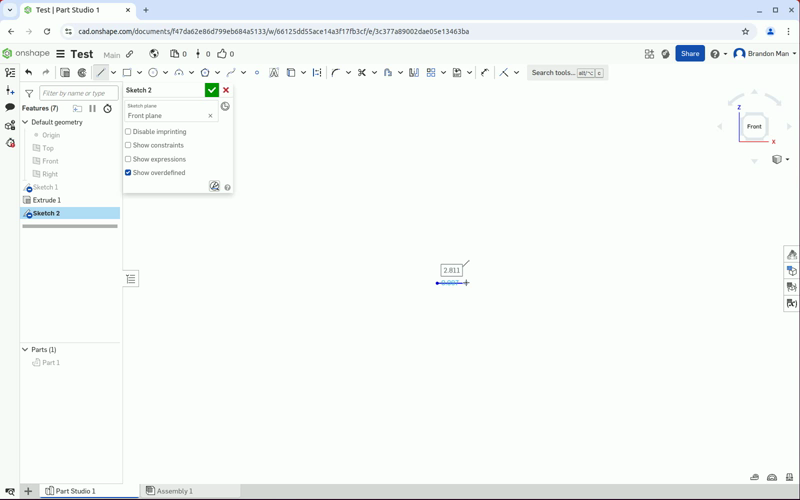
scroll(6)
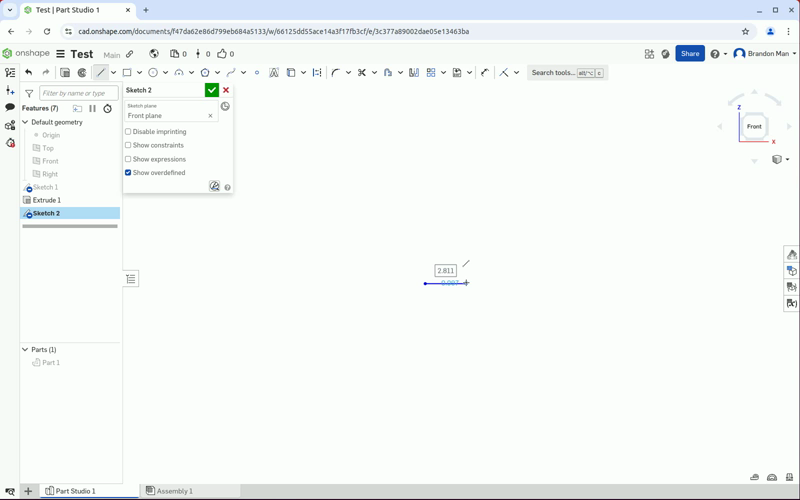
scroll(6)
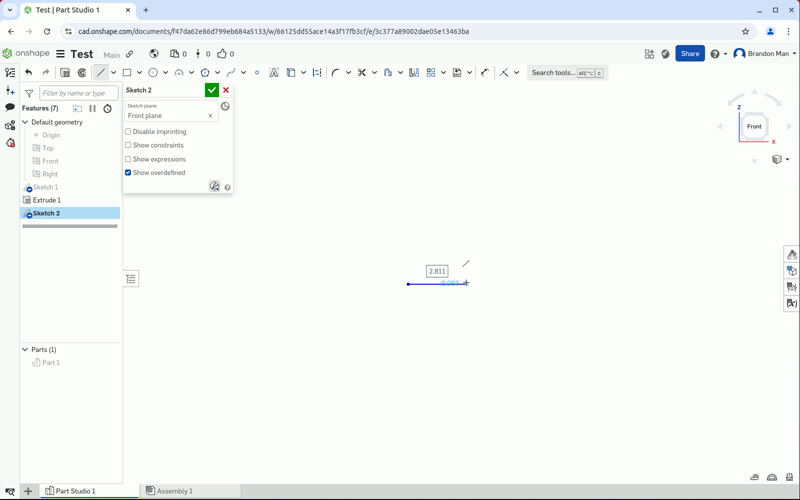
scroll(6)
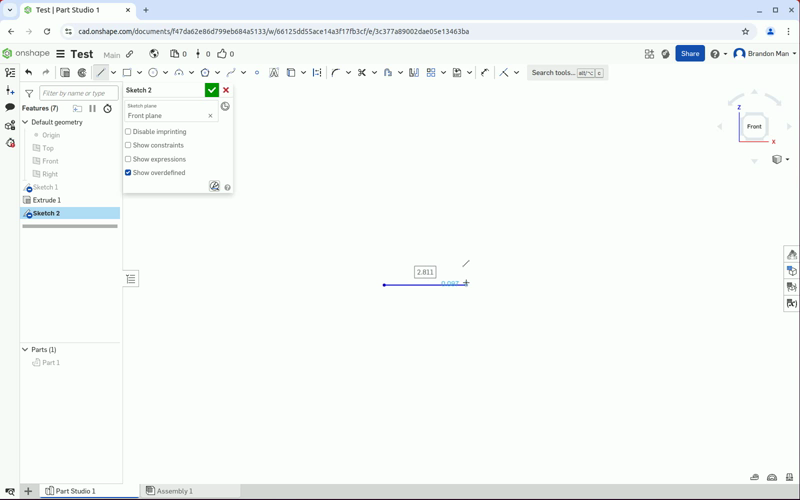
scroll(6)
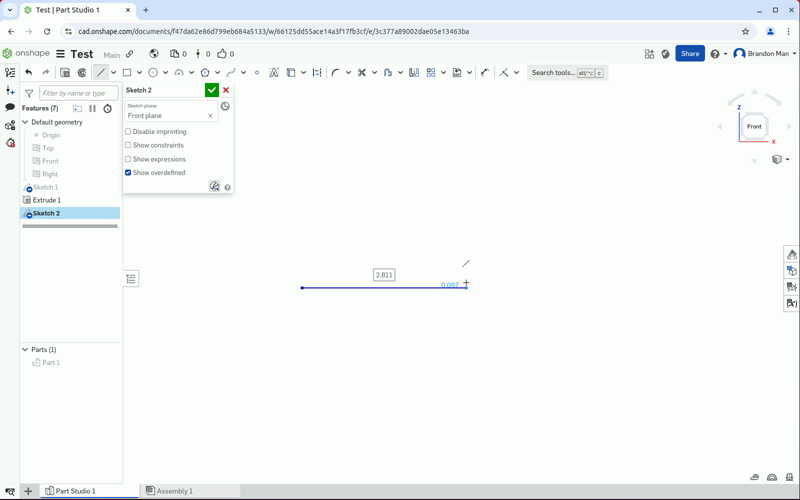
click(466, 282)
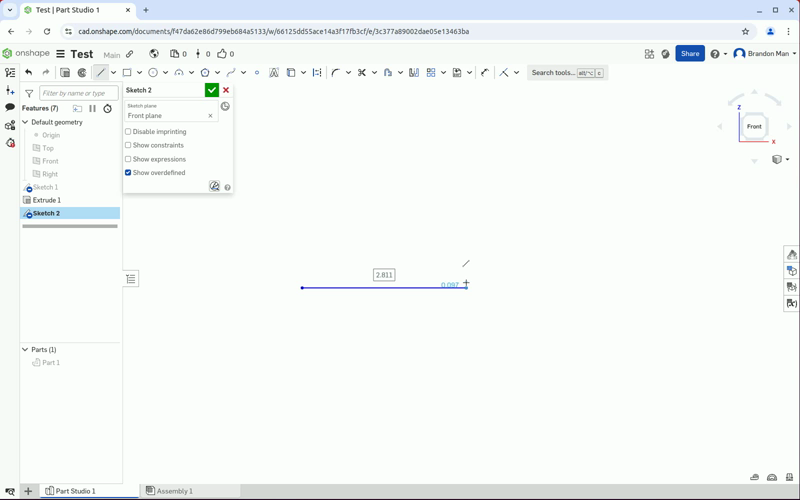
scroll(-6)
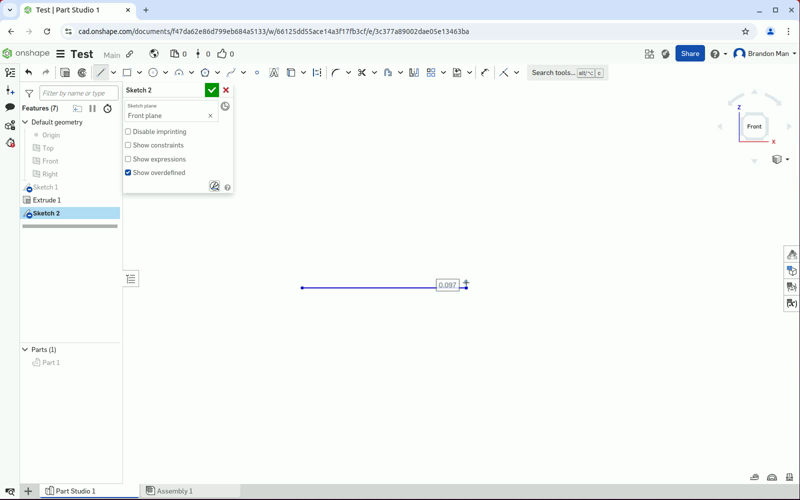
scroll(-6)
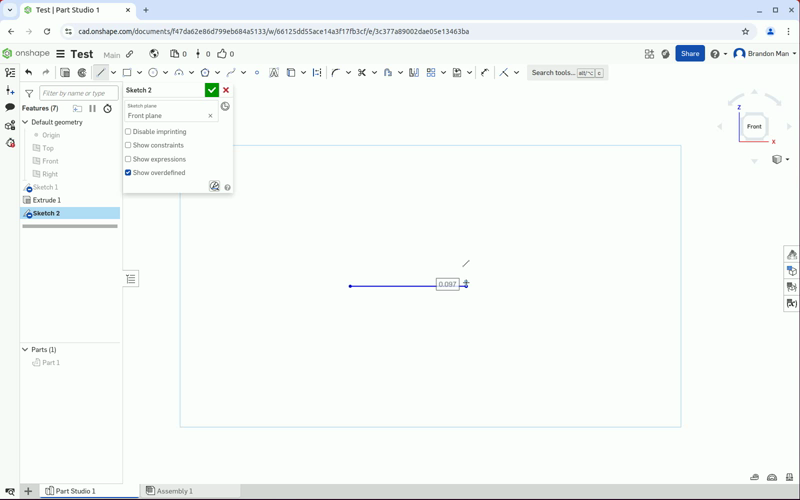
scroll(-6)
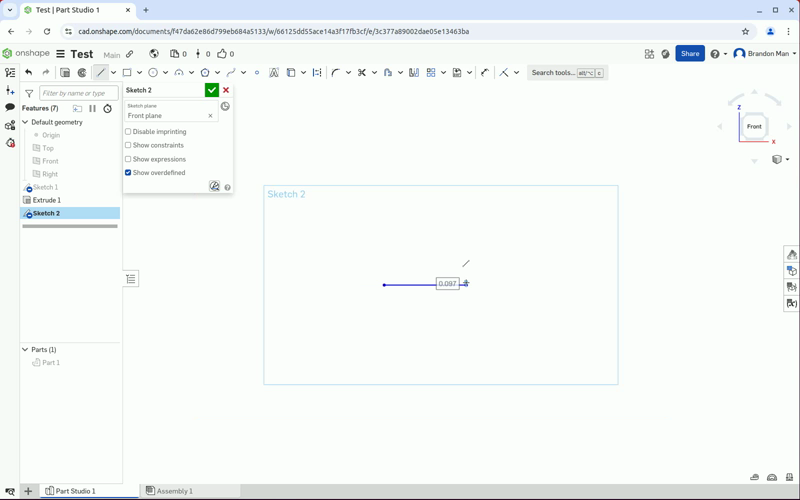
scroll(-6)
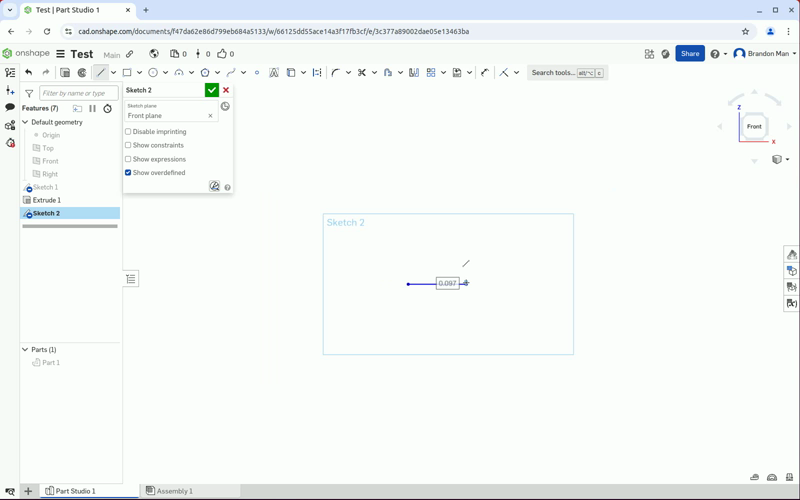
scroll(-6)
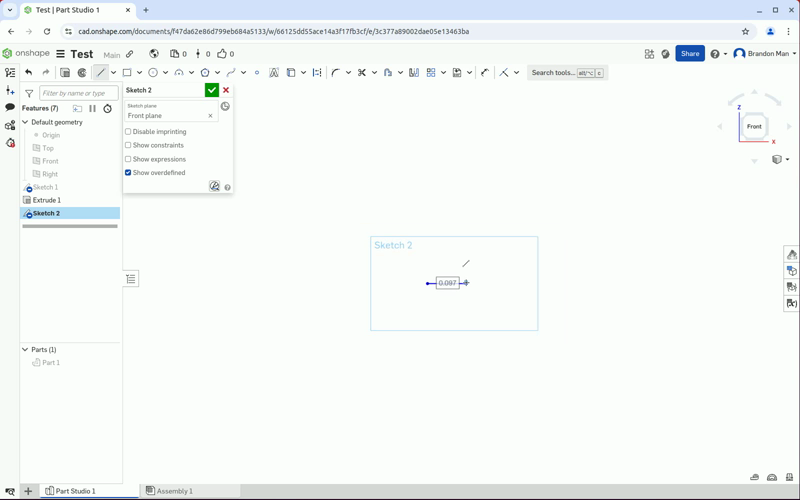
scroll(-6)
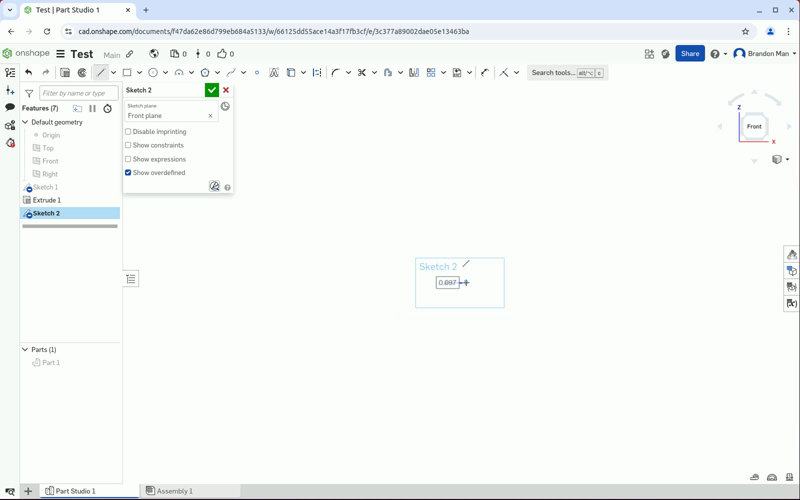
scroll(-6)
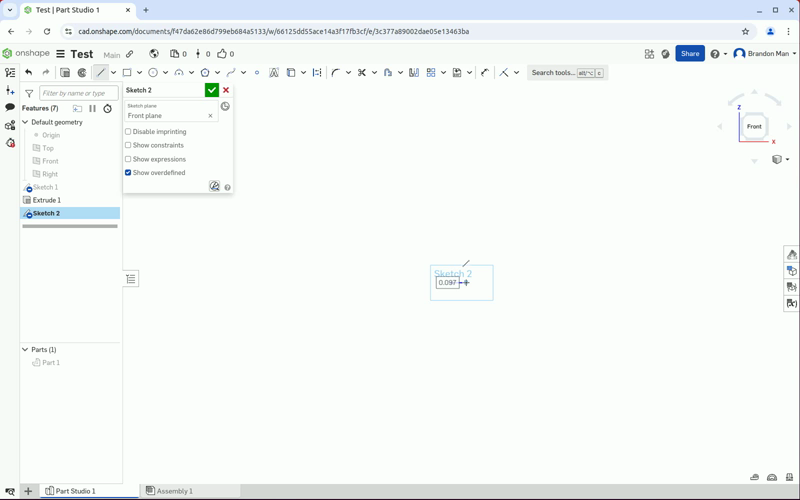
key_up(shift)
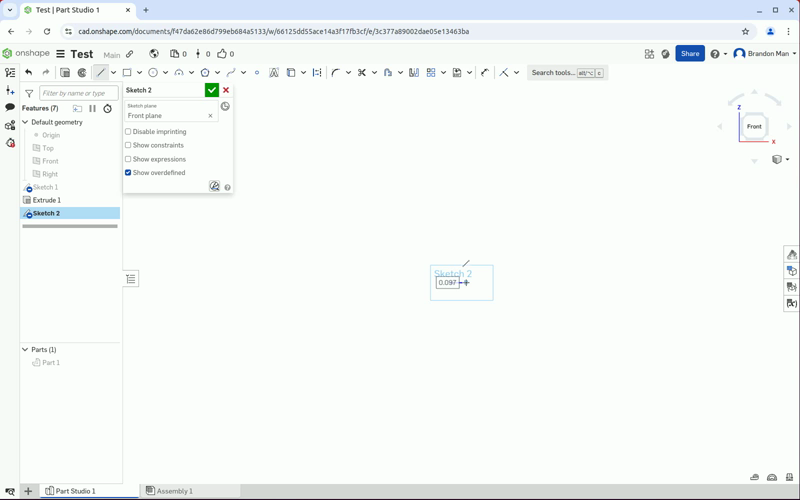
key_down(shift)
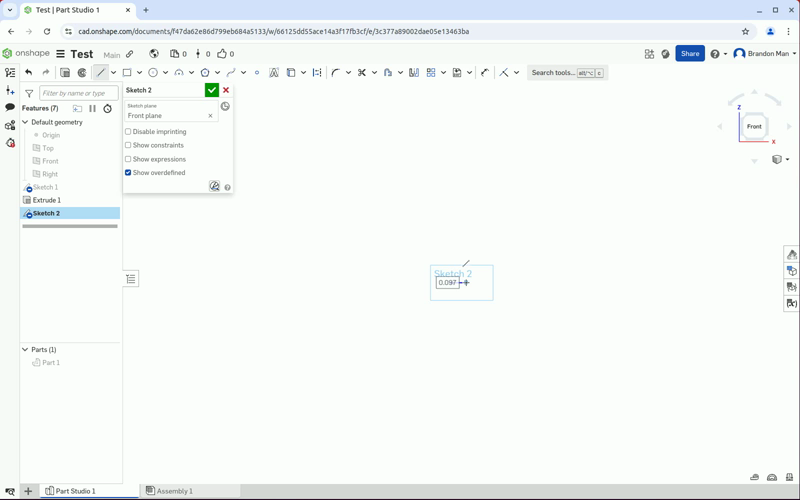
mouse_move(496, 282)
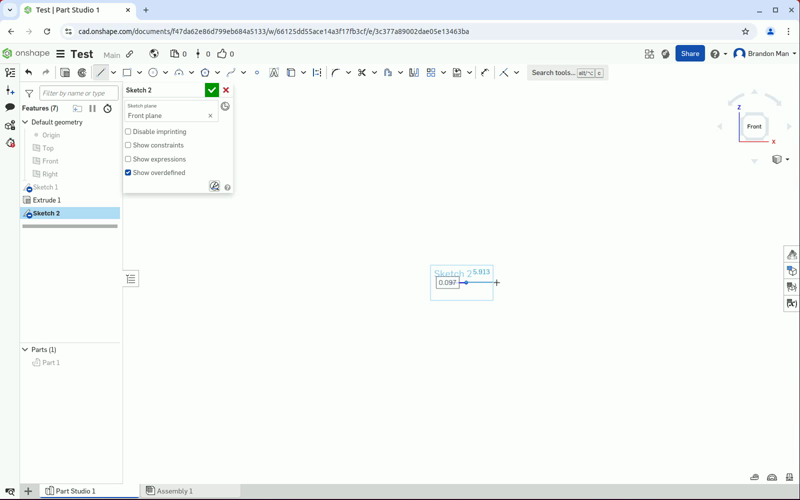
mouse_move(451, 282)
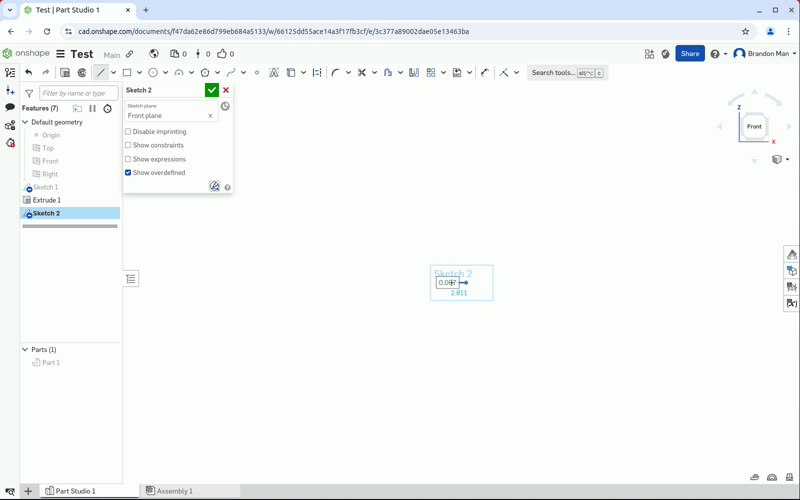
scroll(6)
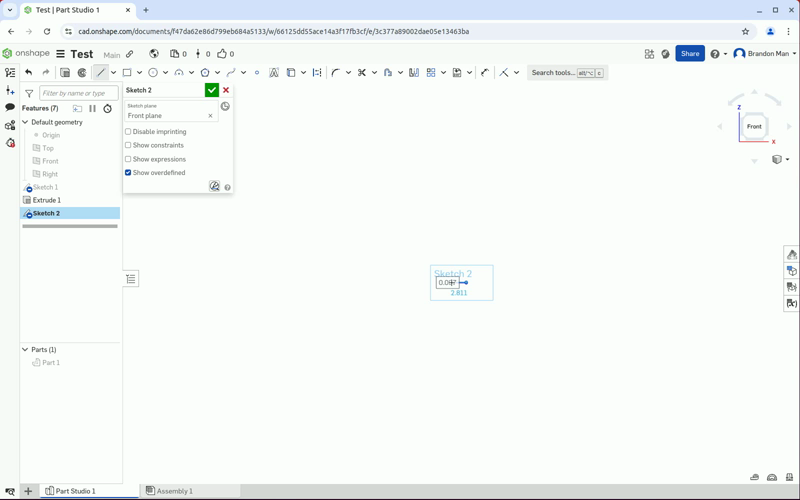
scroll(6)
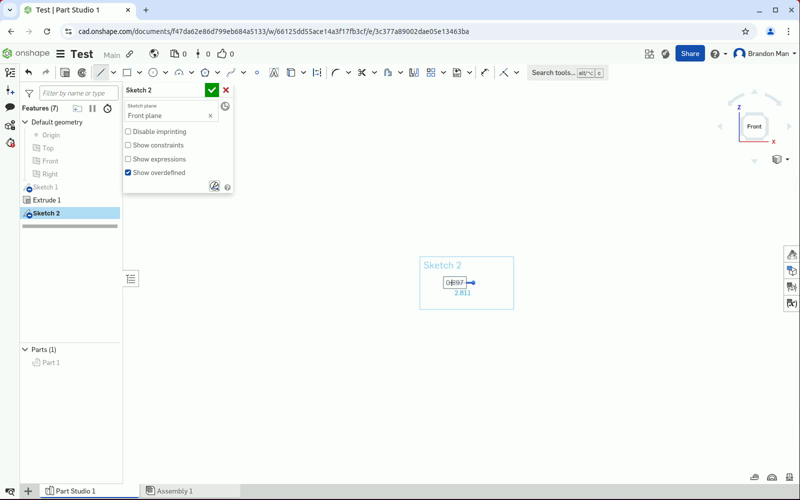
scroll(6)
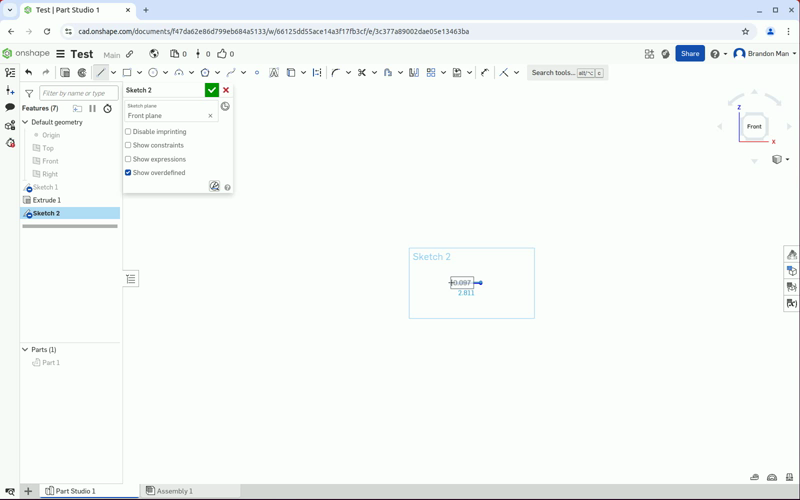
scroll(6)
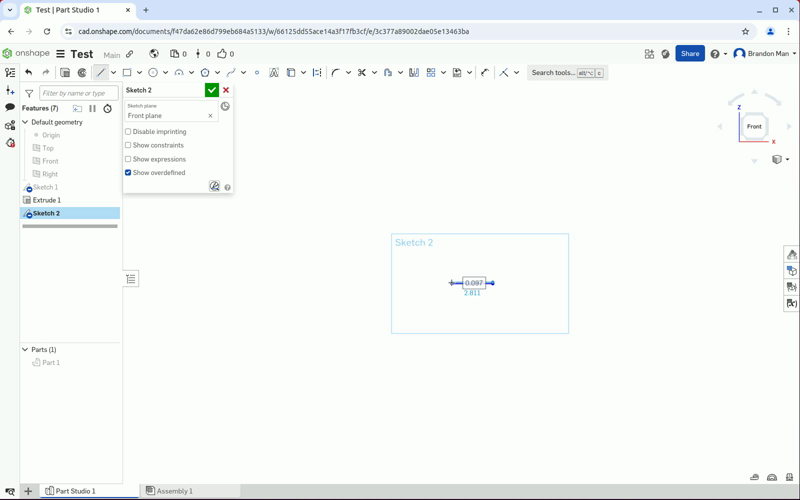
scroll(6)
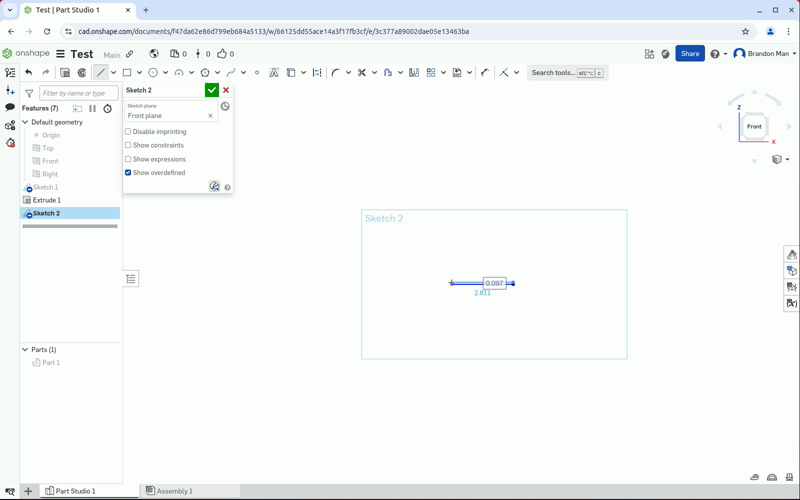
scroll(6)
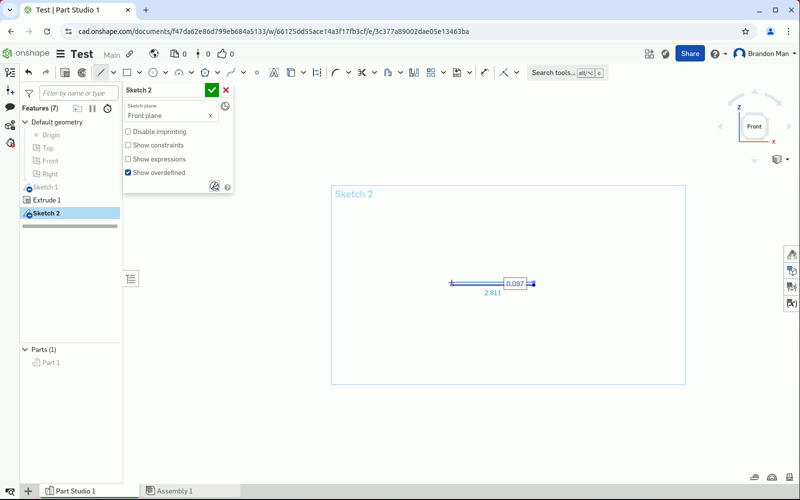
scroll(6)
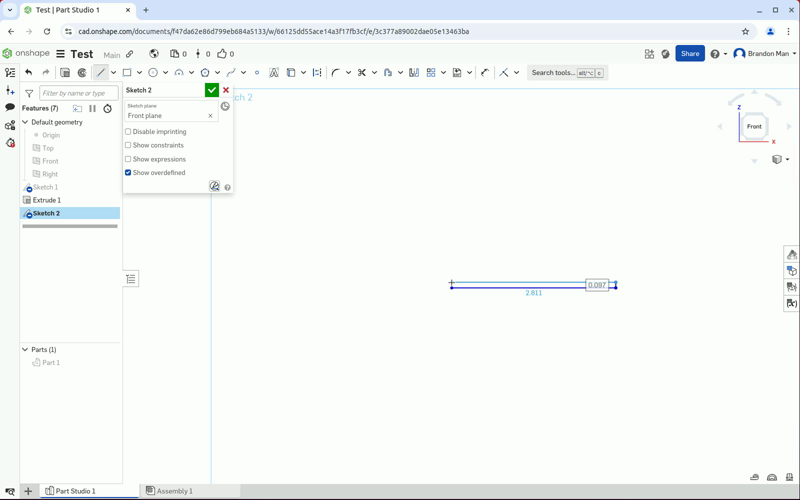
click(451, 282)
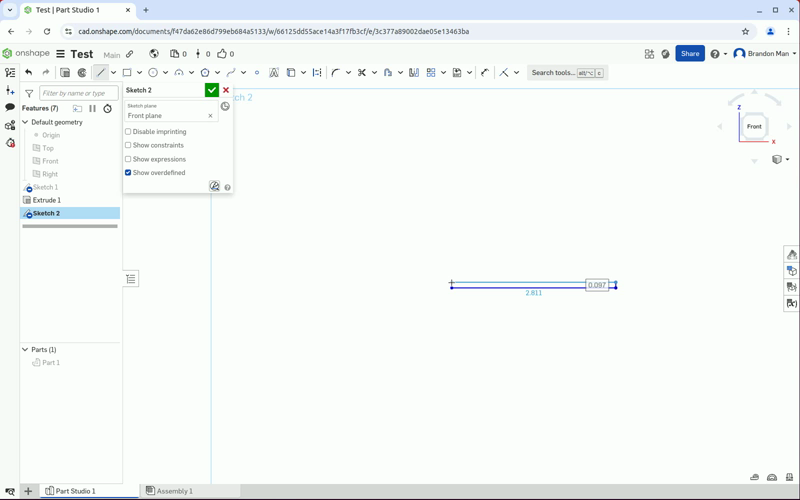
scroll(-6)
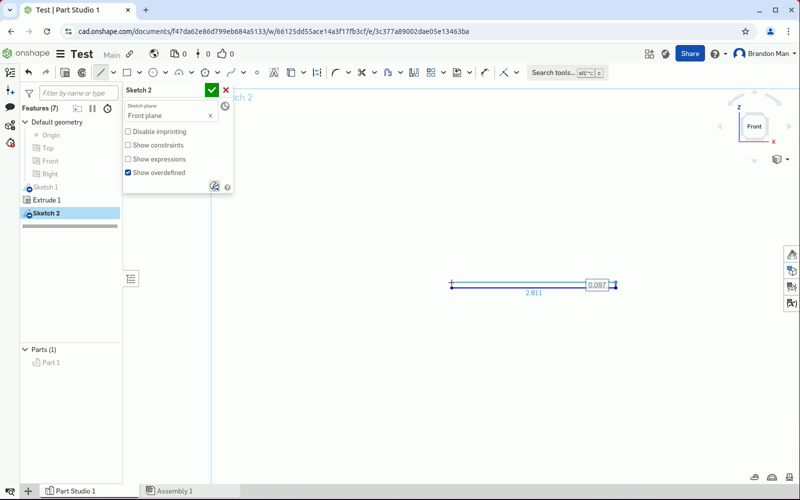
scroll(-6)
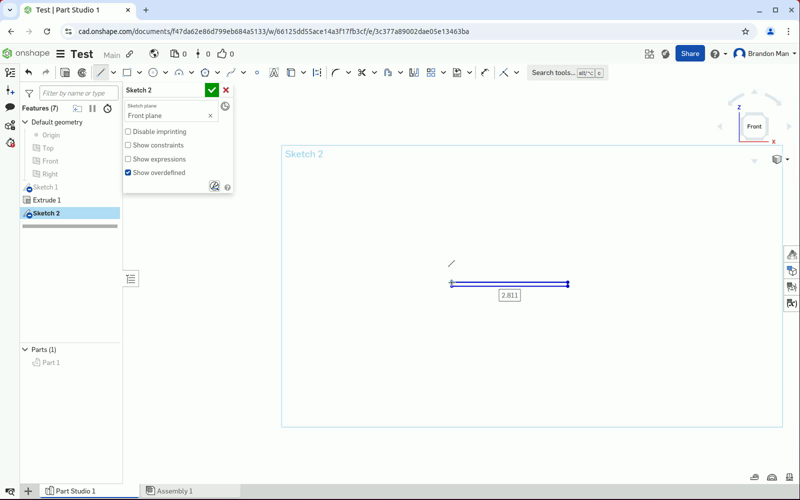
scroll(-6)
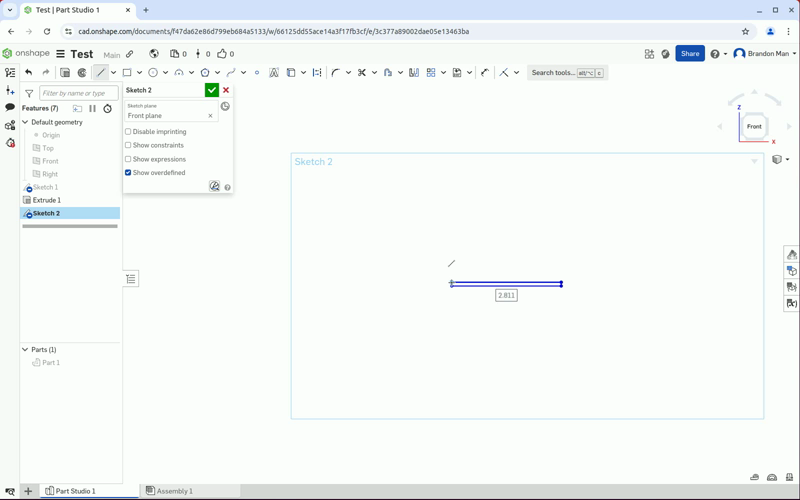
scroll(-6)
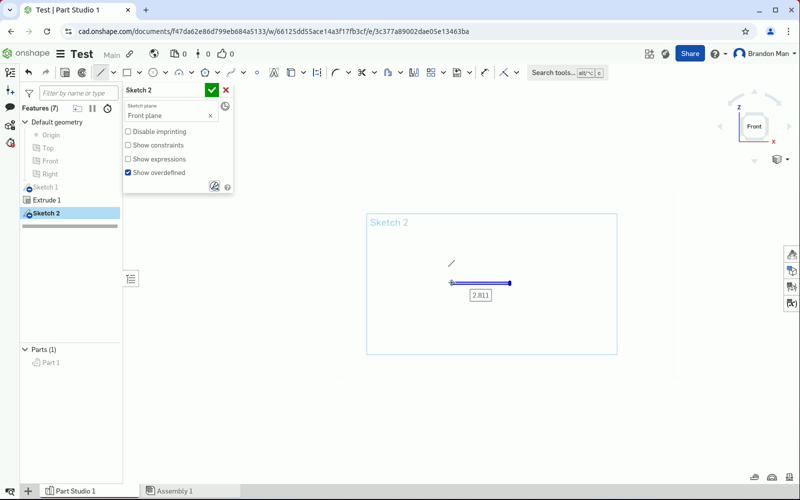
scroll(-6)
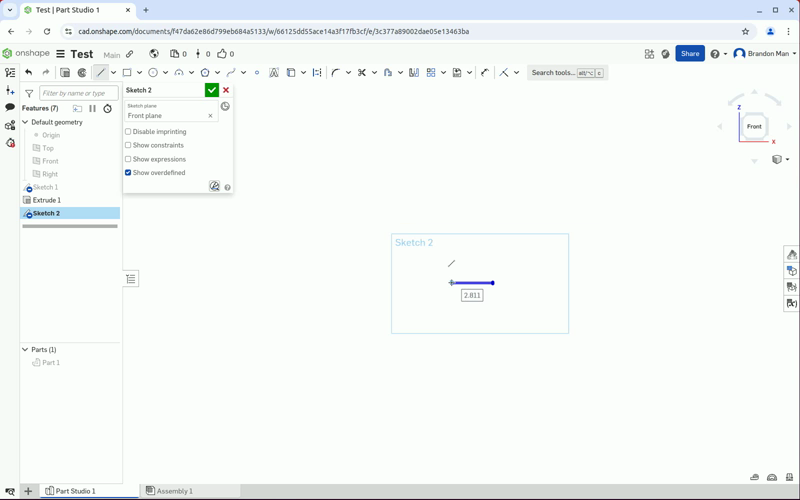
scroll(-6)
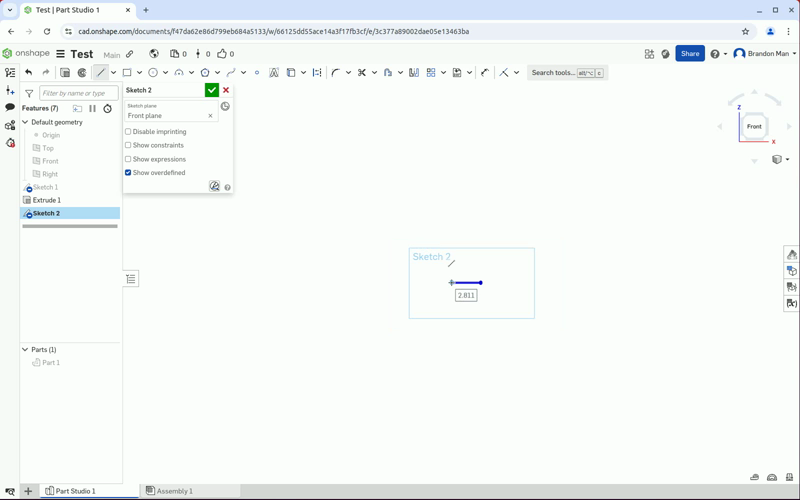
scroll(-6)
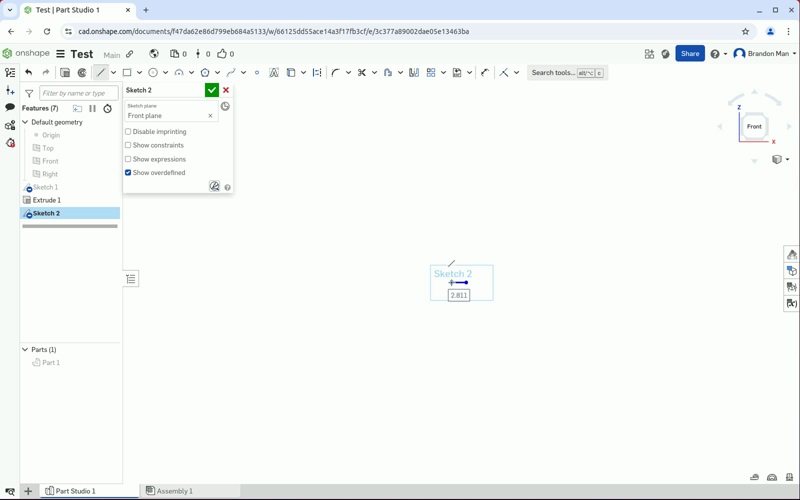
key_up(shift)
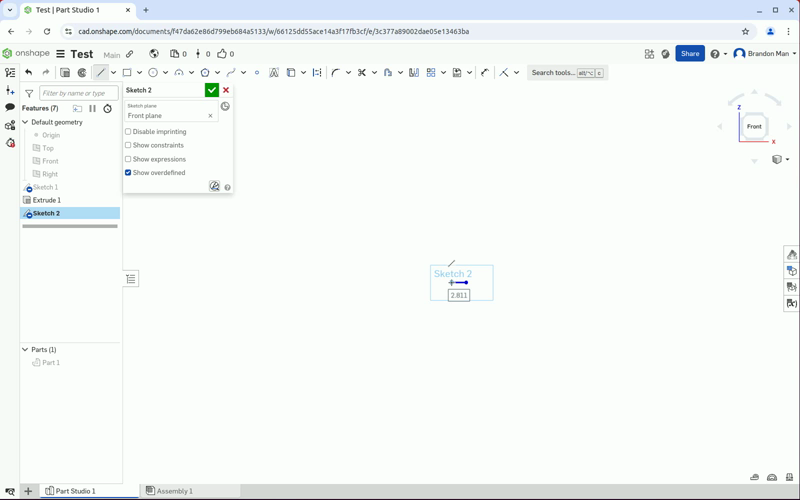
mouse_move(481, 282)
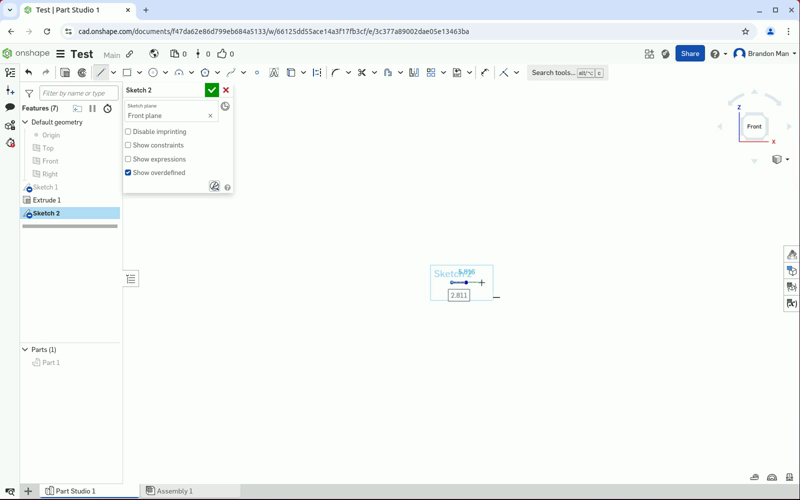
key_down(shift)
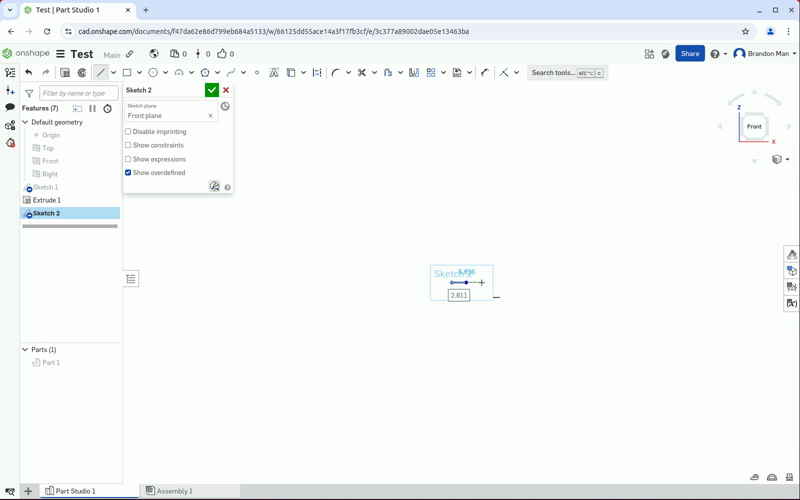
mouse_move(451, 282)
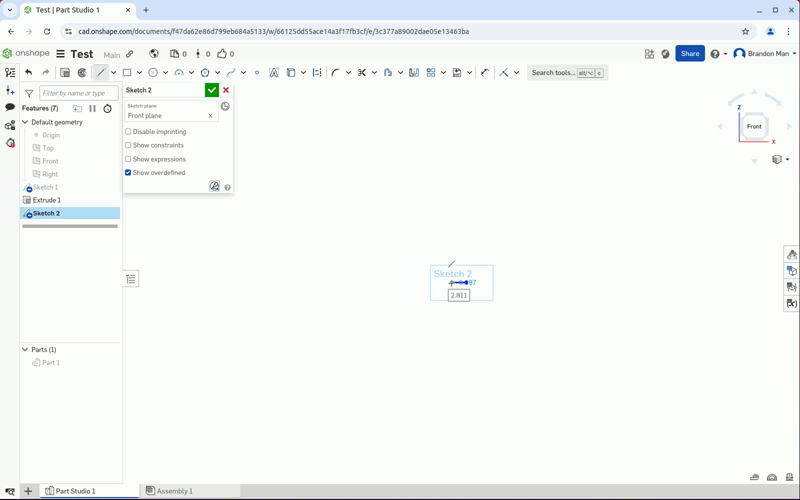
scroll(6)
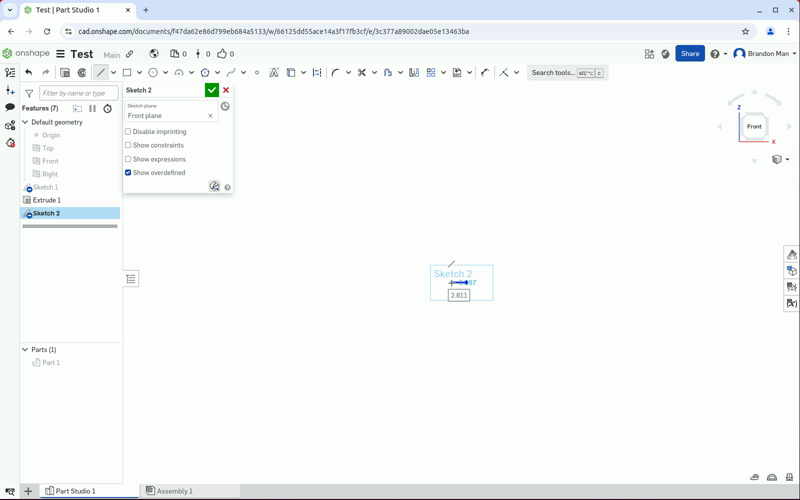
scroll(6)
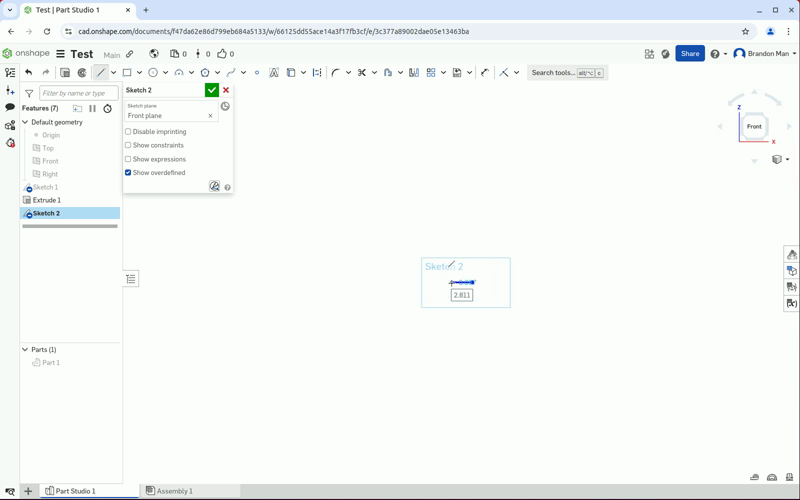
scroll(6)
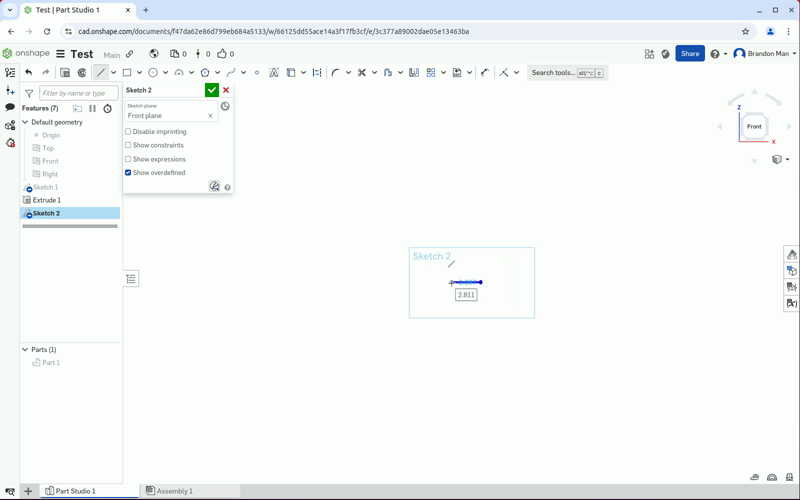
scroll(6)
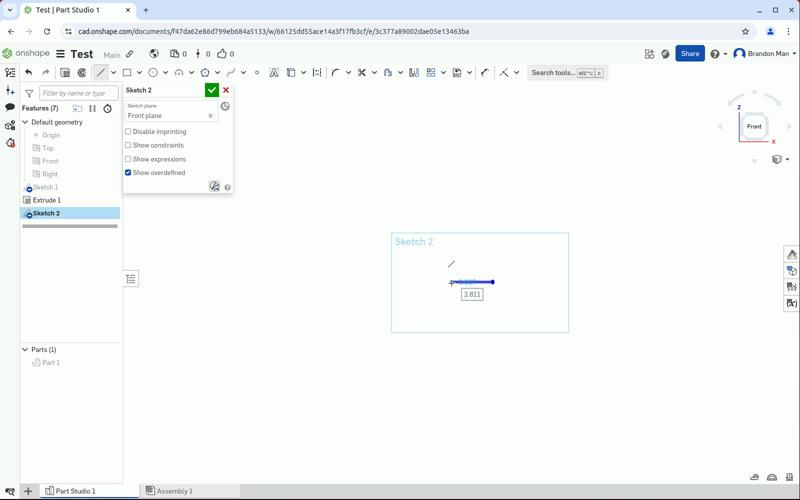
scroll(6)
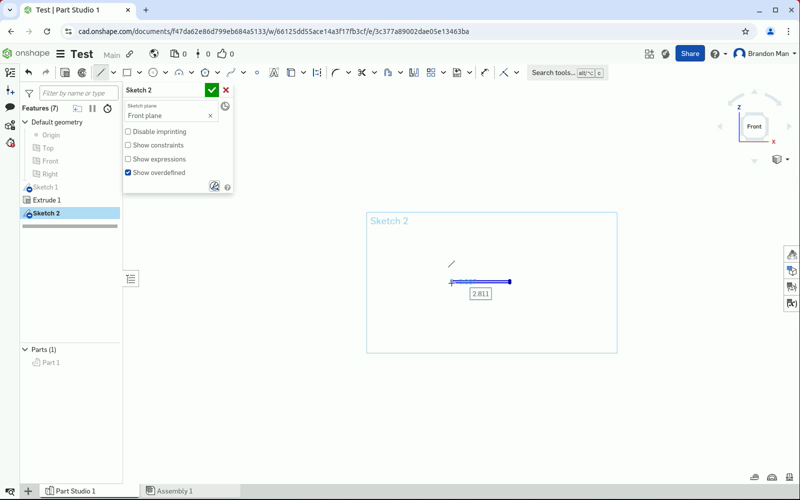
scroll(6)
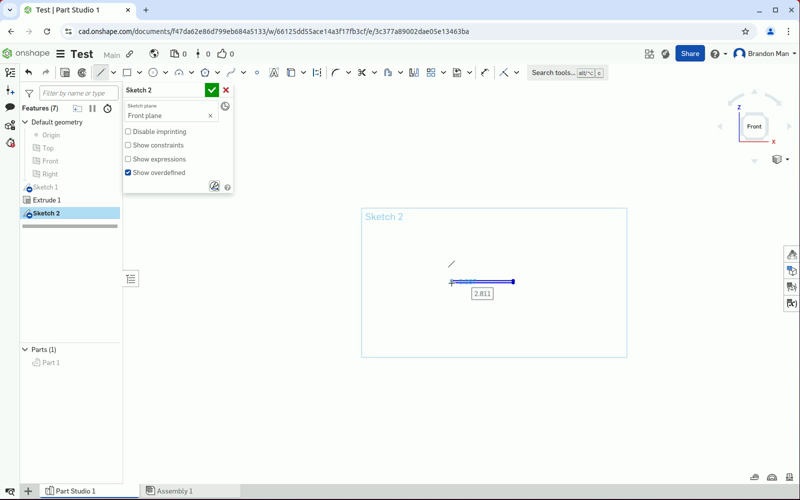
scroll(6)
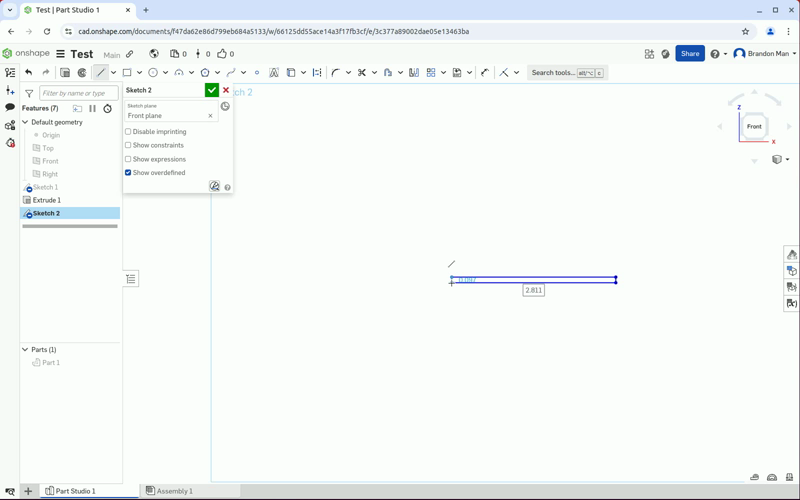
key_up(shift)
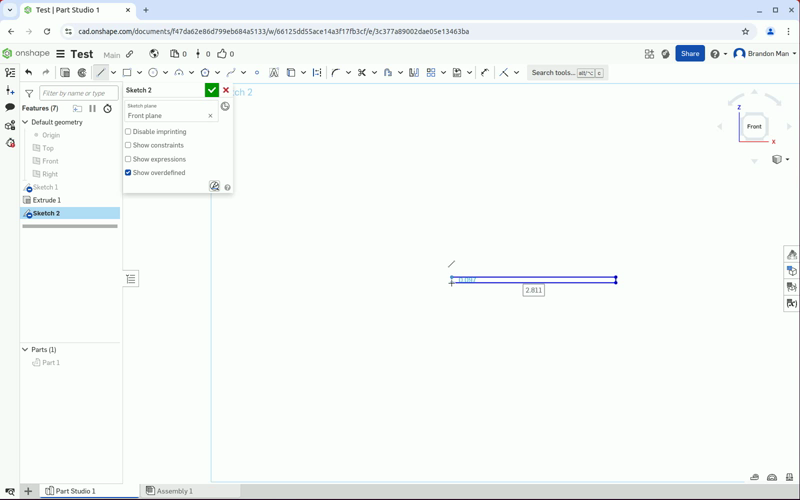
click(451, 282)
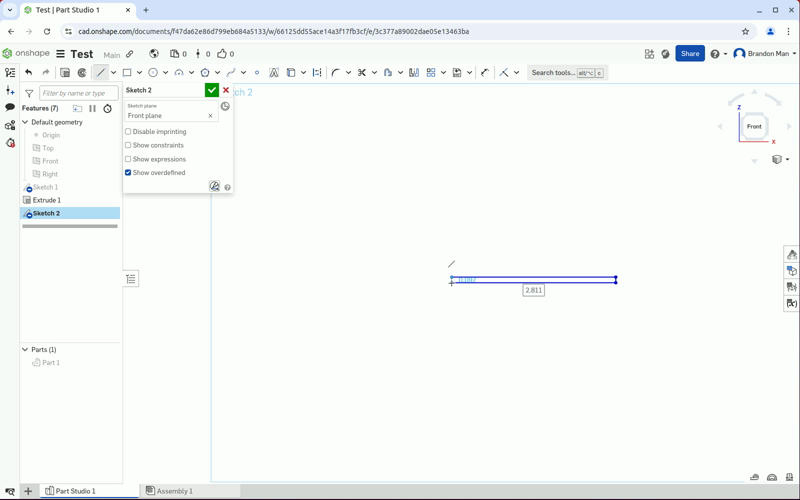
scroll(-6)
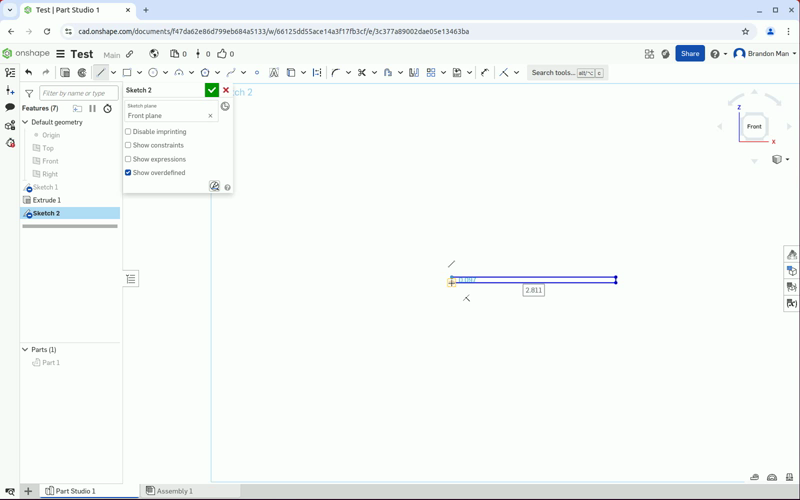
scroll(-6)
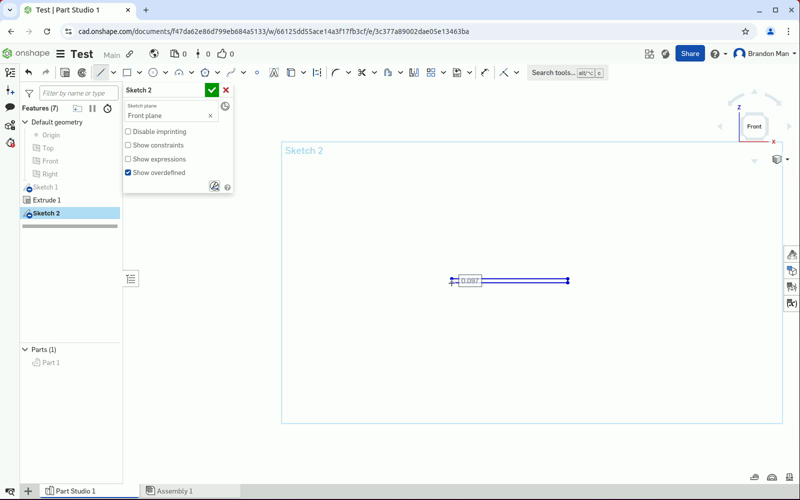
scroll(-6)
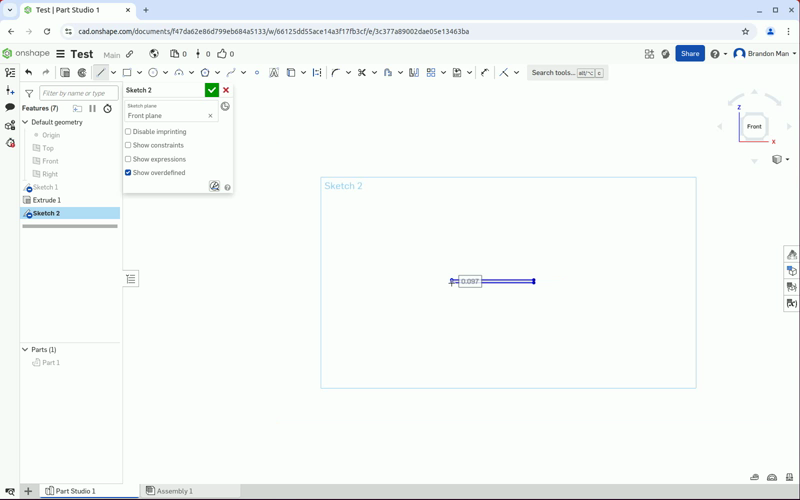
scroll(-6)
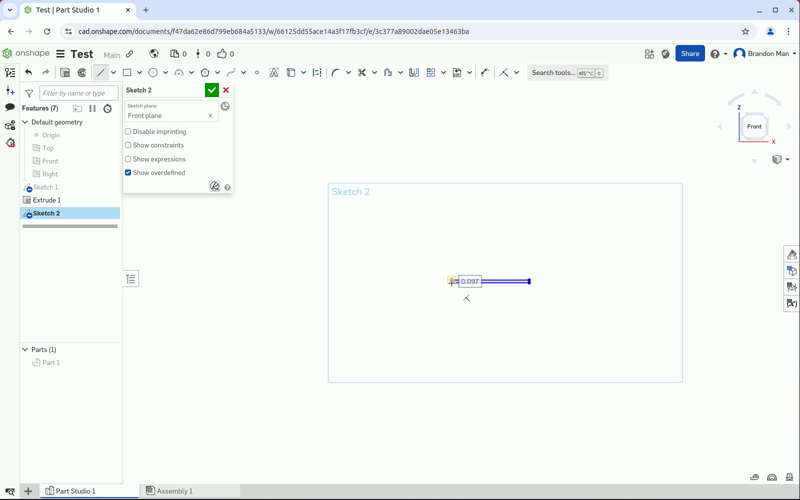
scroll(-6)
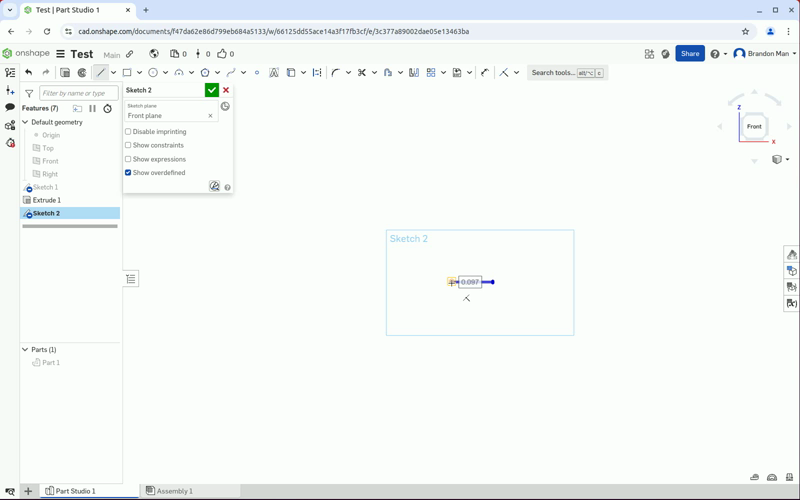
scroll(-6)
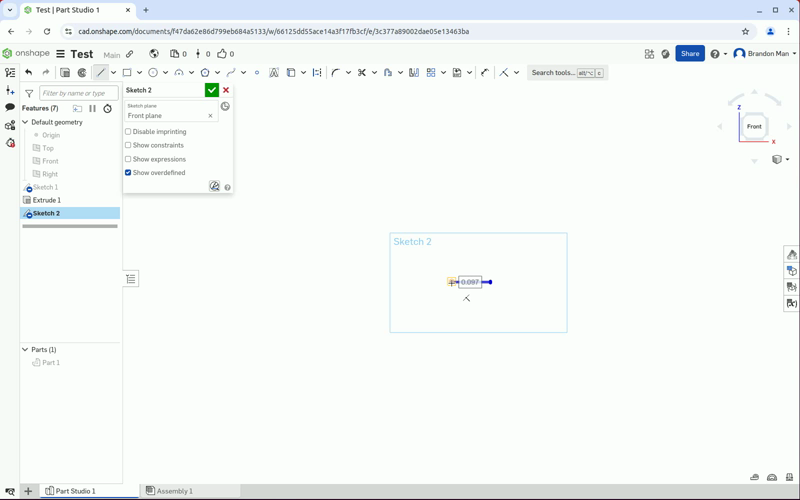
scroll(-6)
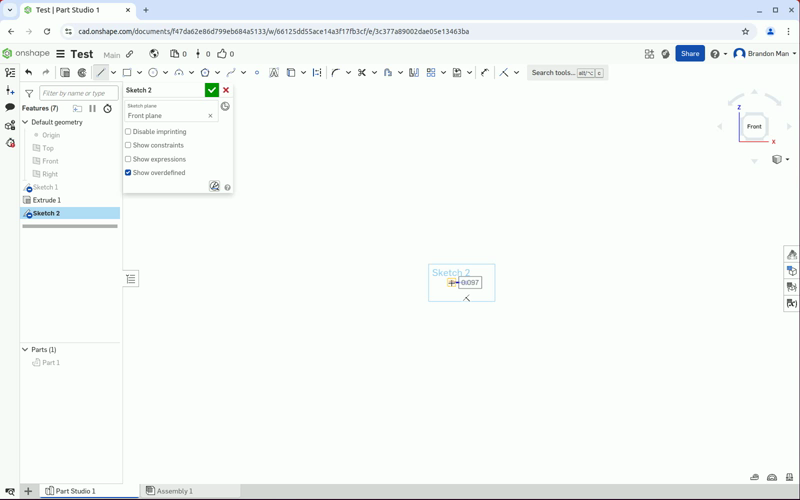
key(esc)
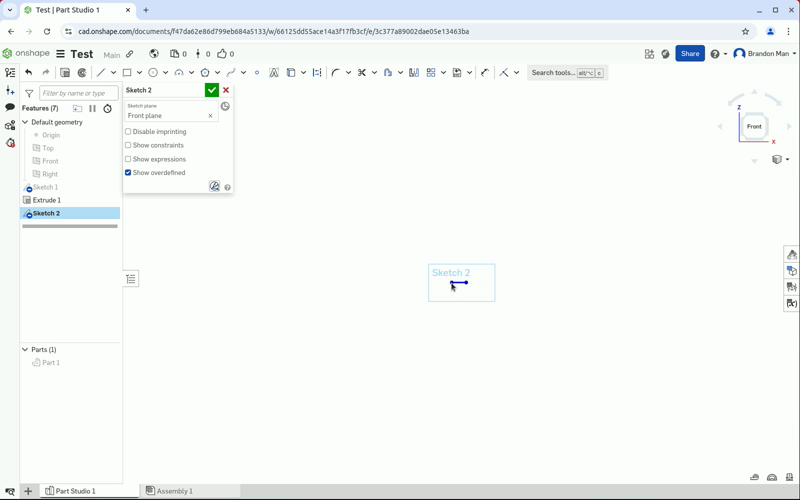
mouse_move(459, 282)
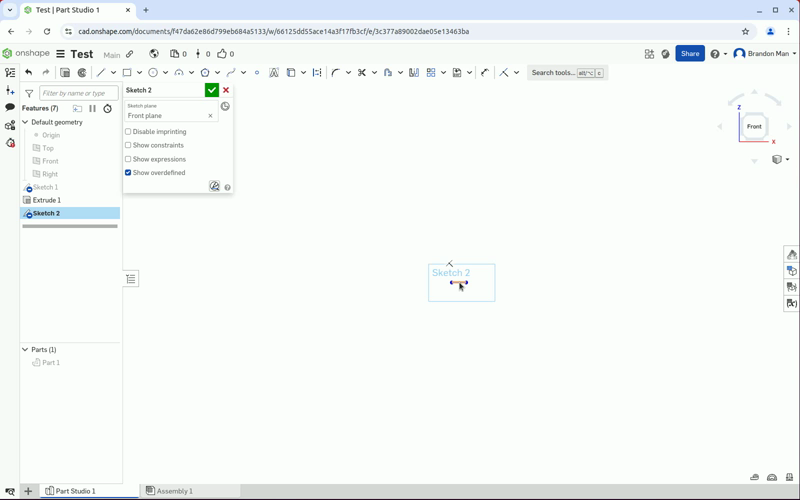
scroll(6)
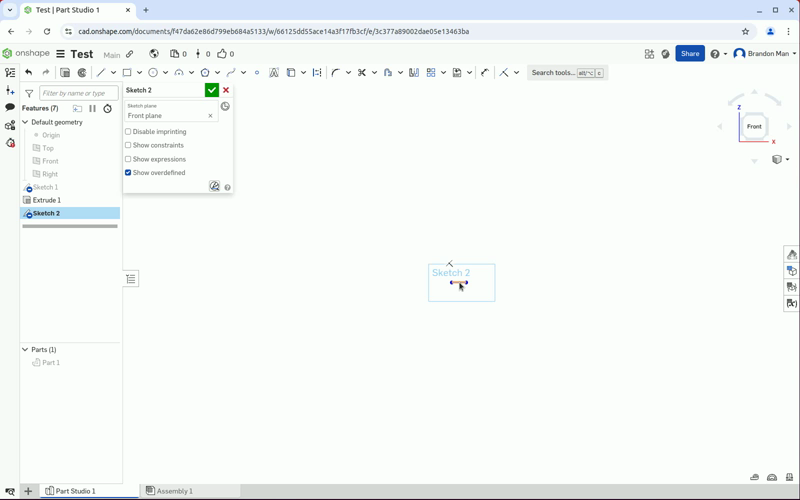
scroll(6)
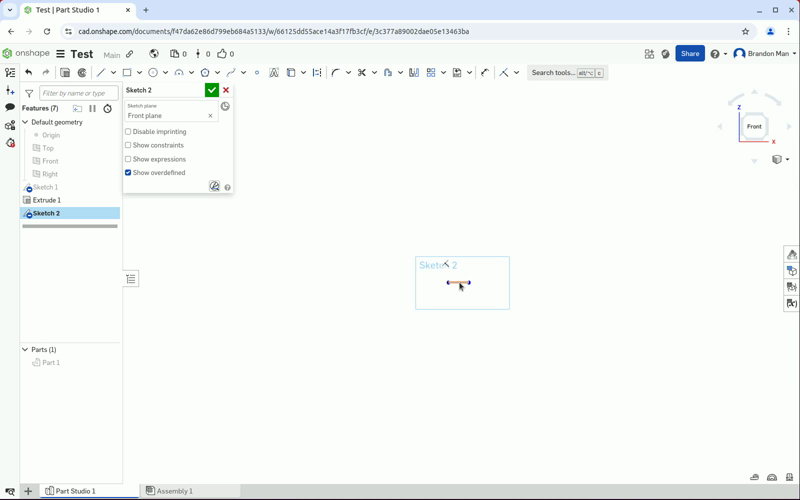
scroll(6)
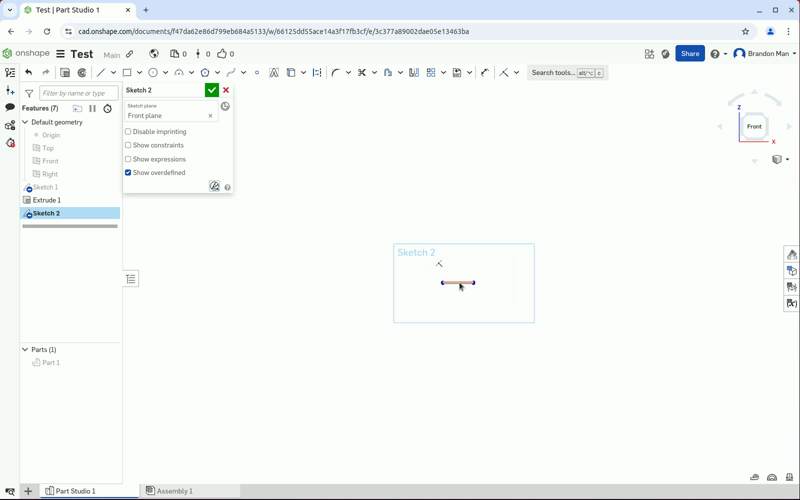
scroll(6)
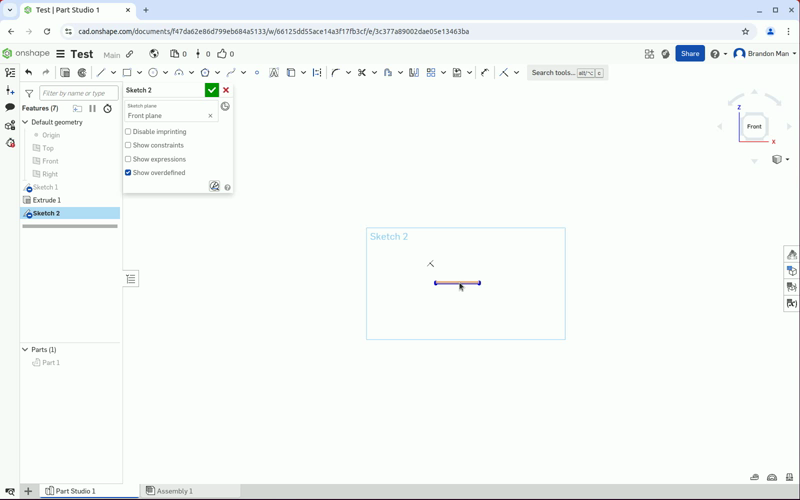
scroll(6)
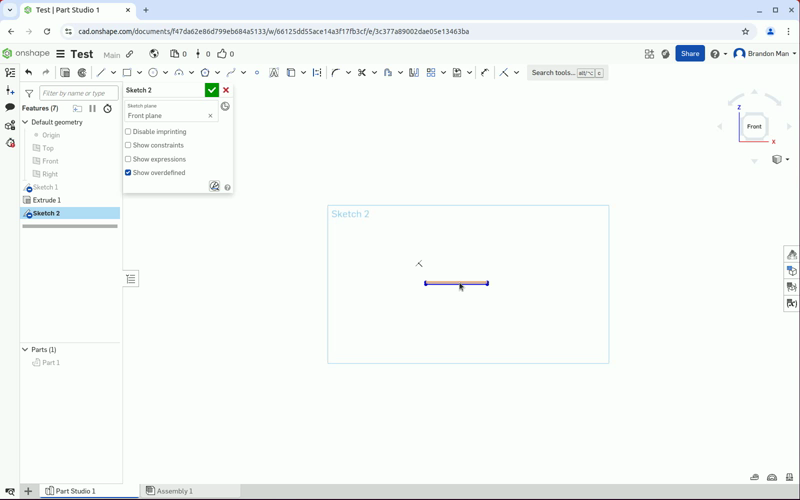
scroll(6)
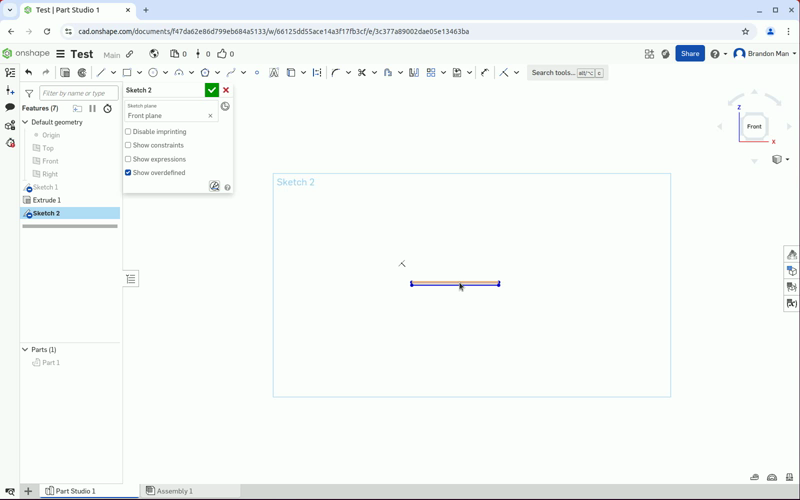
scroll(6)
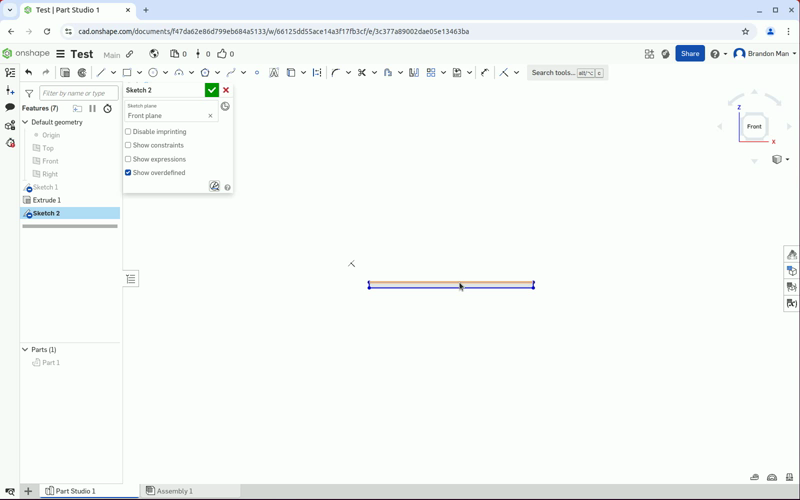
click(459, 282)
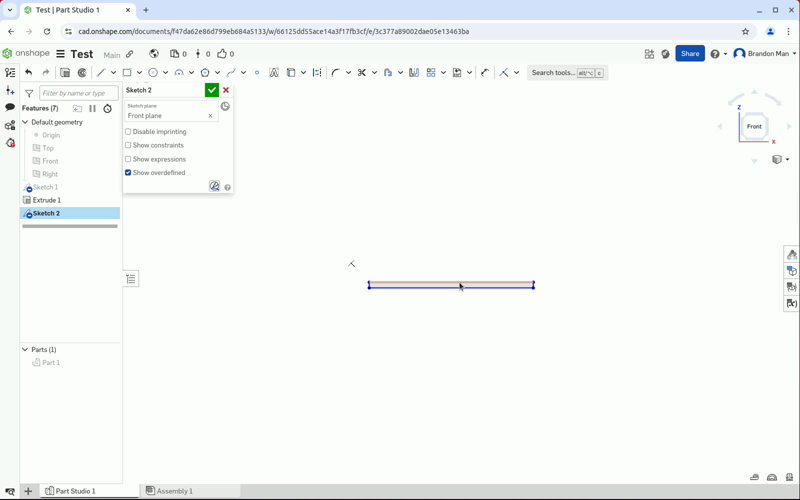
scroll(-6)
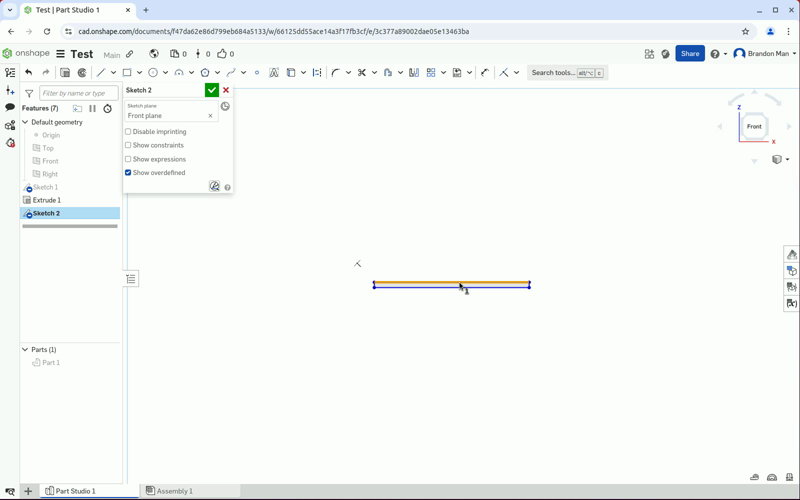
scroll(-6)
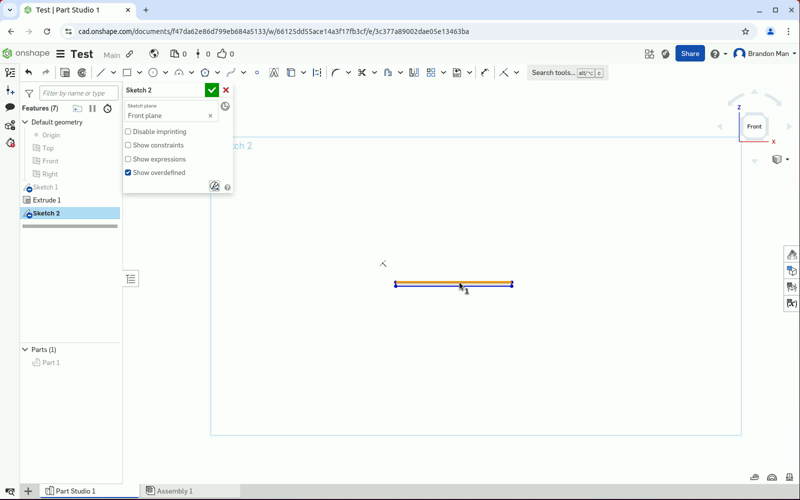
scroll(-6)
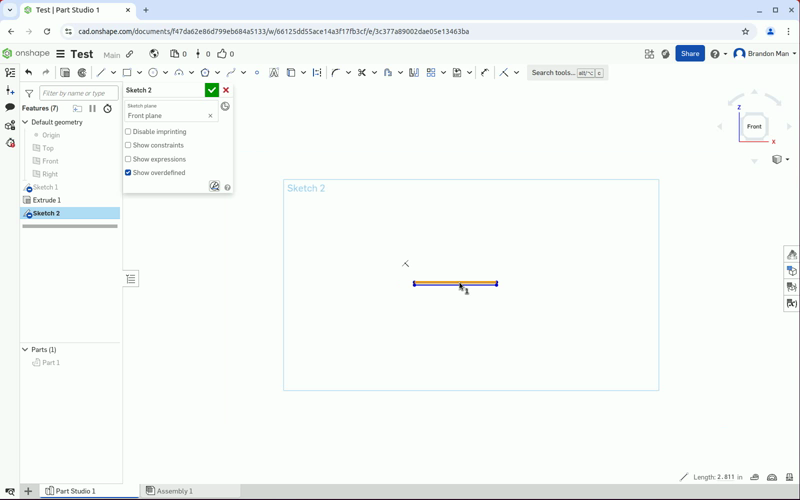
scroll(-6)
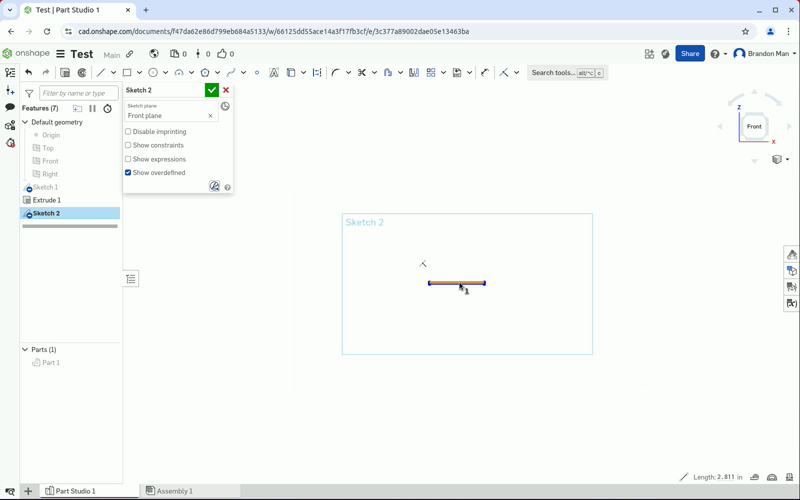
scroll(-6)
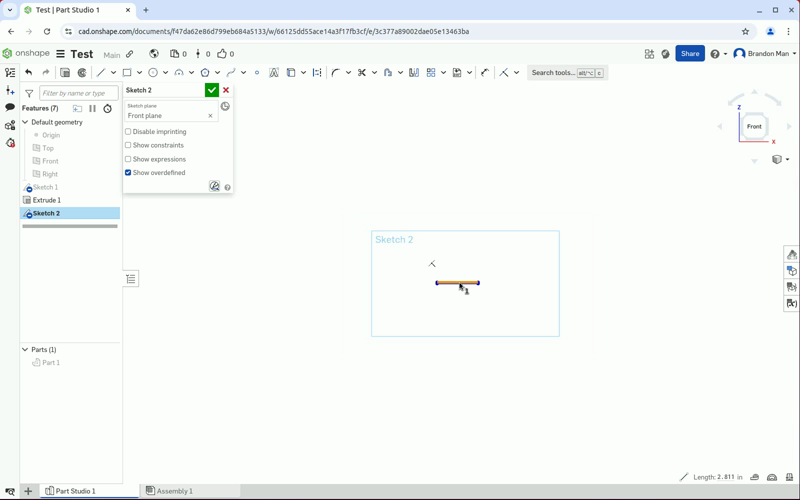
scroll(-6)
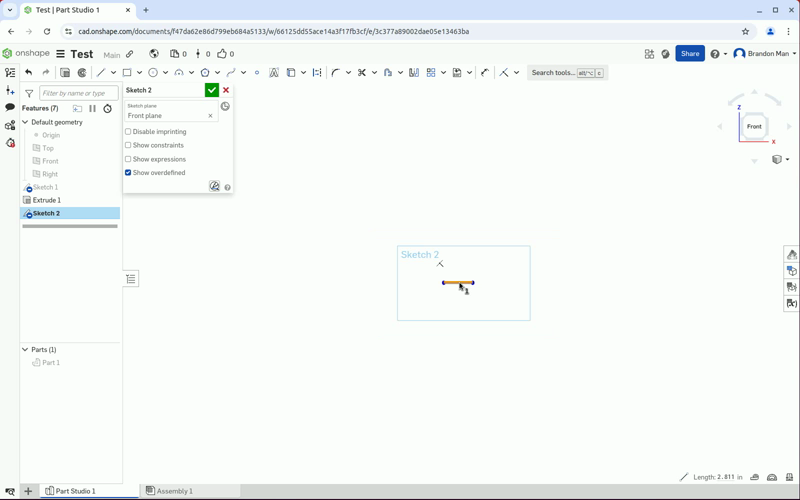
scroll(-6)
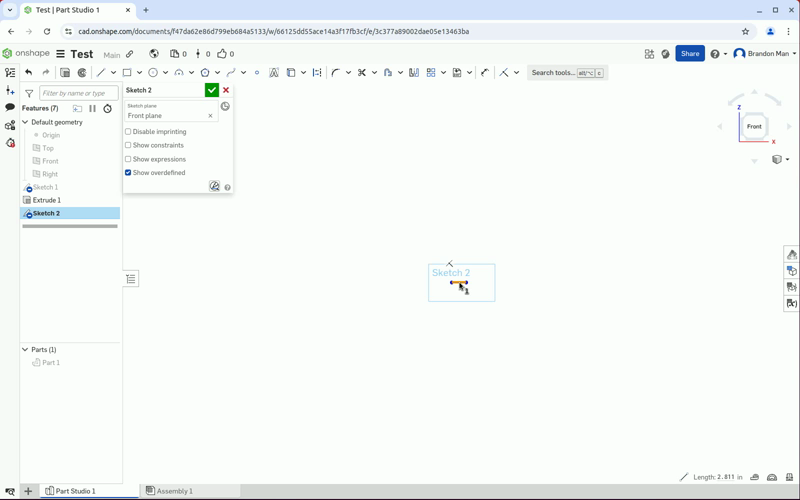
mouse_move(73, 352)
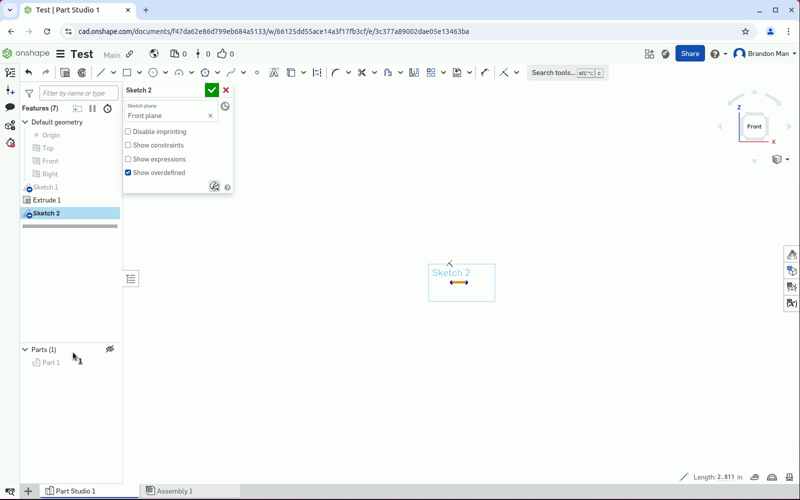
key(shift+y)
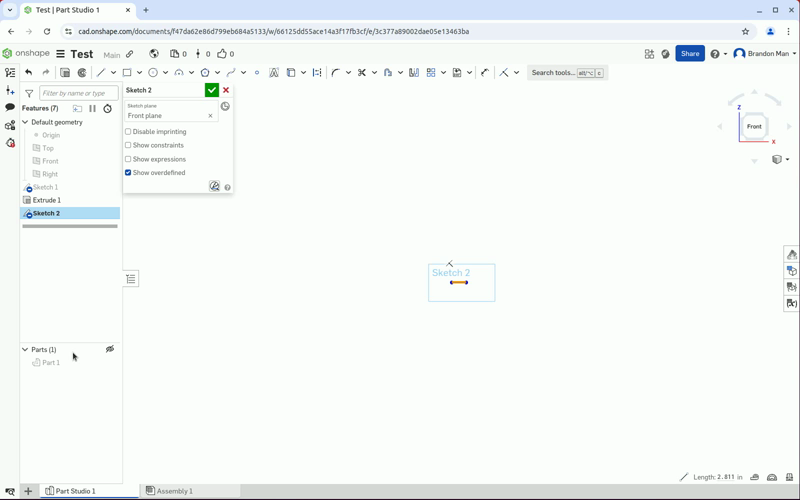
key(shift+e)
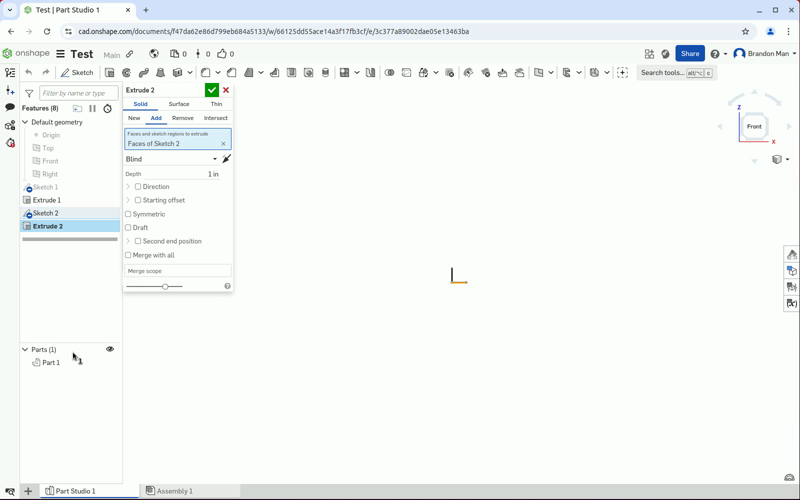
mouse_move(143, 106)
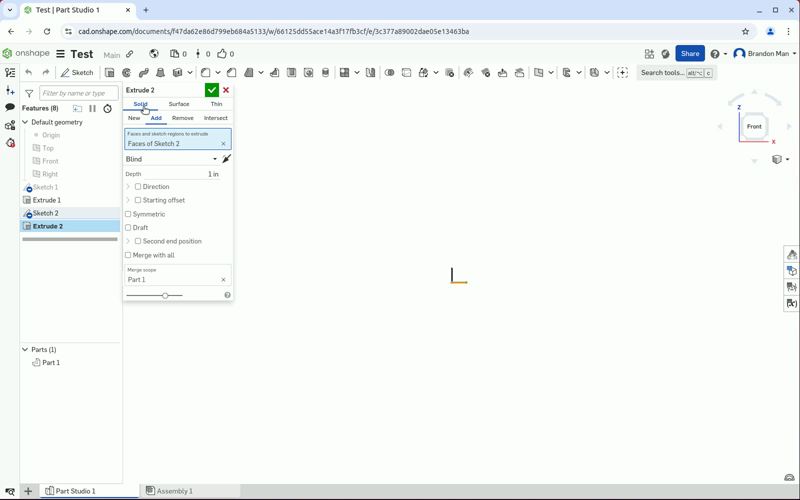
click(143, 106)
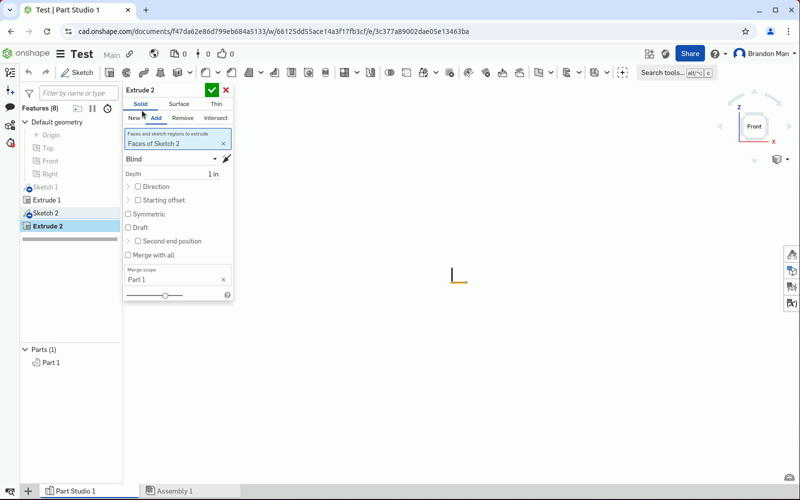
mouse_move(137, 120)
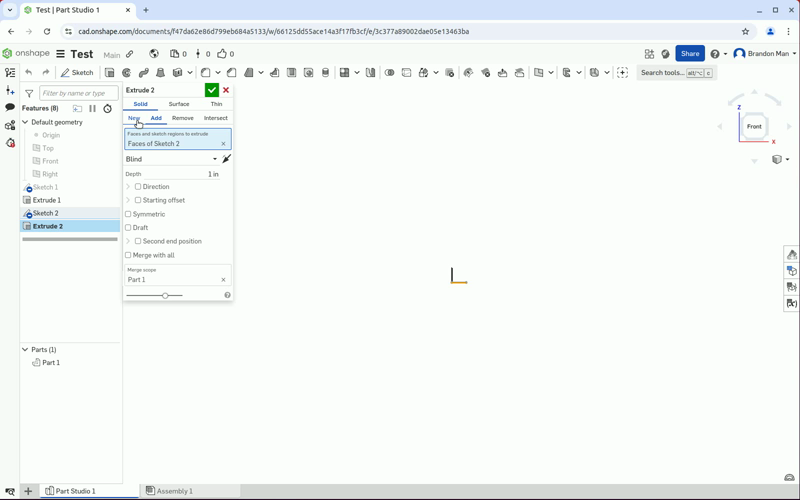
click(137, 120)
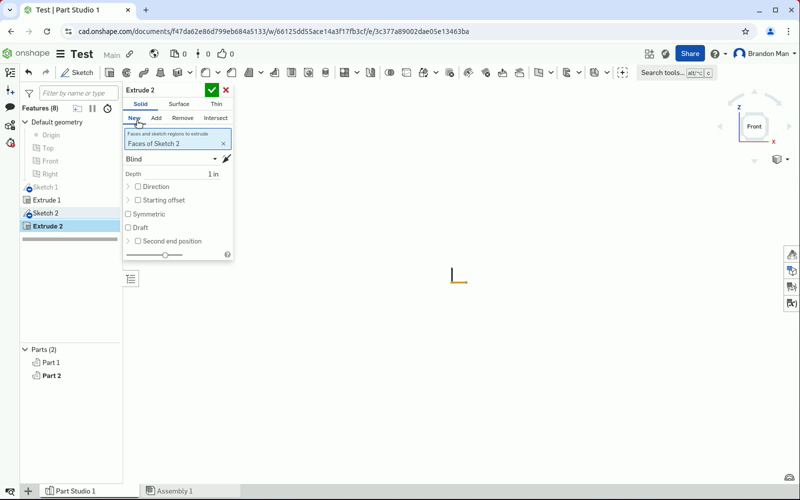
key(tab, 4)
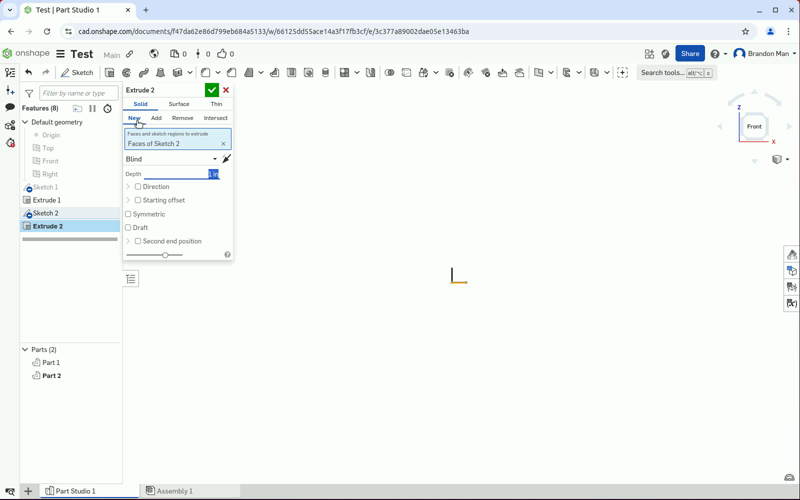
text(23.108)
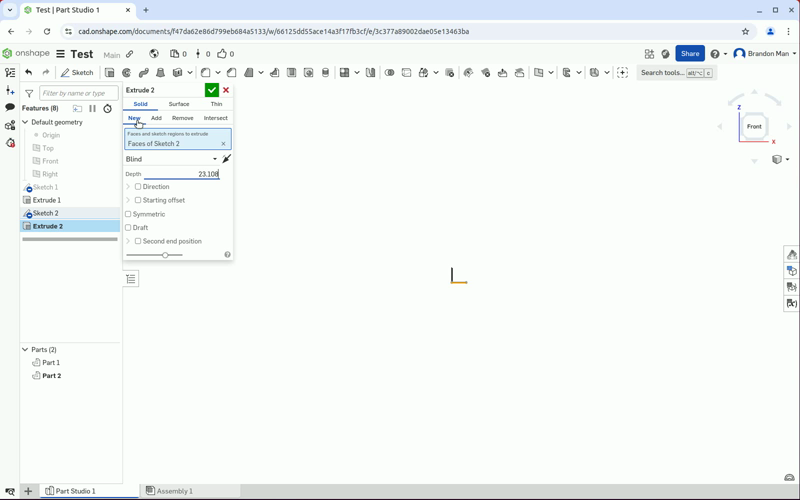
key(enter)
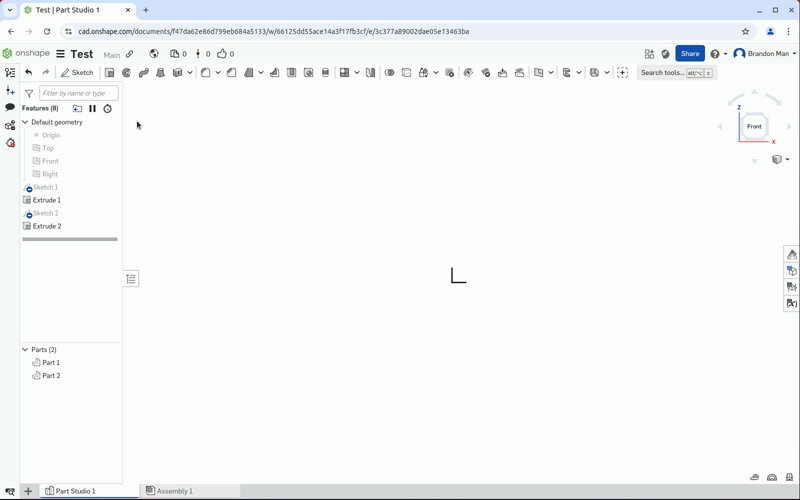
key(shift+h)
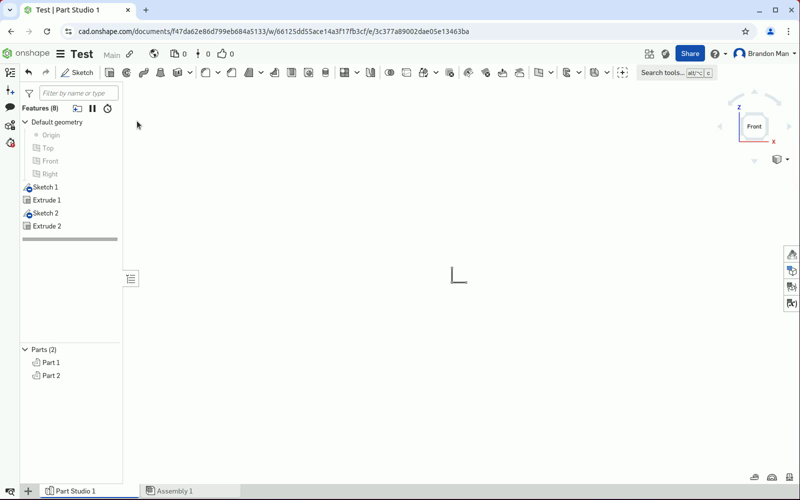
key(shift+h)
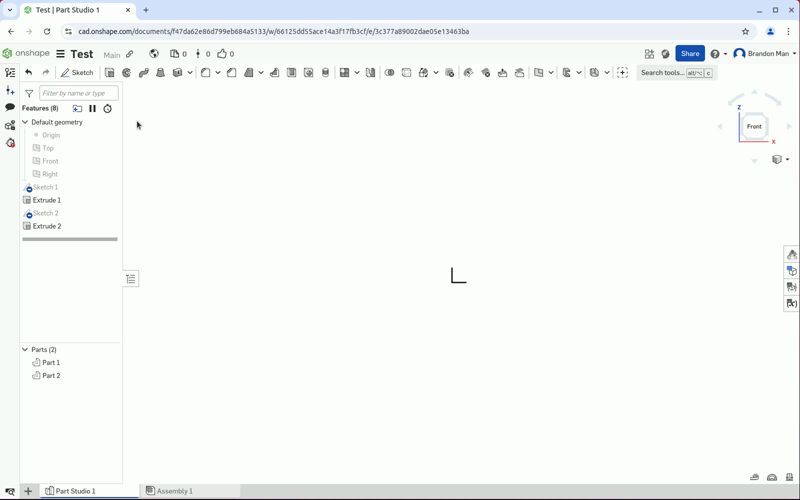
mouse_move(73, 189)
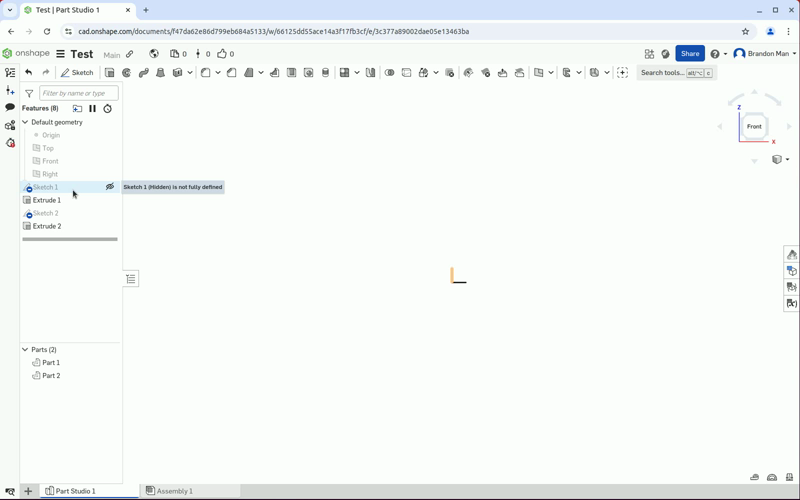
click(73, 189)
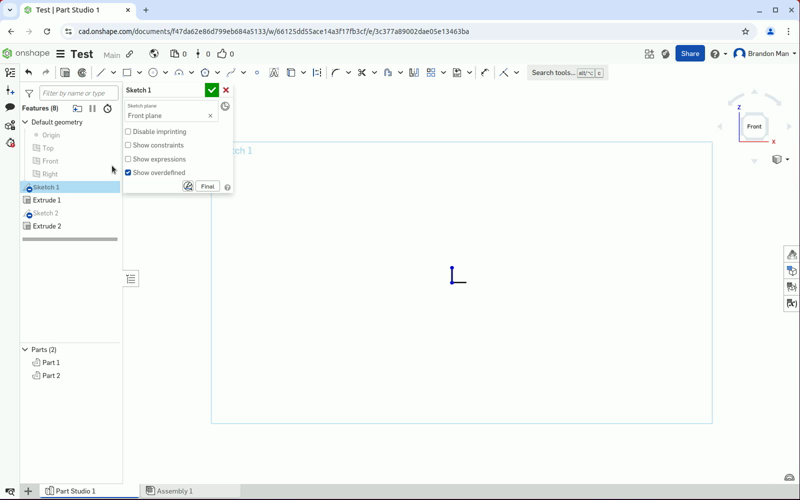
mouse_move(229, 92)
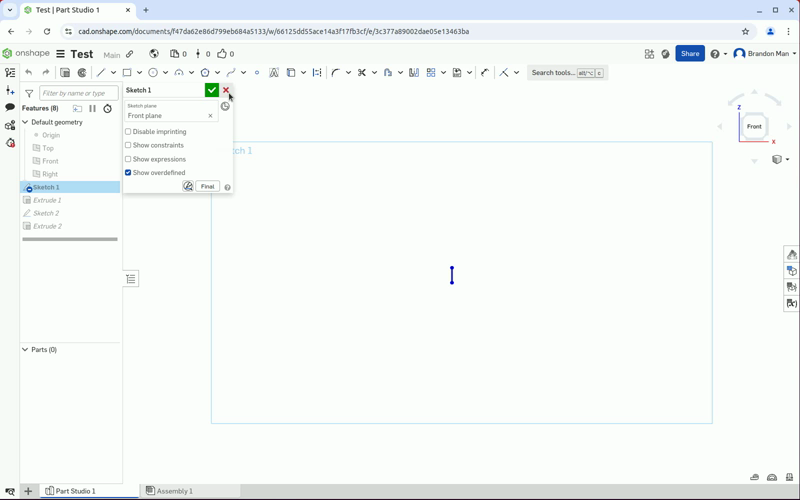
click(229, 92)
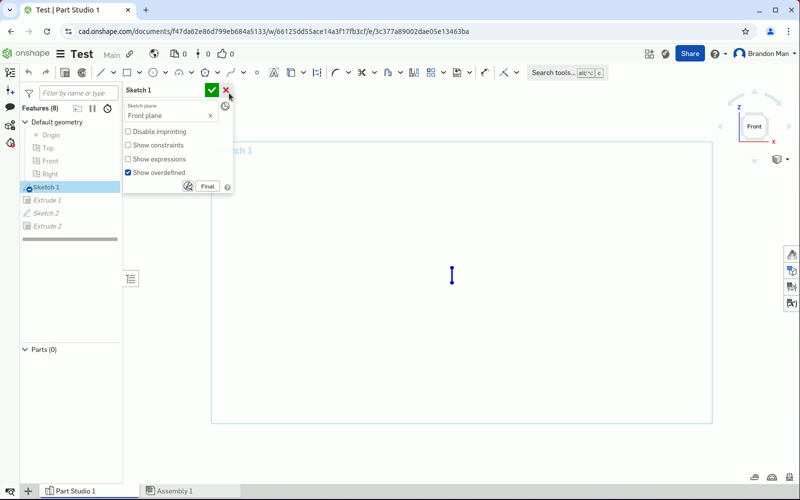
key(shift+s)
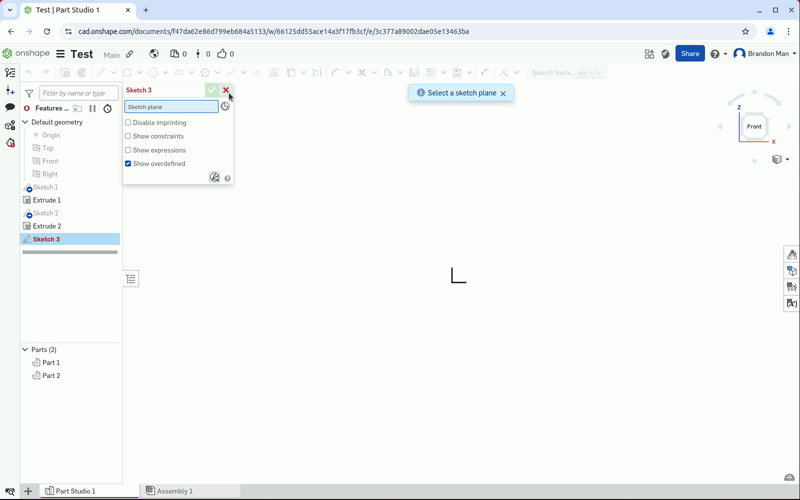
mouse_move(73, 163)
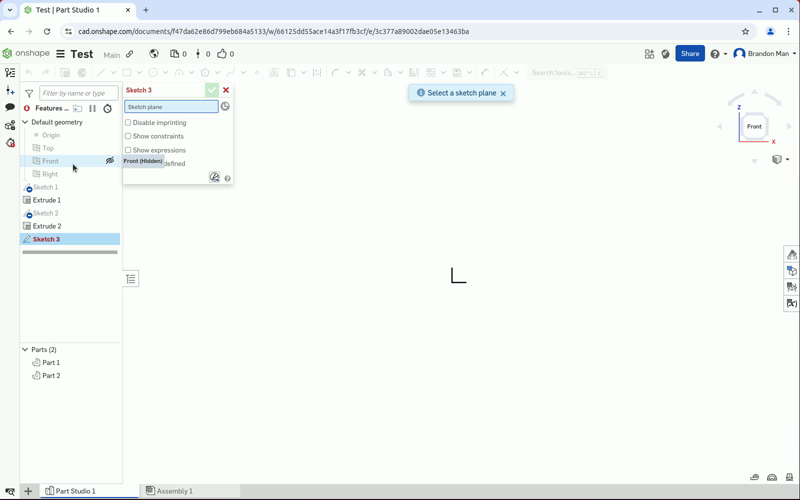
click(73, 163)
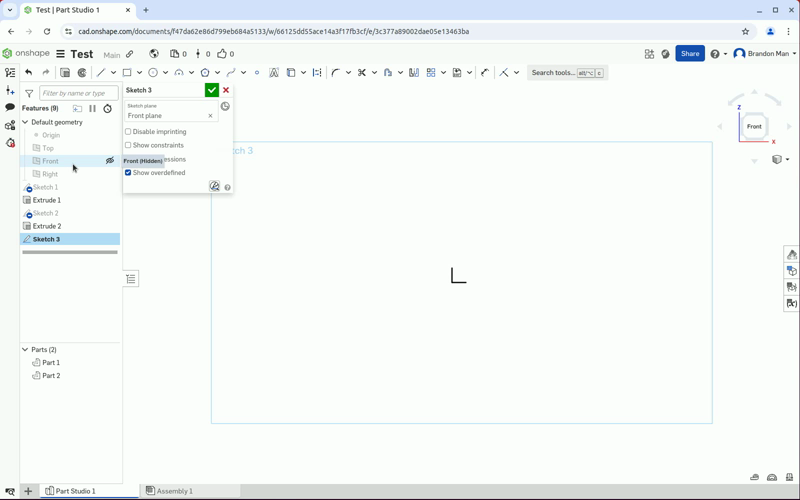
mouse_move(73, 352)
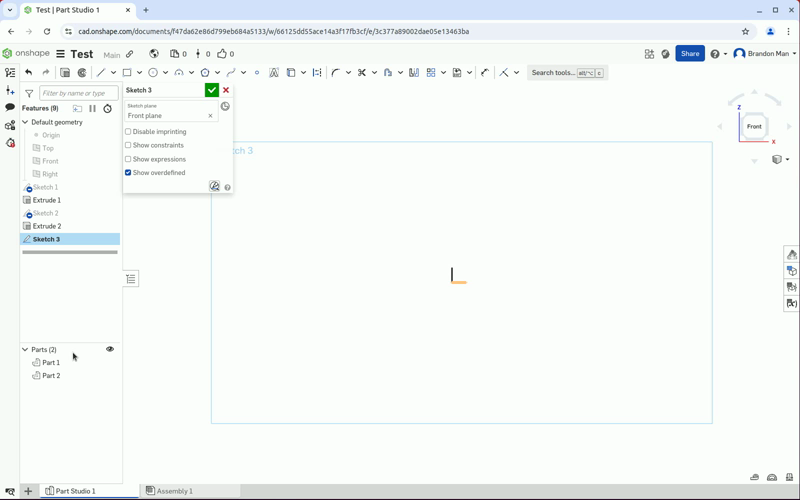
key(y)
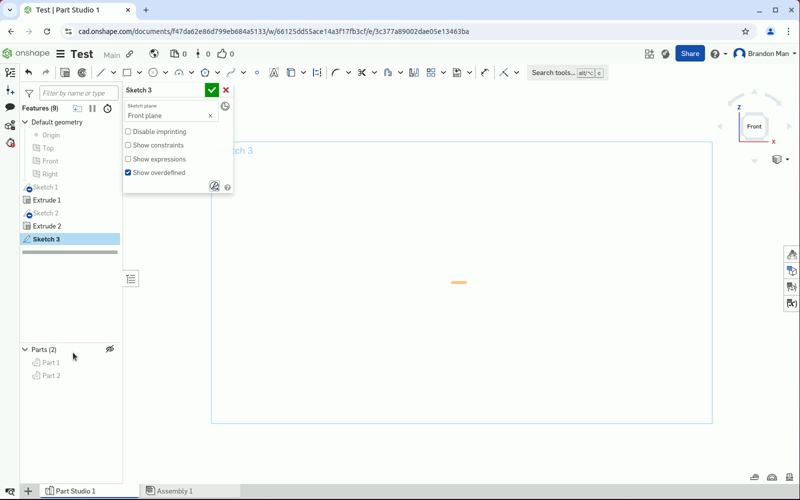
key(l)
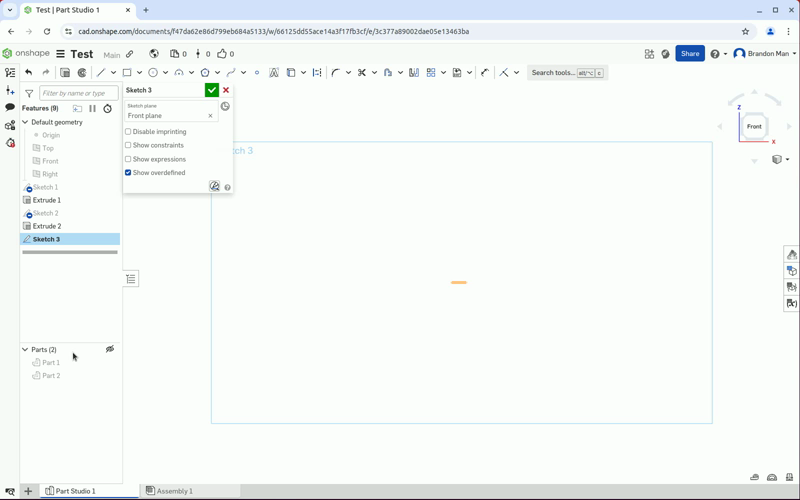
key_down(shift)
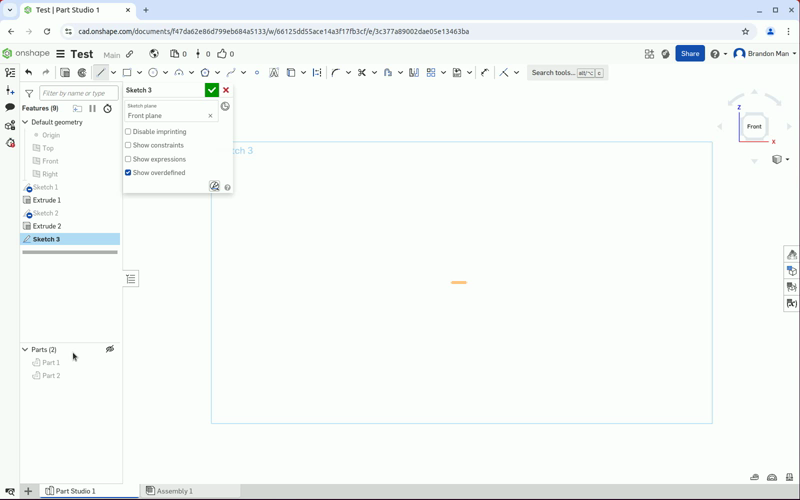
mouse_move(451, 282)
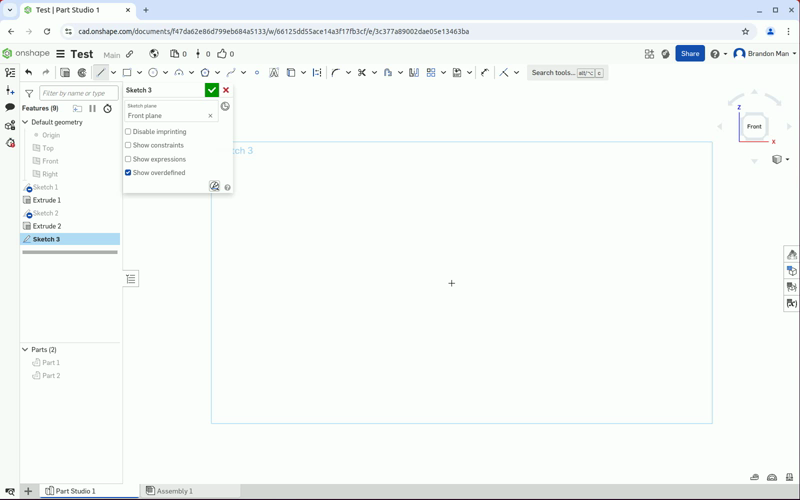
click(451, 282)
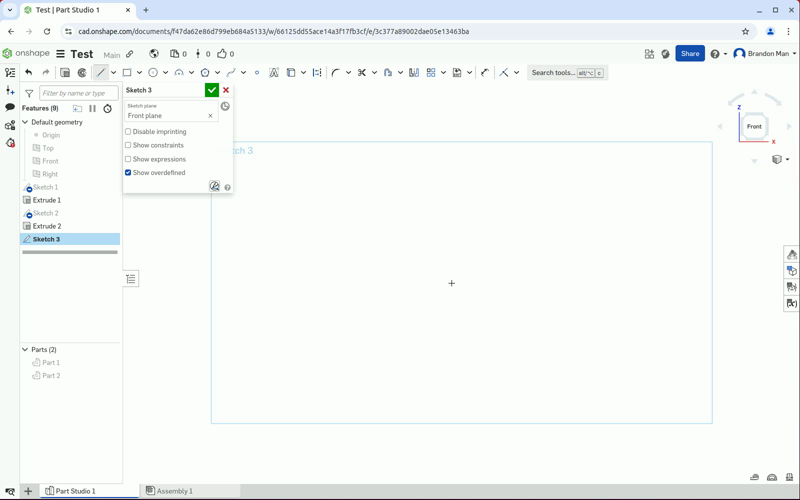
key_up(shift)
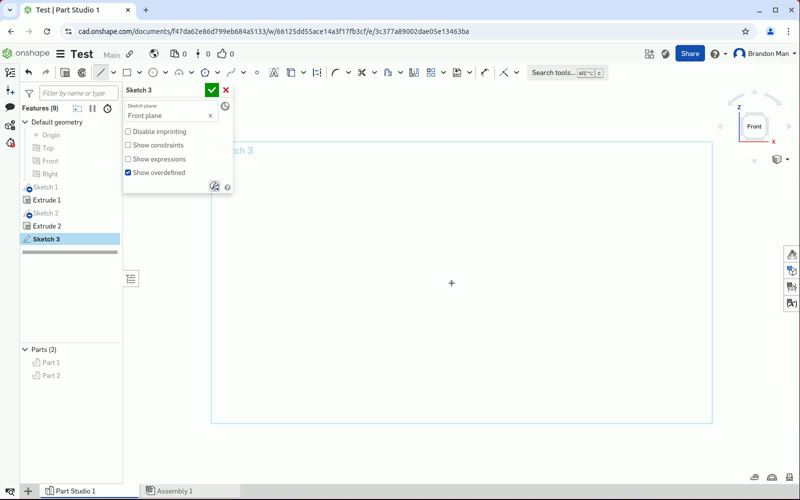
key_down(shift)
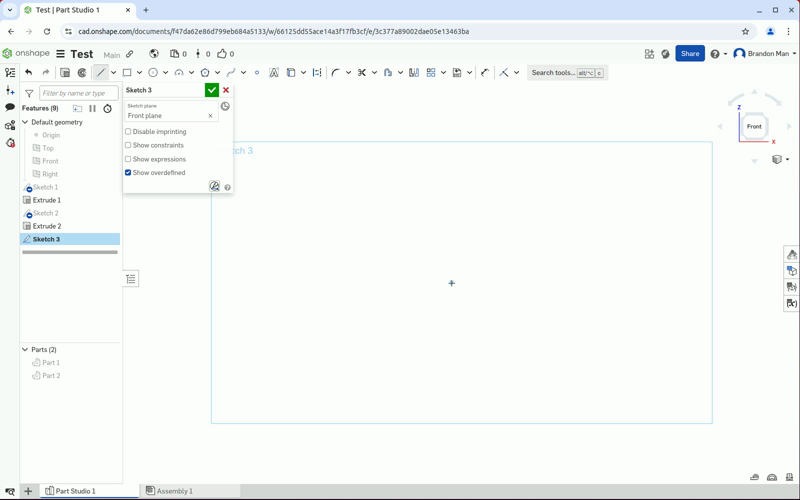
mouse_move(481, 282)
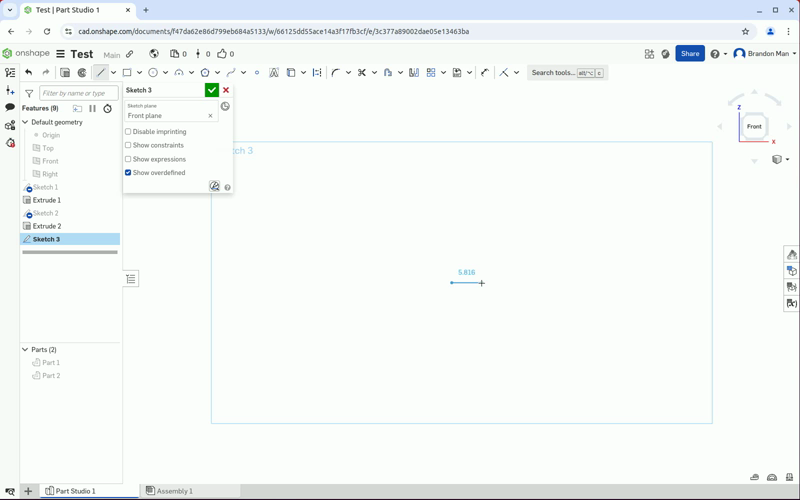
mouse_move(452, 282)
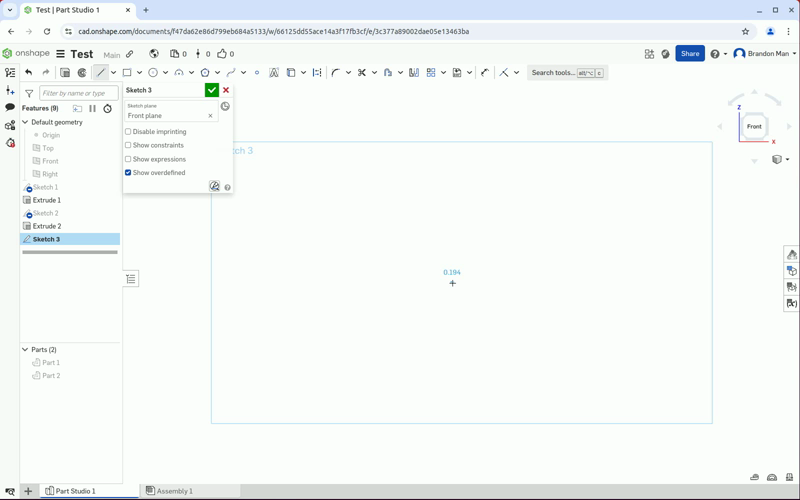
scroll(6)
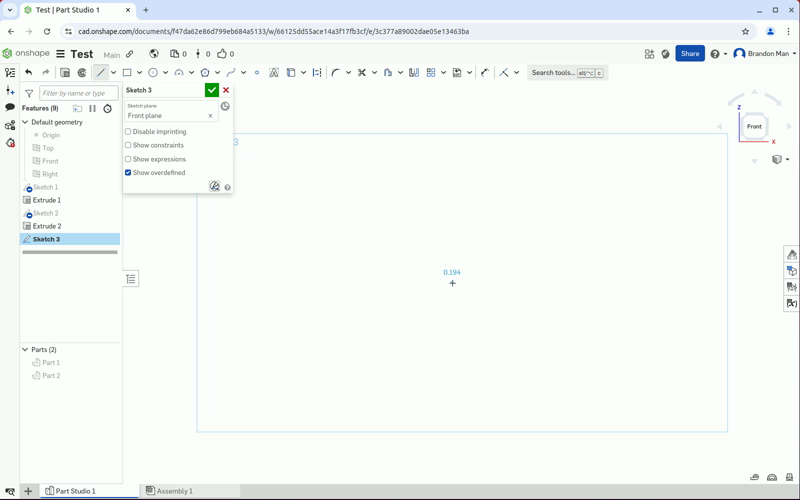
scroll(6)
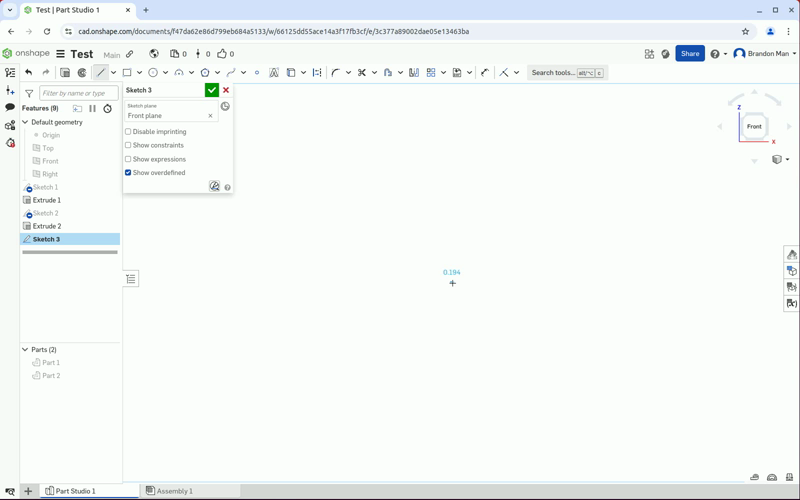
scroll(6)
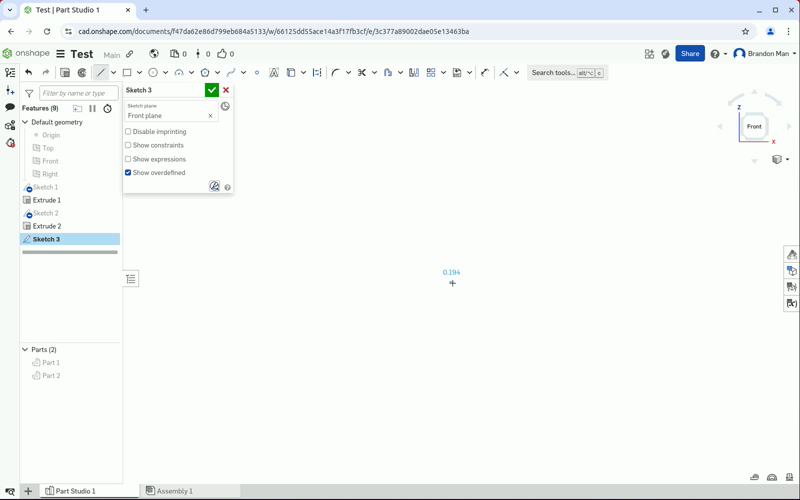
scroll(6)
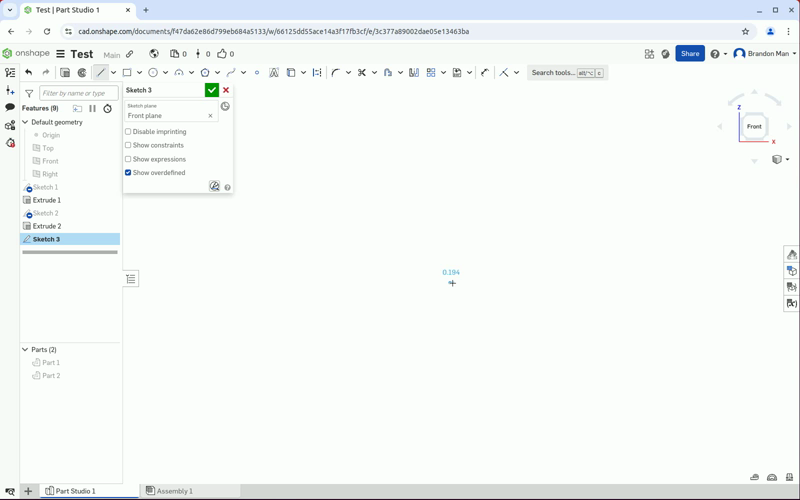
scroll(6)
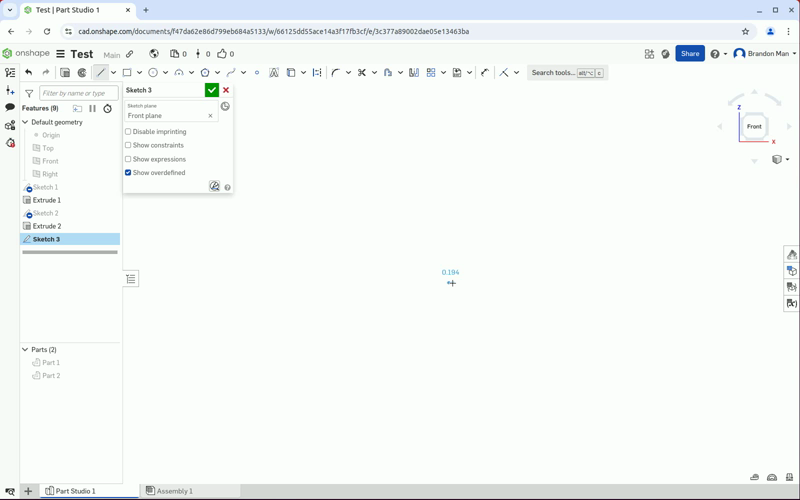
scroll(6)
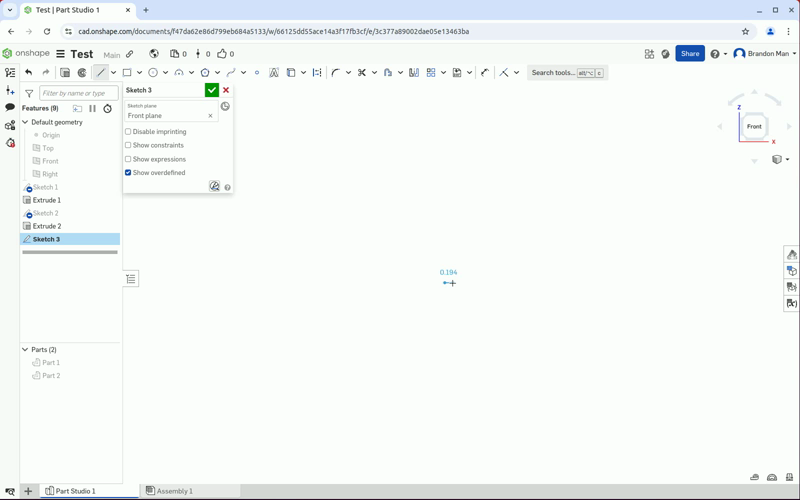
scroll(6)
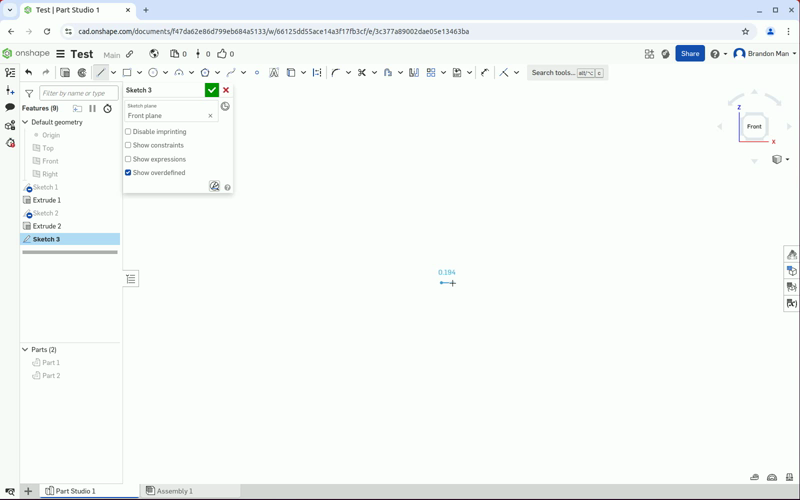
click(452, 282)
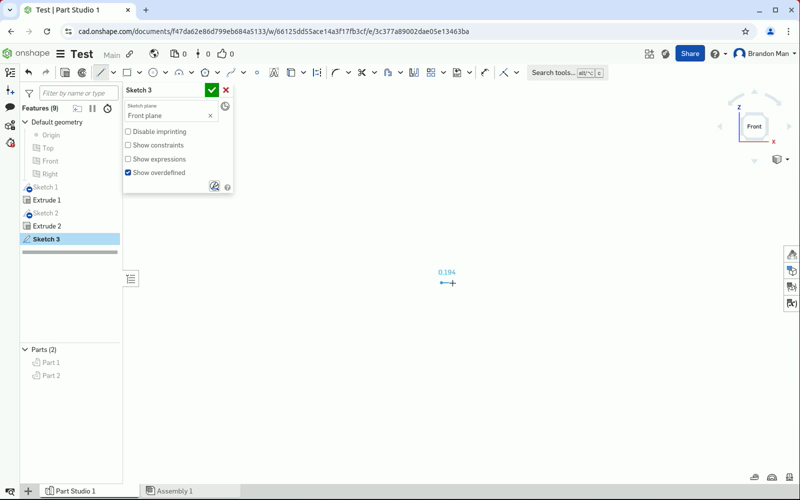
scroll(-6)
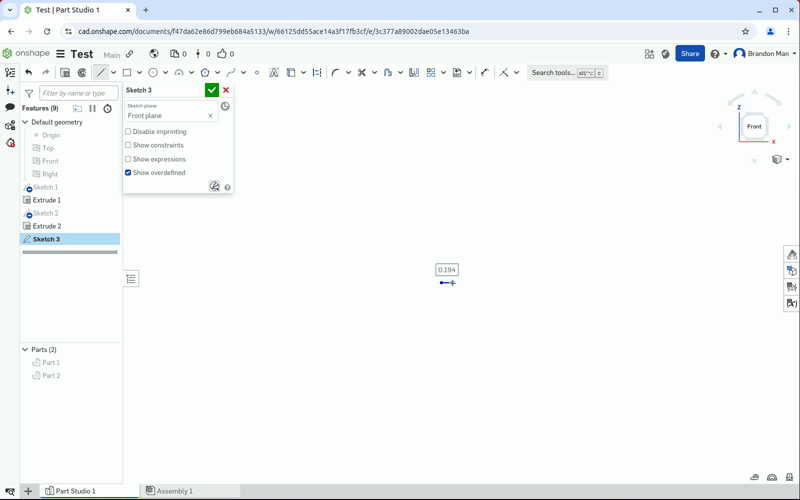
scroll(-6)
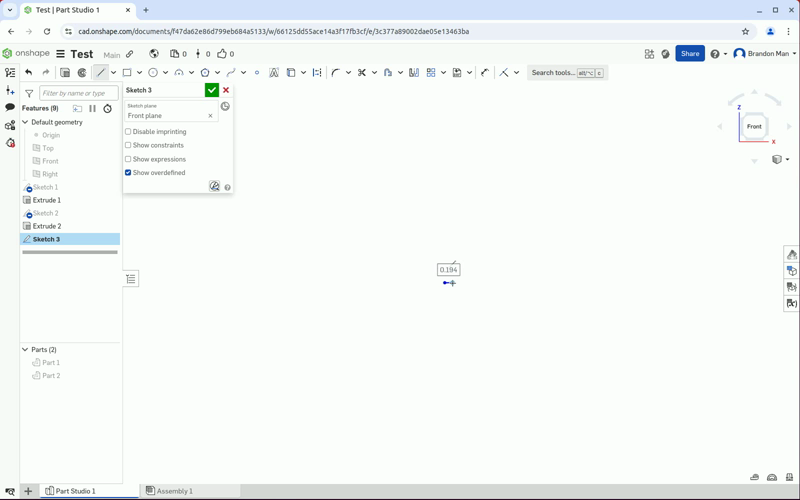
scroll(-6)
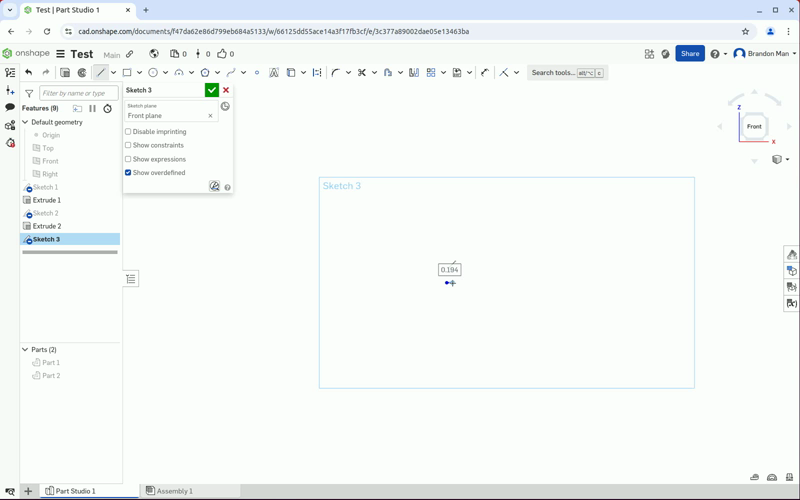
scroll(-6)
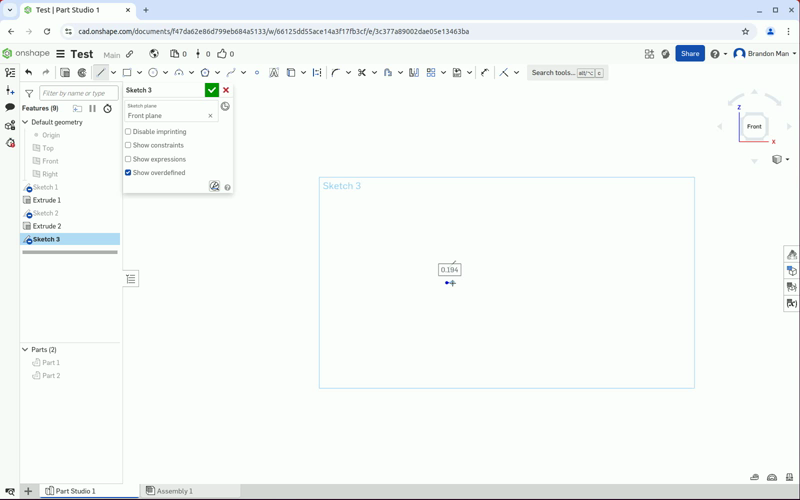
scroll(-6)
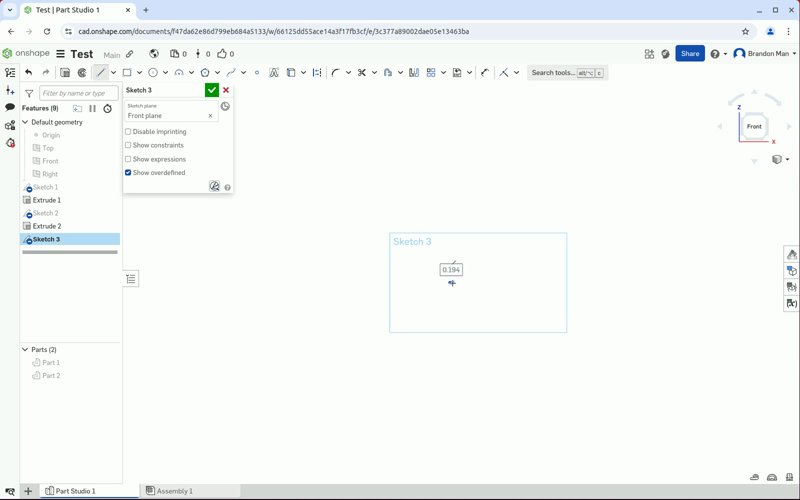
scroll(-6)
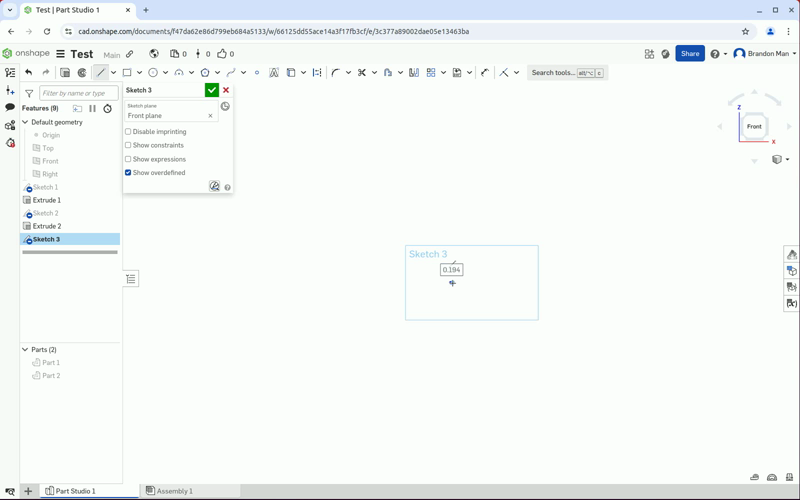
scroll(-6)
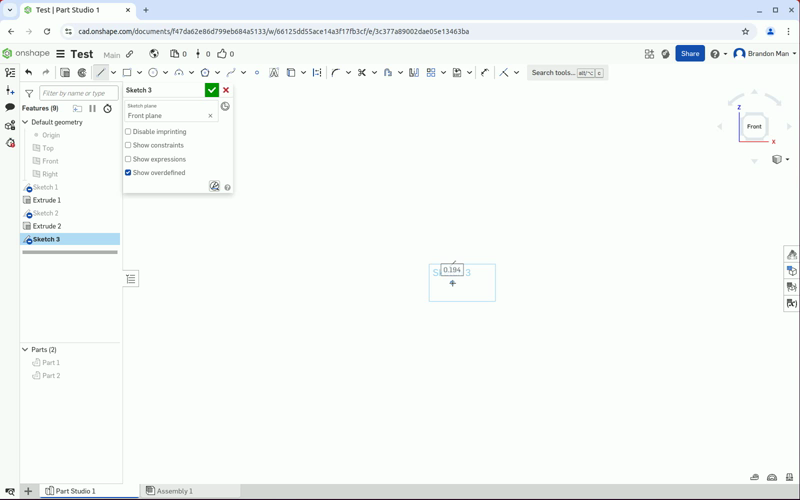
key_up(shift)
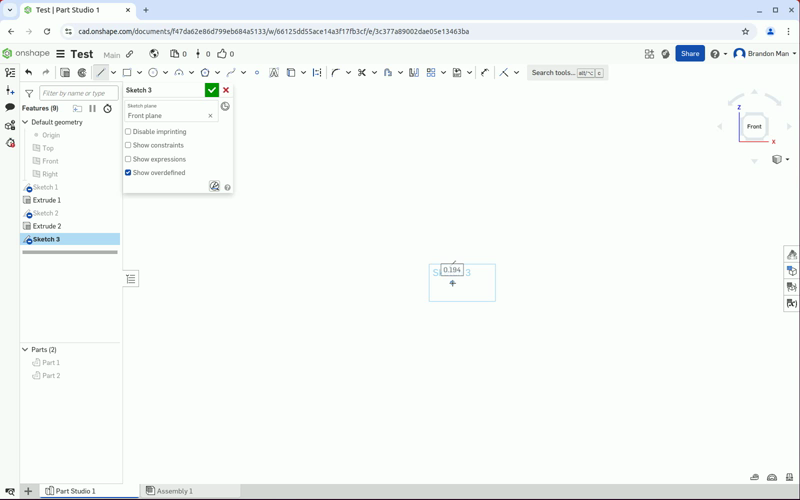
key_down(shift)
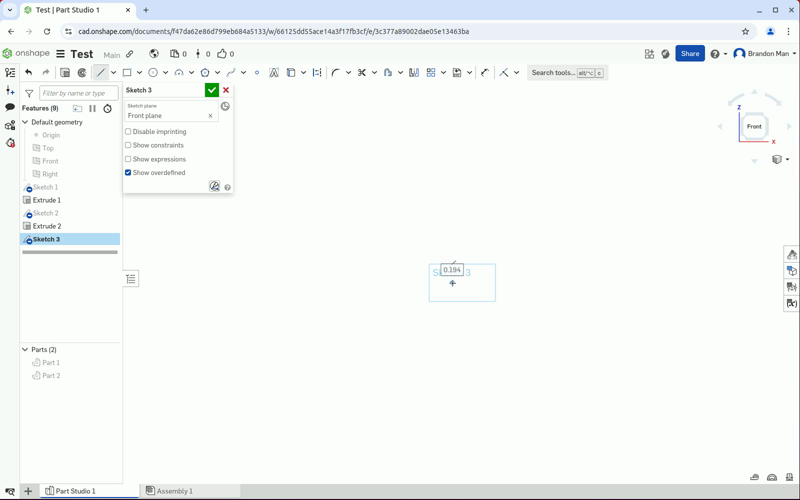
mouse_move(482, 282)
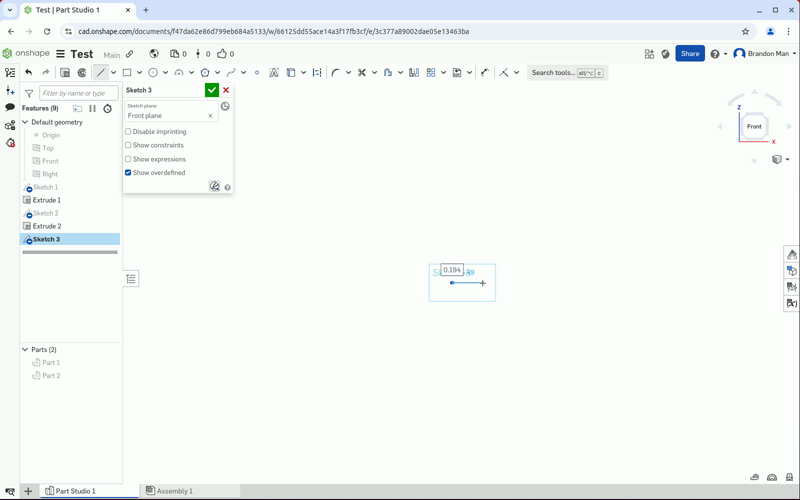
mouse_move(452, 281)
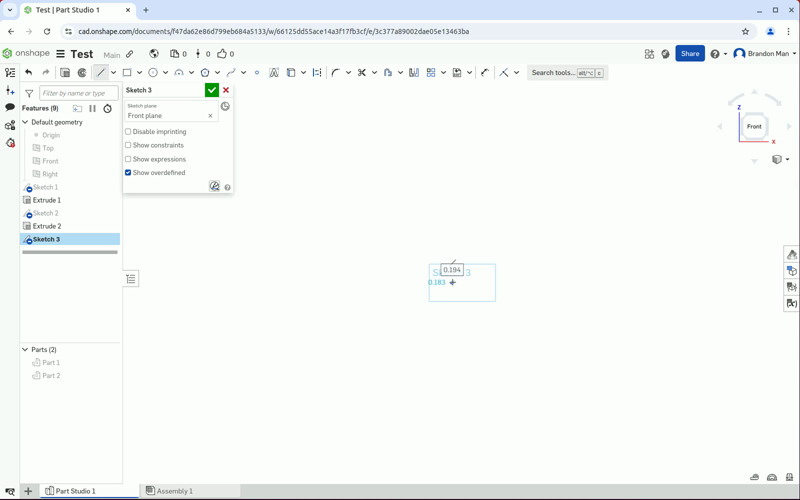
scroll(6)
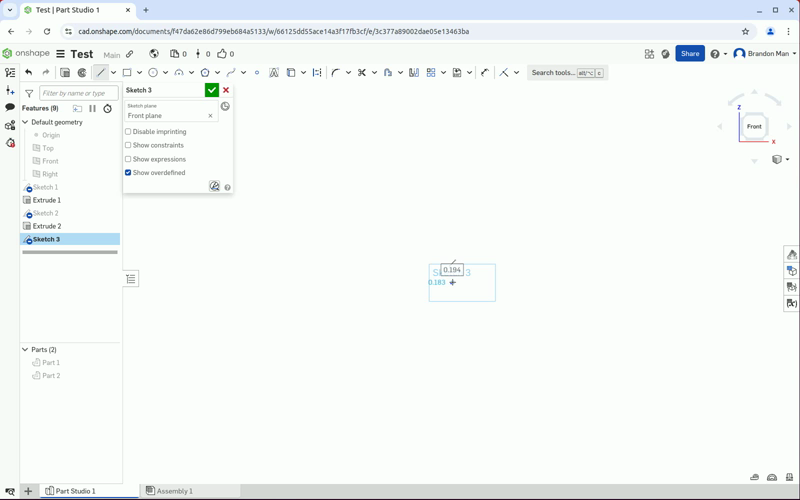
scroll(6)
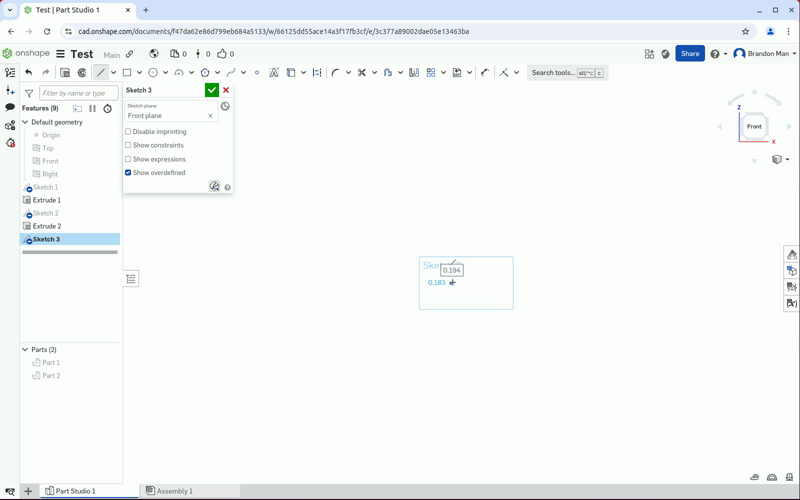
scroll(6)
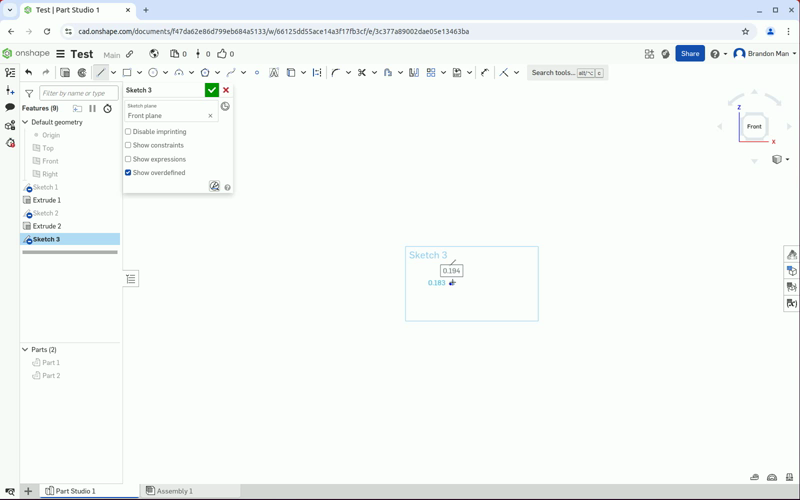
scroll(6)
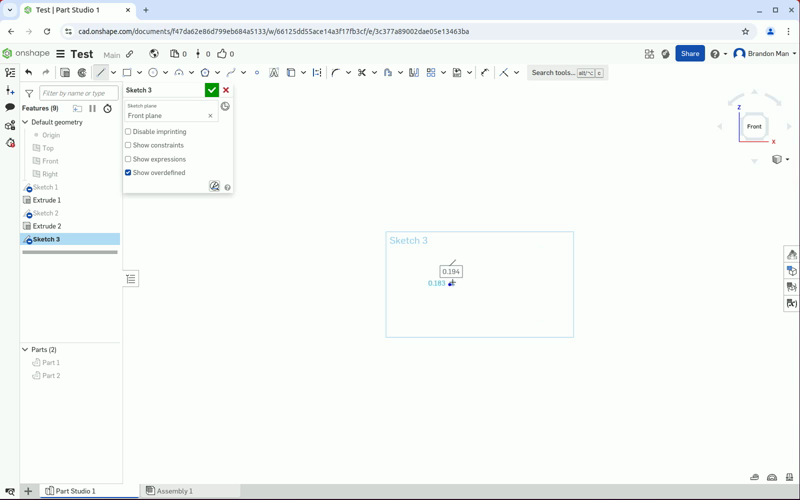
scroll(6)
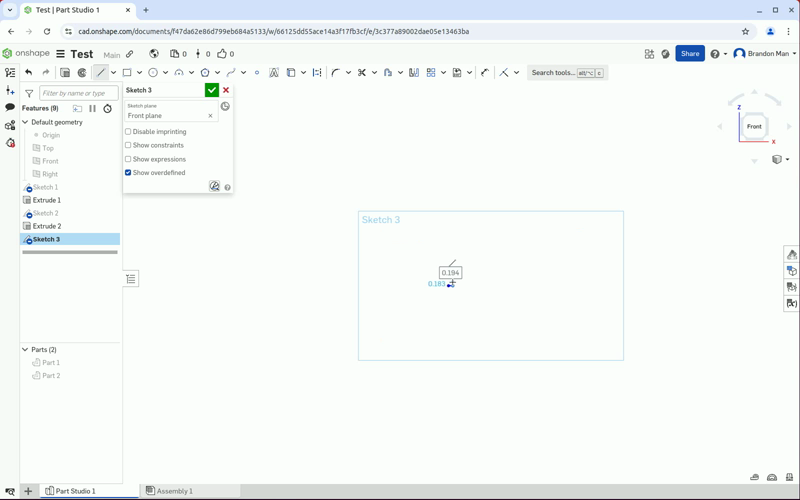
scroll(6)
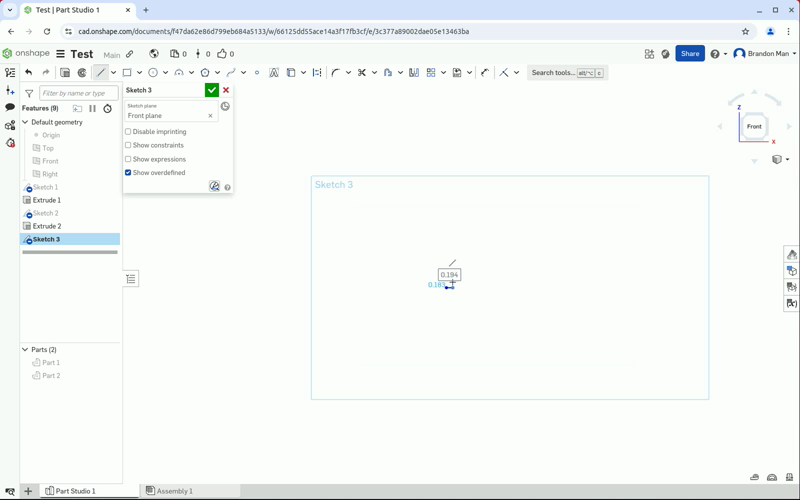
scroll(6)
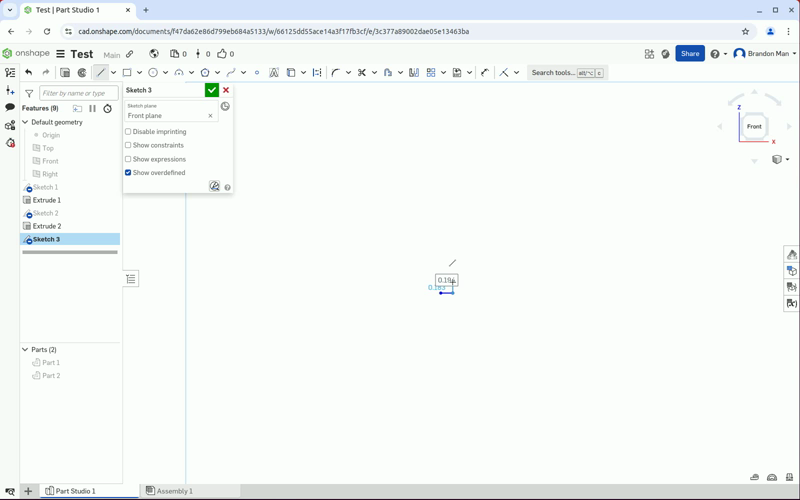
click(452, 281)
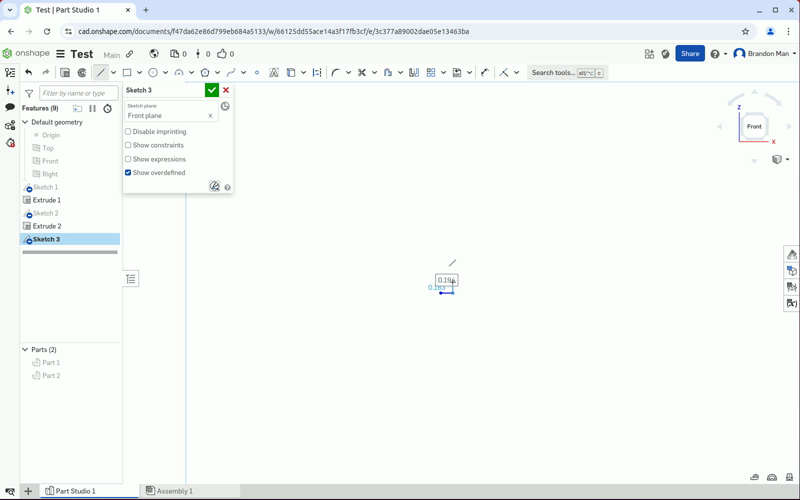
scroll(-6)
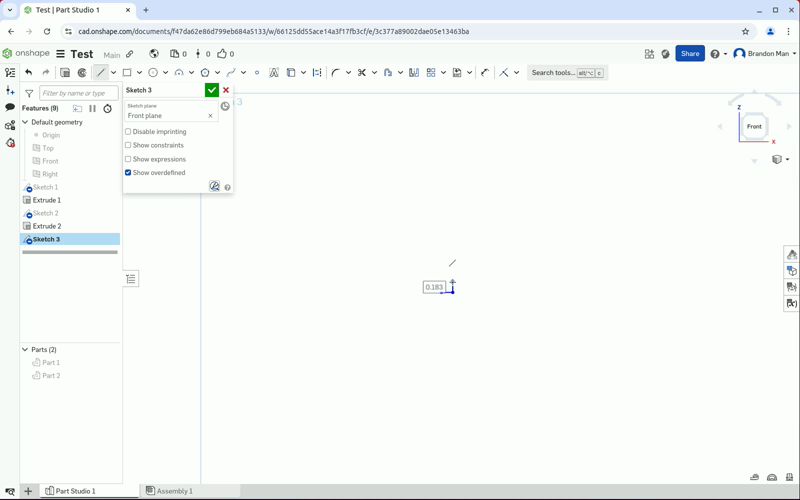
scroll(-6)
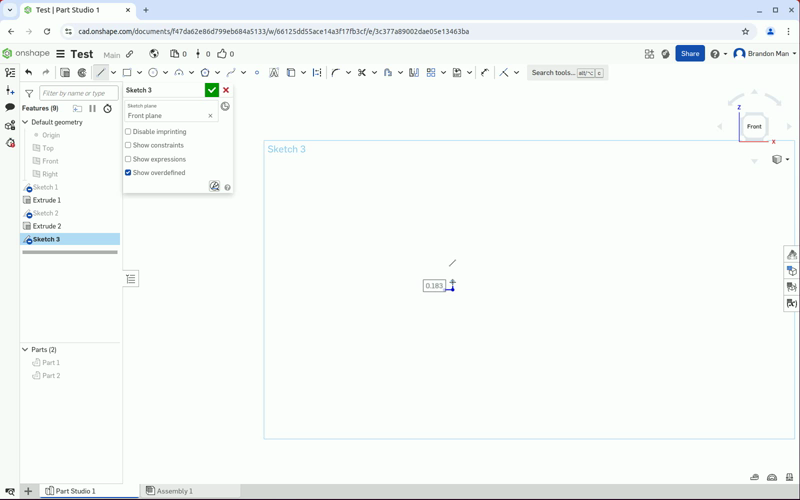
scroll(-6)
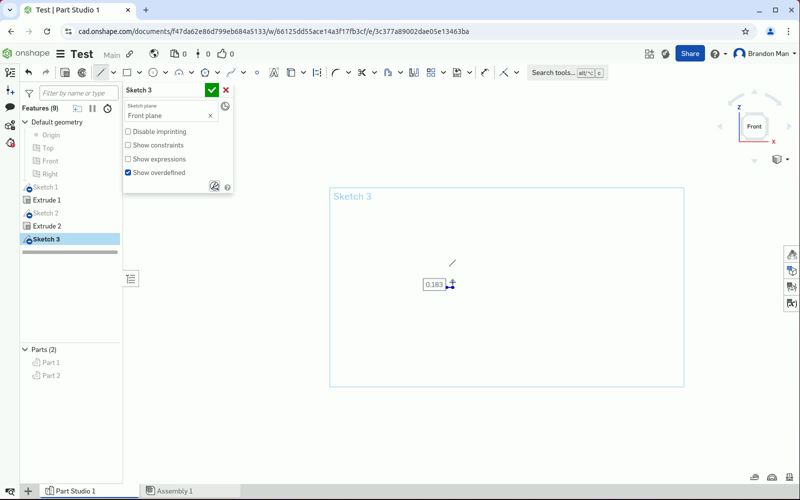
scroll(-6)
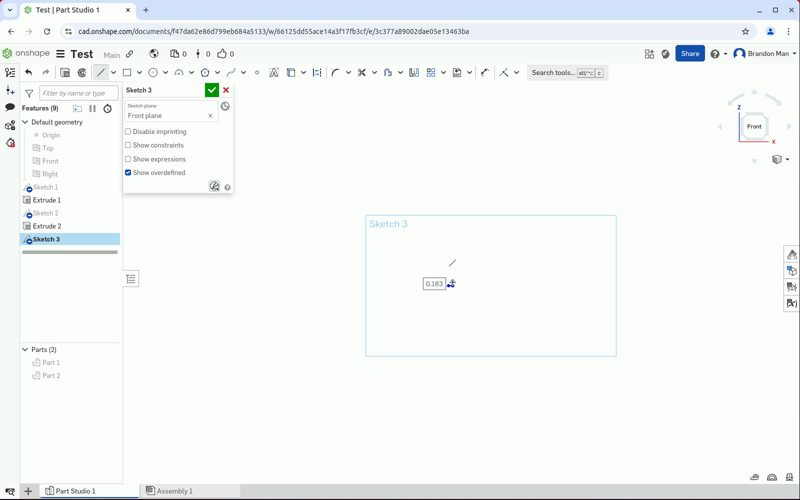
scroll(-6)
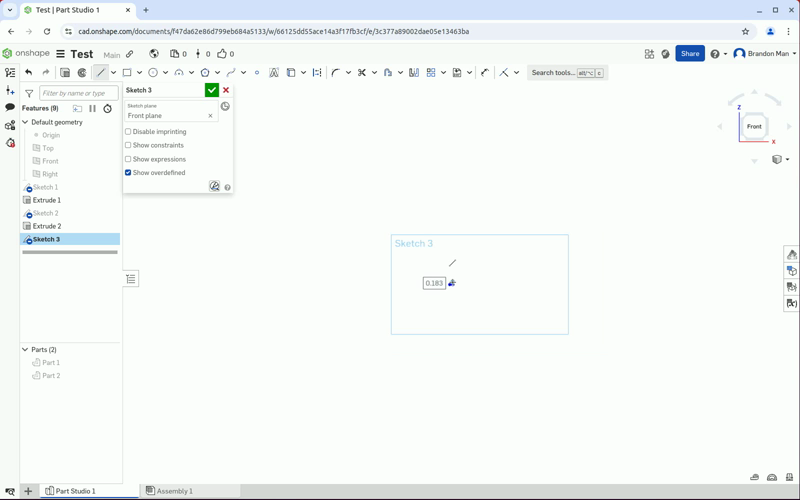
scroll(-6)
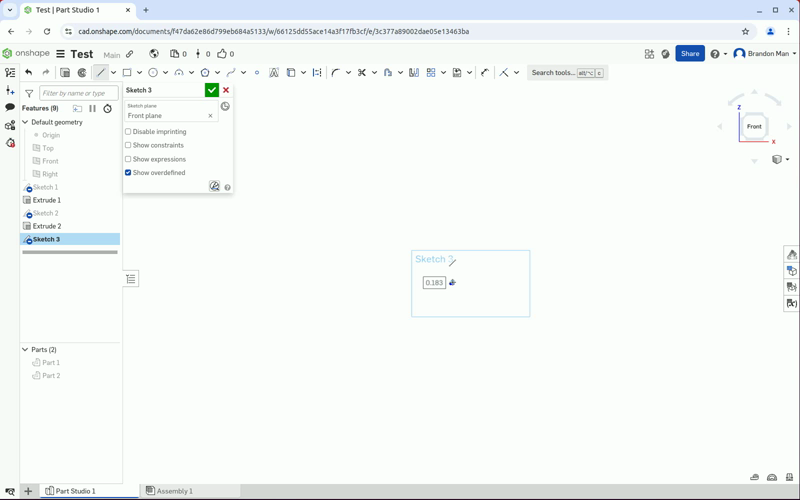
scroll(-6)
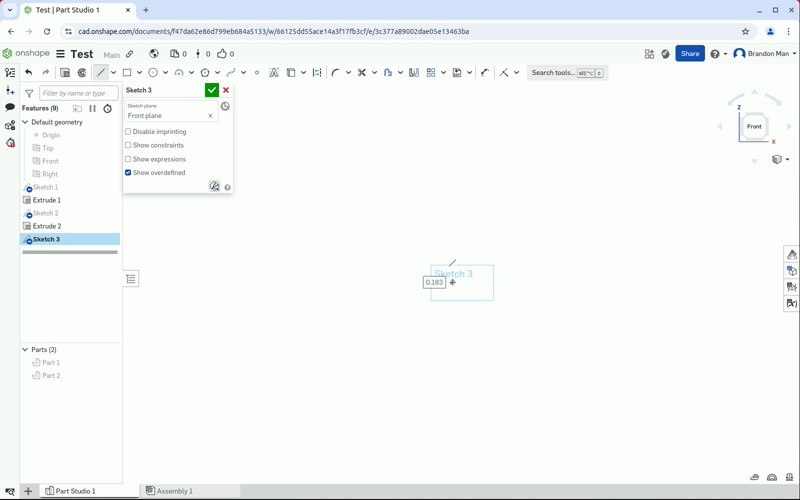
key_up(shift)
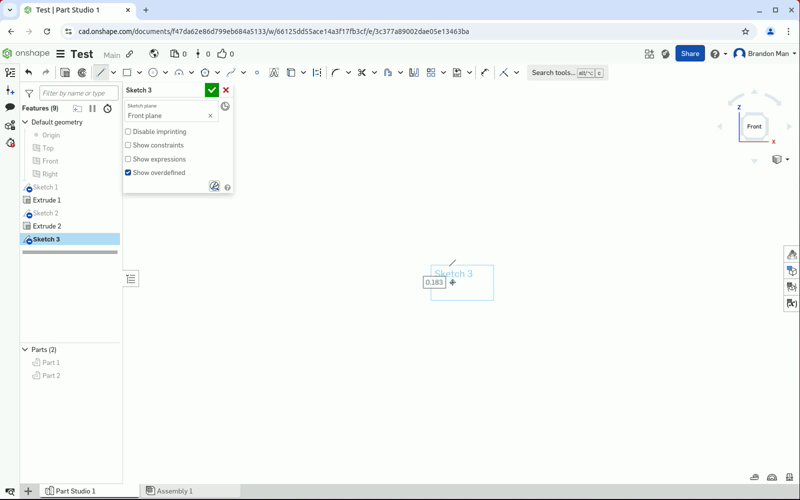
key_down(shift)
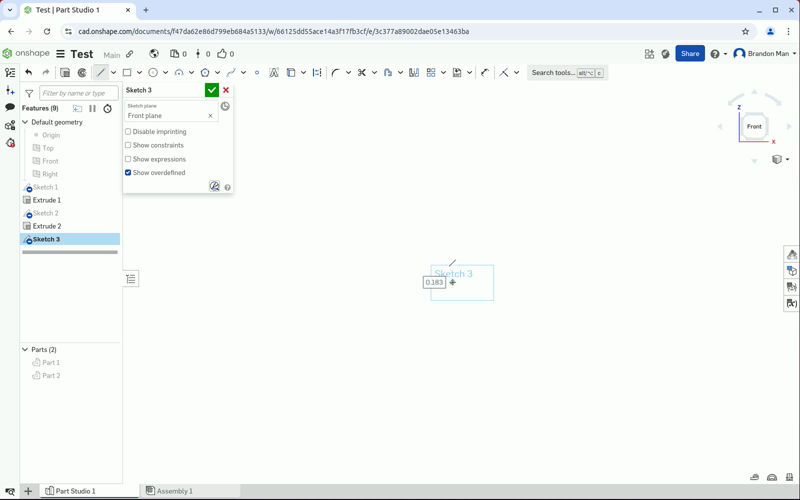
mouse_move(482, 281)
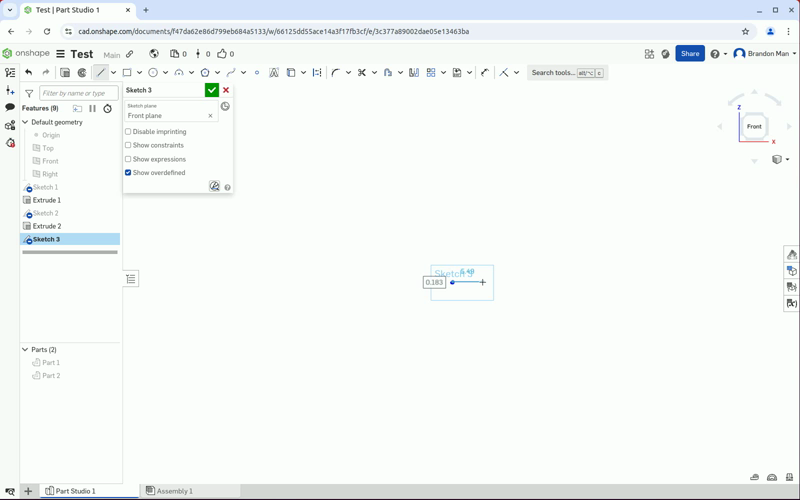
mouse_move(451, 281)
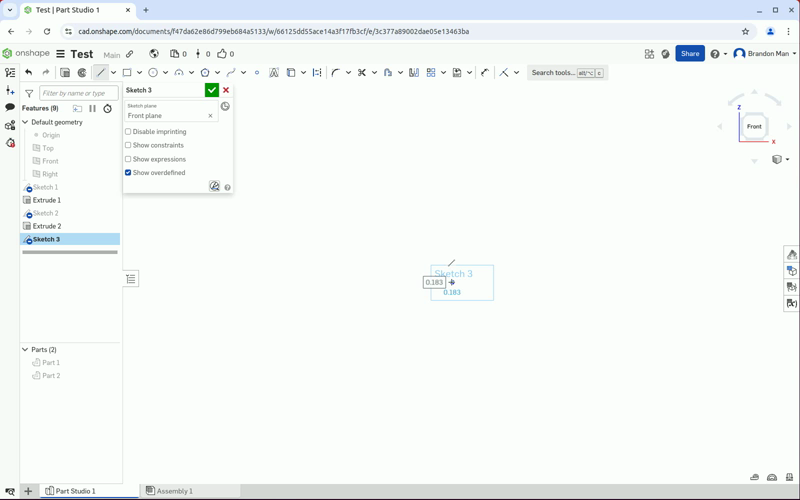
scroll(6)
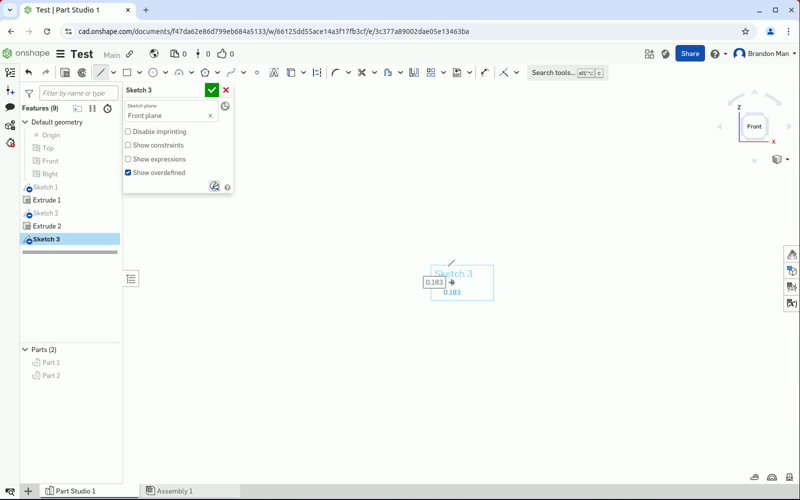
scroll(6)
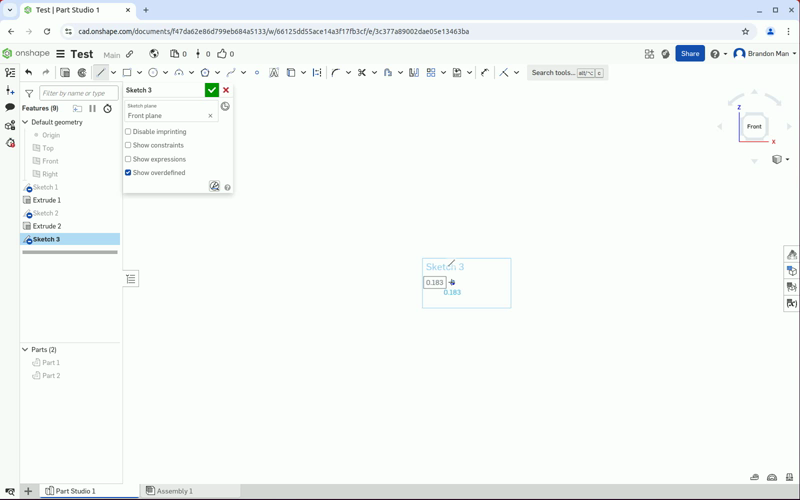
scroll(6)
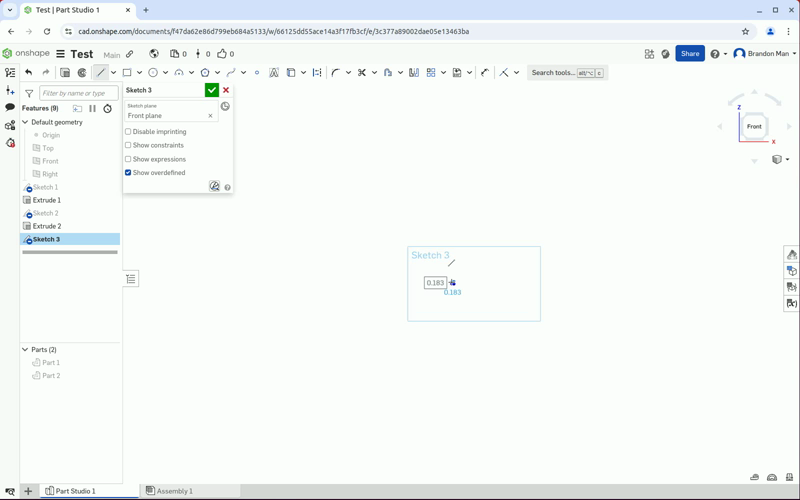
scroll(6)
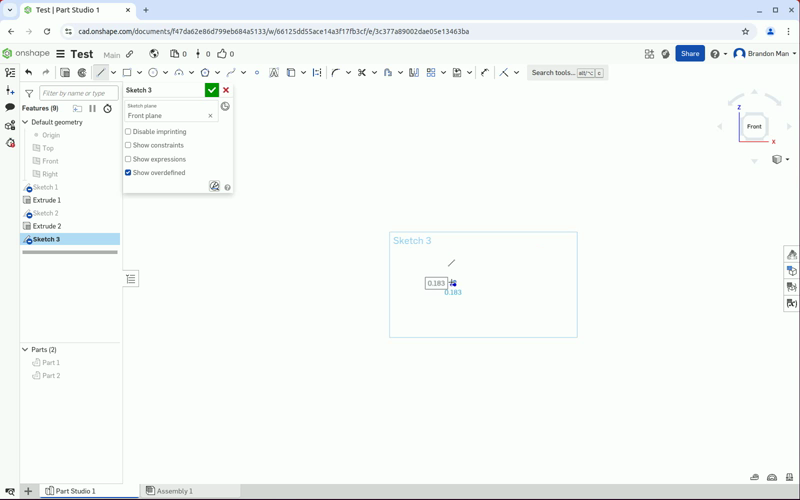
scroll(6)
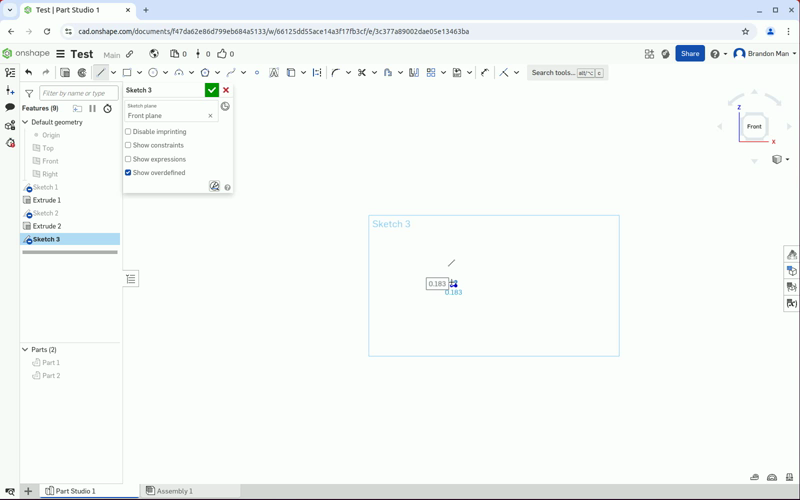
scroll(6)
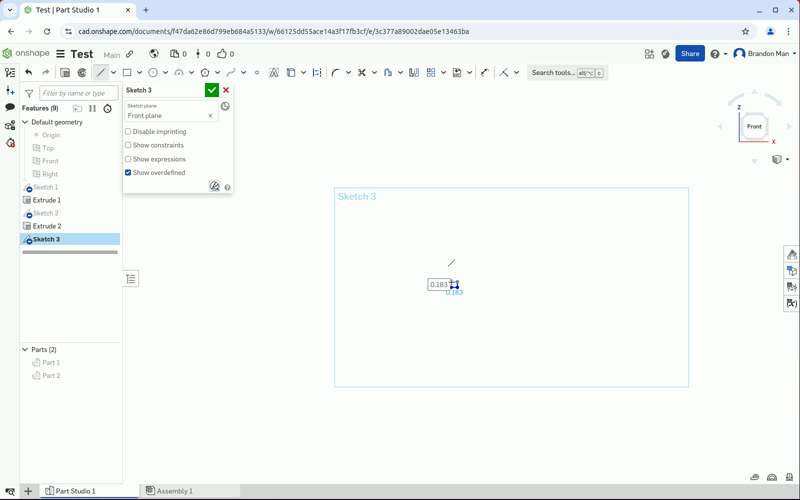
scroll(6)
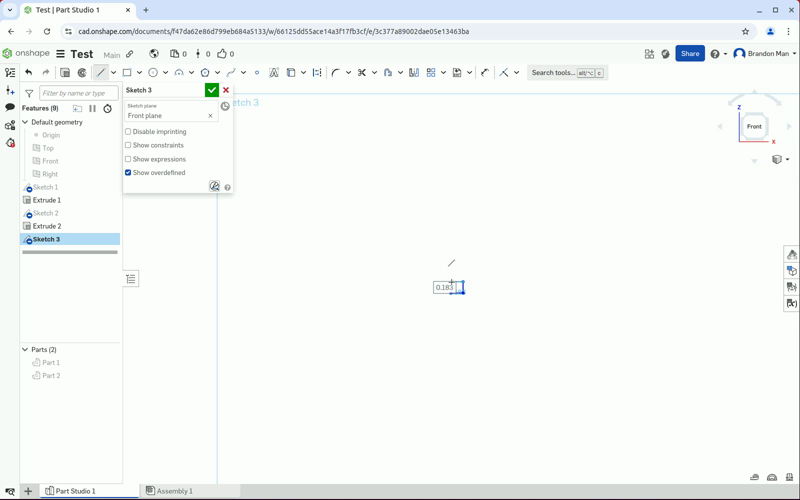
click(451, 281)
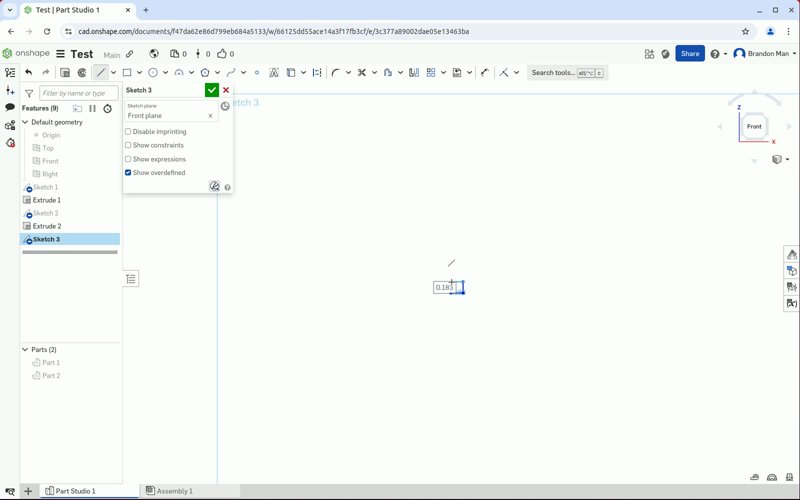
scroll(-6)
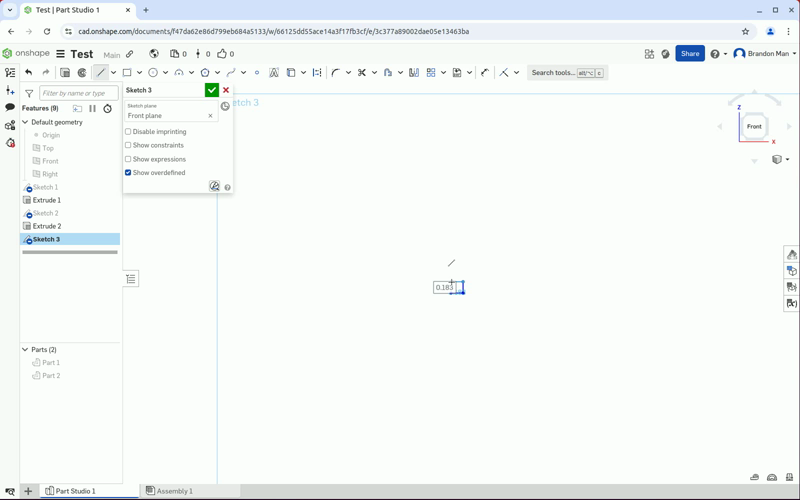
scroll(-6)
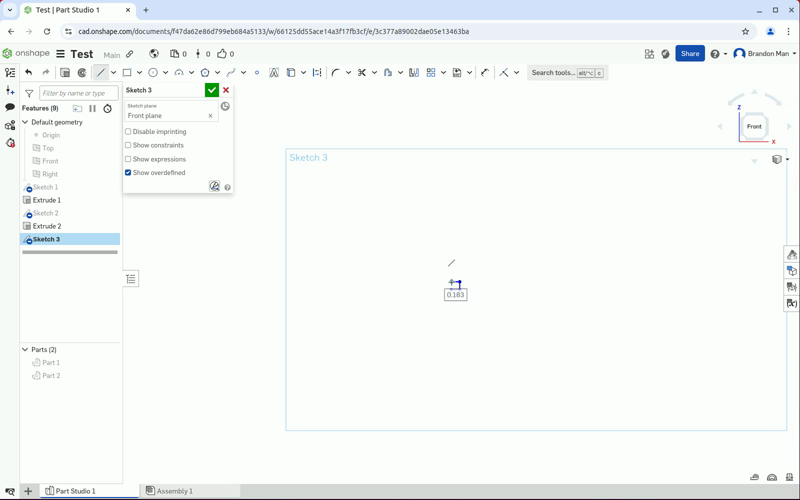
scroll(-6)
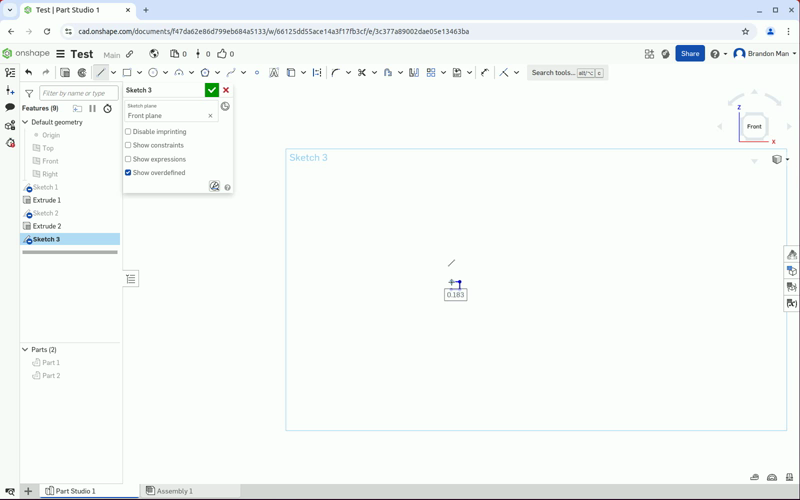
scroll(-6)
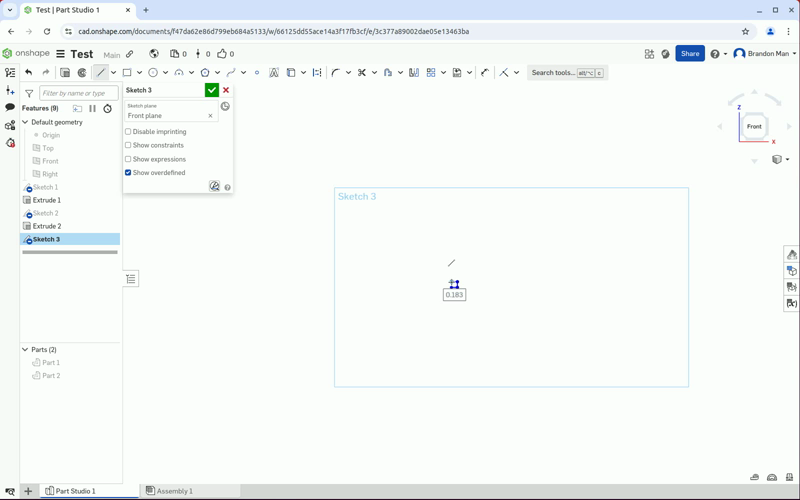
scroll(-6)
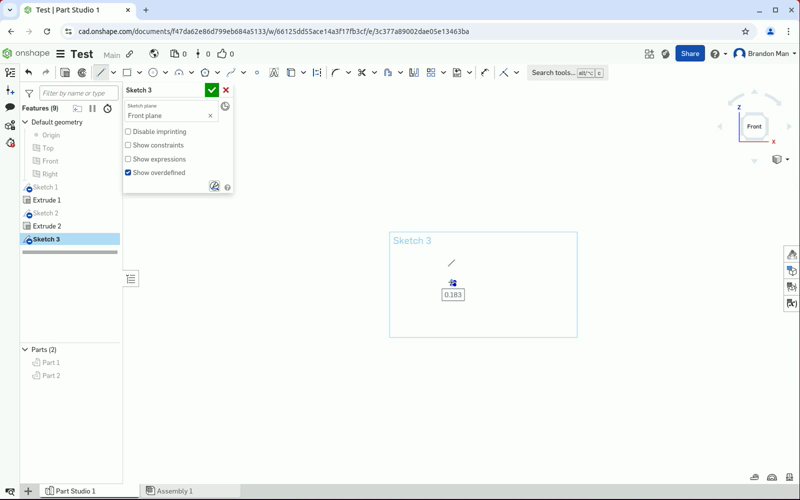
scroll(-6)
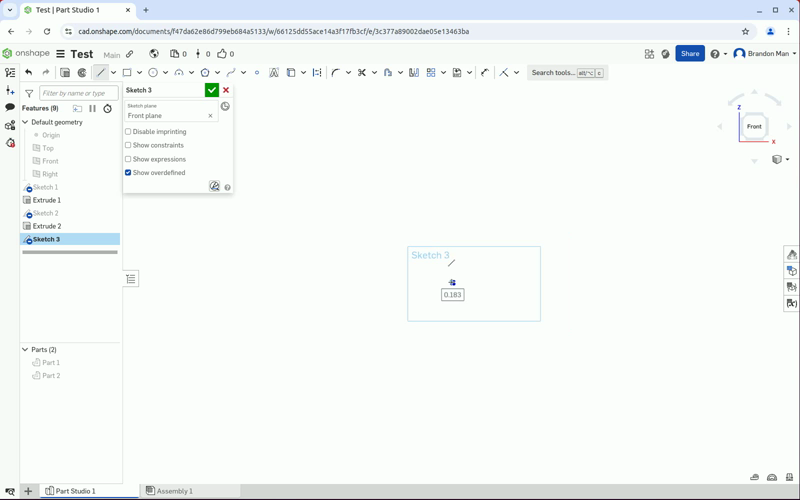
scroll(-6)
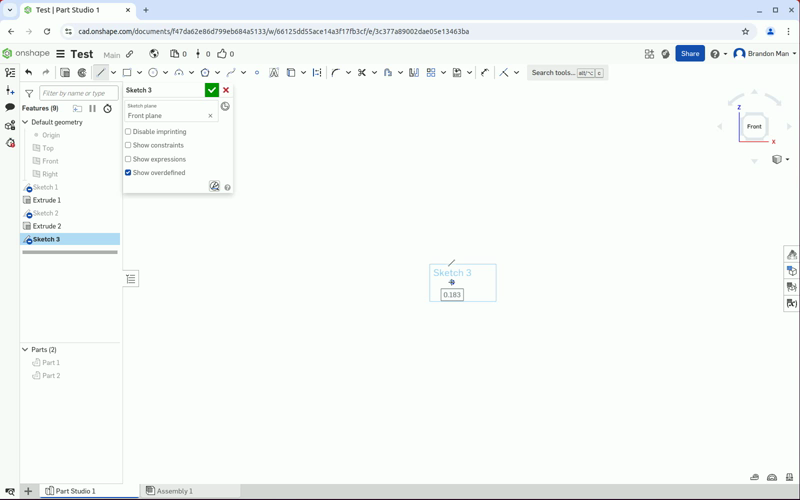
key_up(shift)
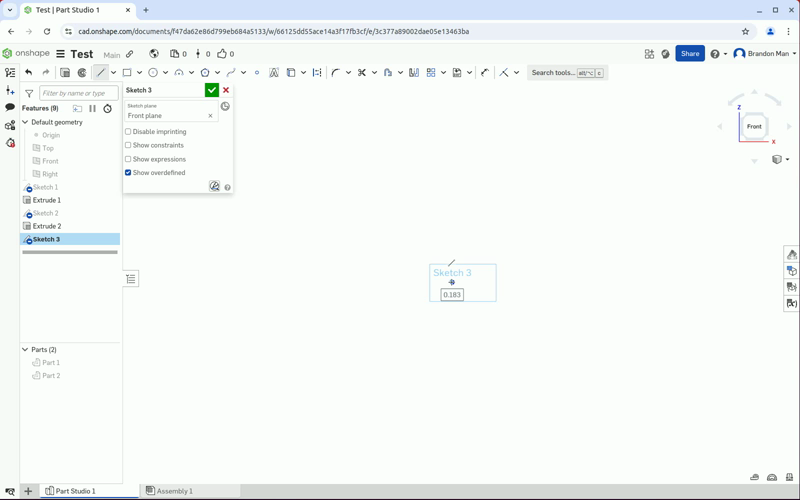
mouse_move(481, 281)
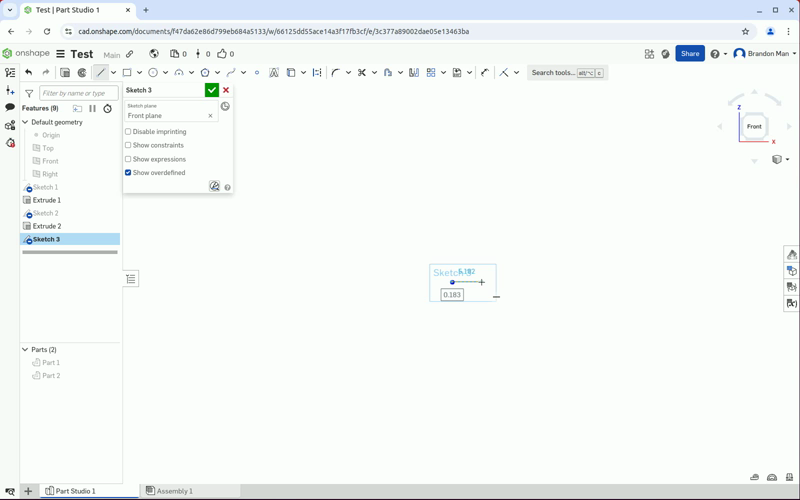
key_down(shift)
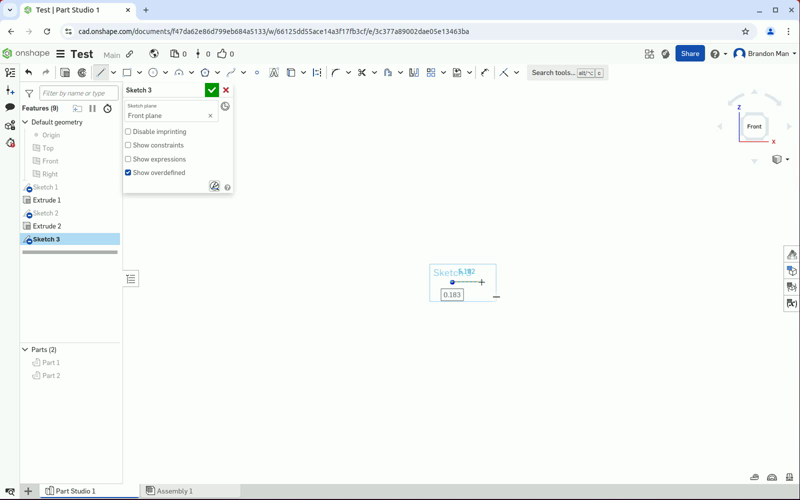
mouse_move(451, 282)
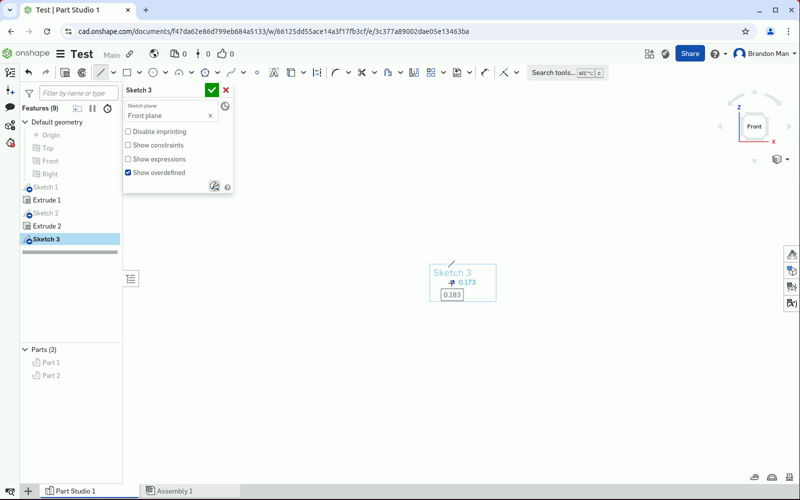
scroll(6)
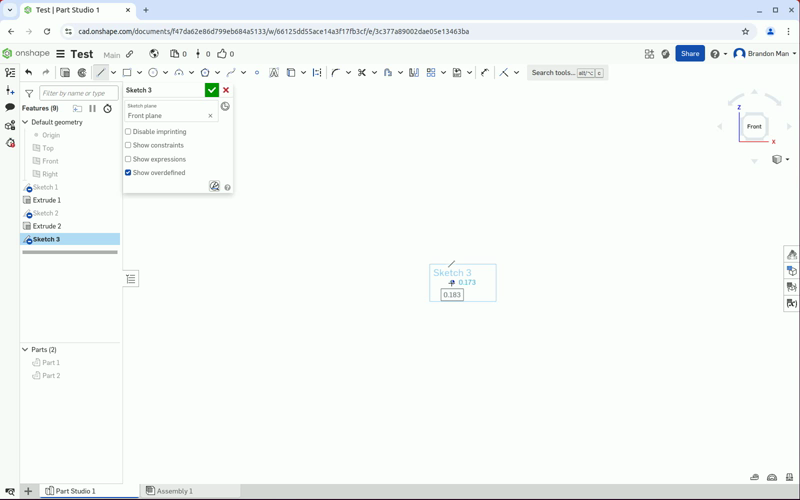
scroll(6)
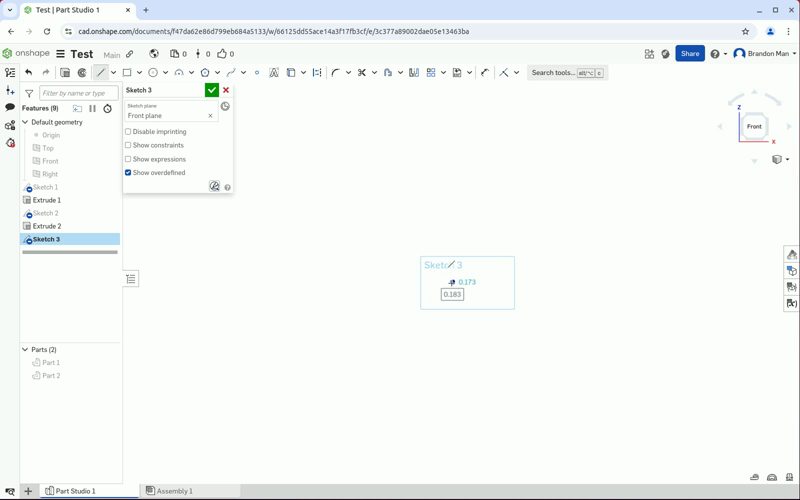
scroll(6)
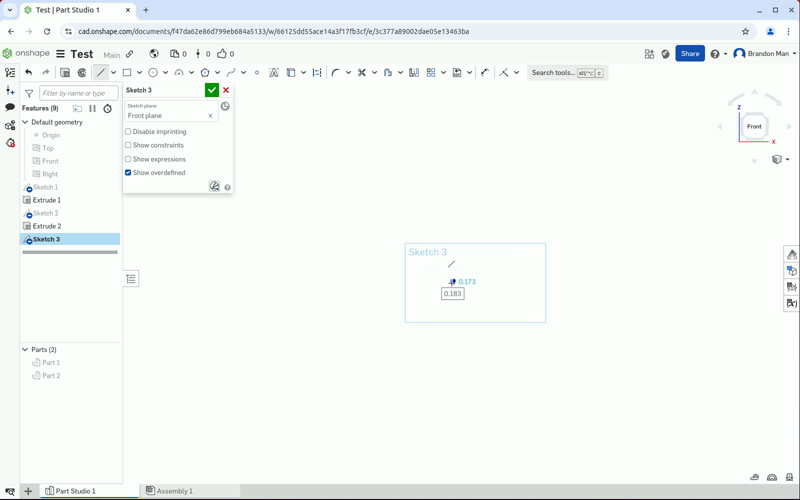
scroll(6)
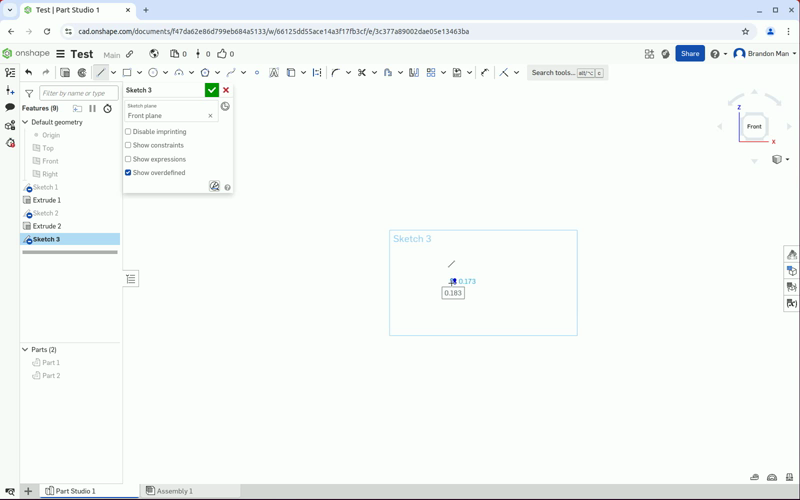
scroll(6)
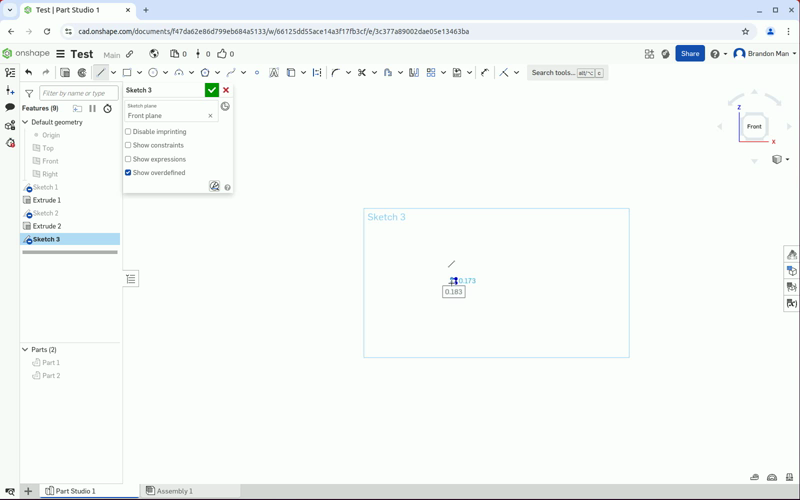
scroll(6)
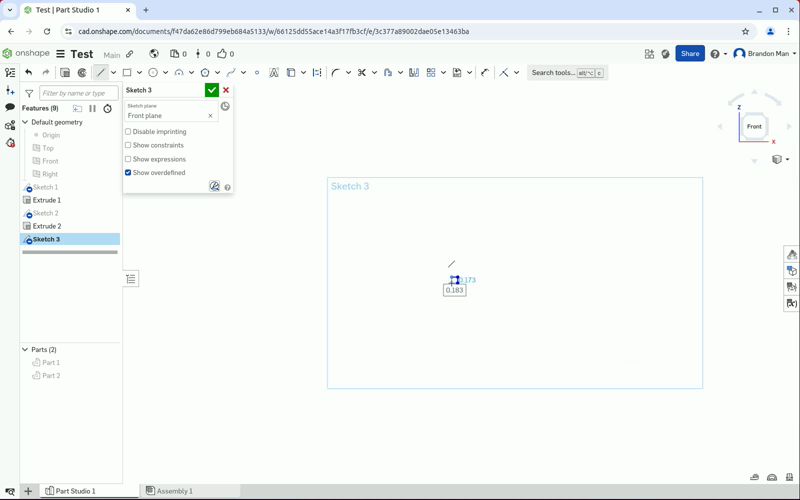
scroll(6)
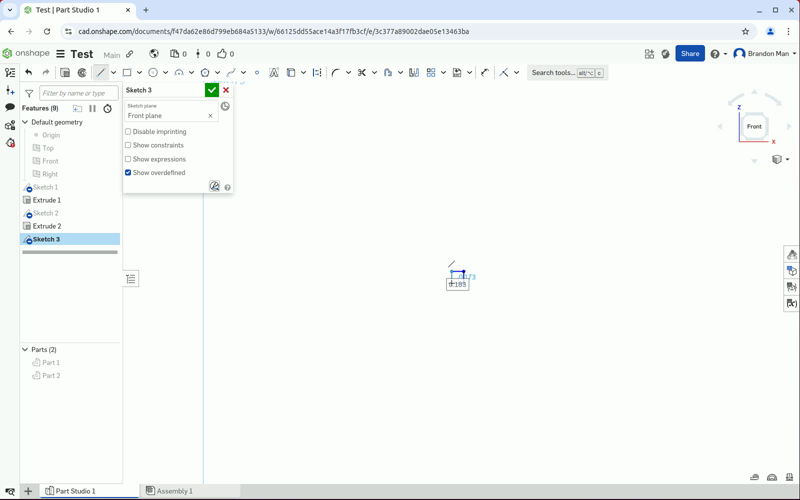
key_up(shift)
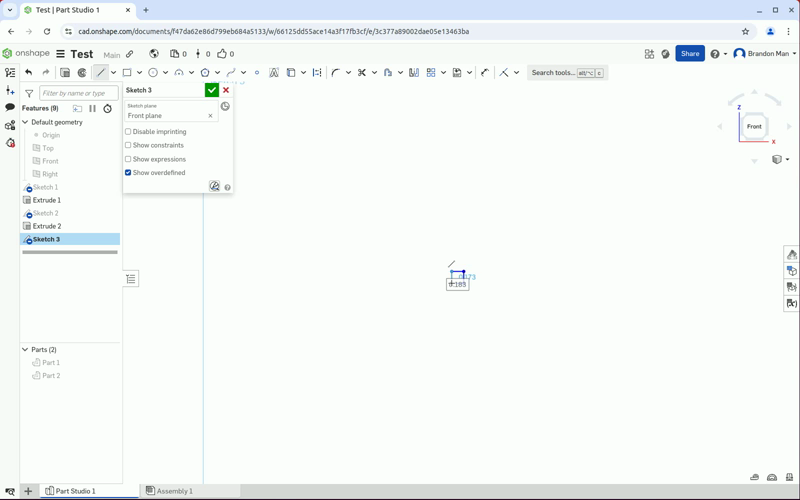
click(451, 282)
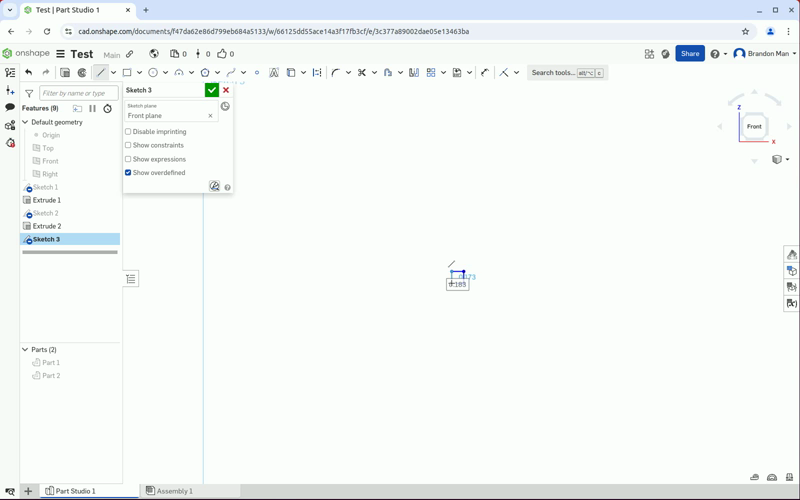
scroll(-6)
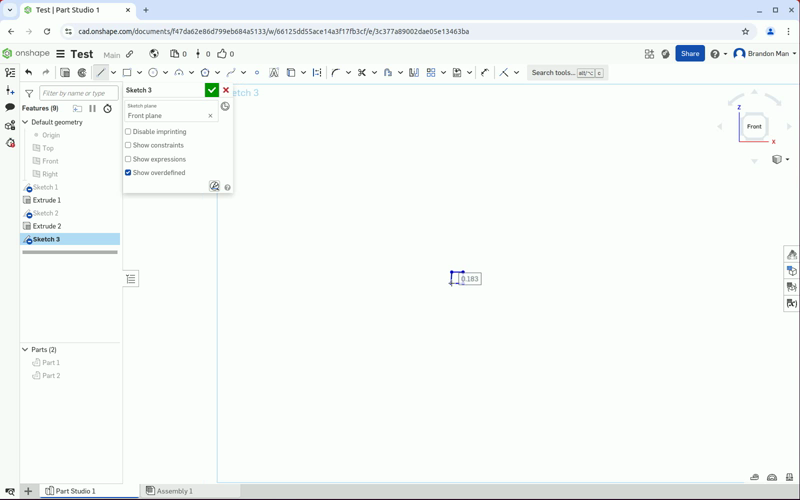
scroll(-6)
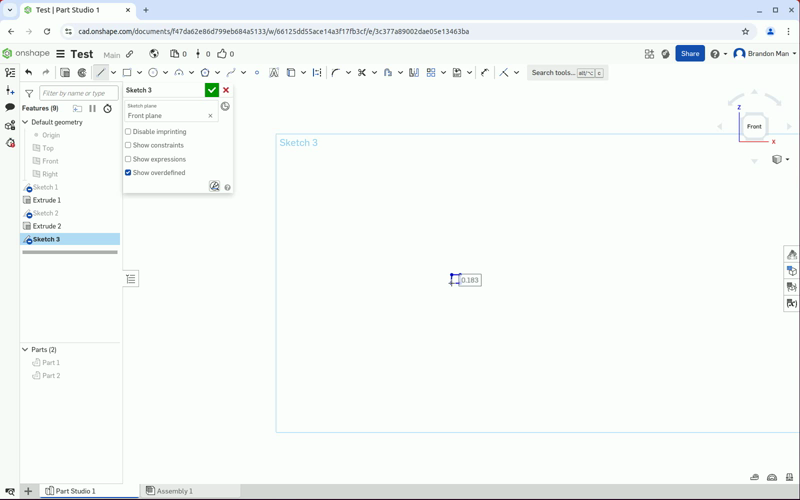
scroll(-6)
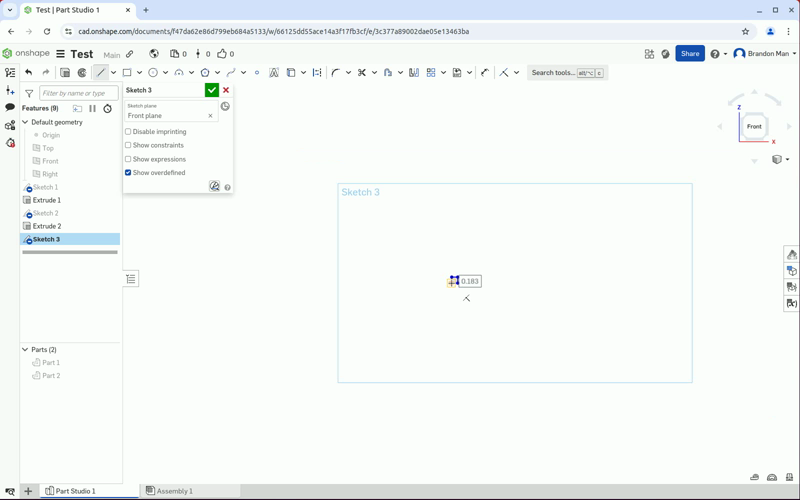
scroll(-6)
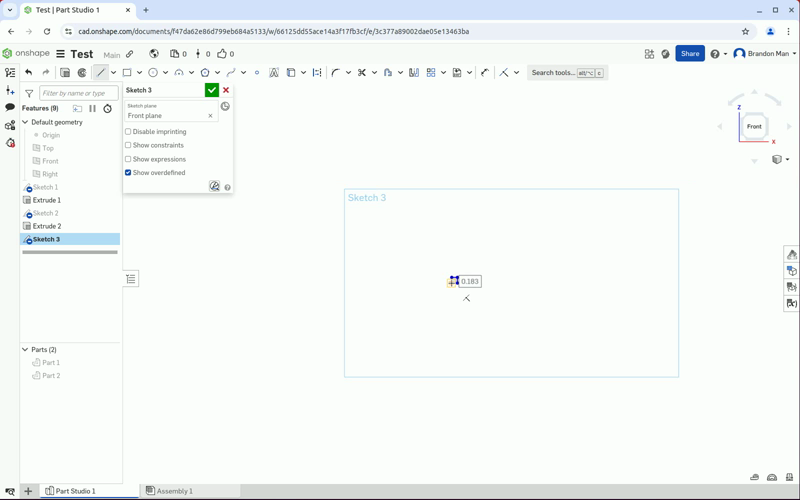
scroll(-6)
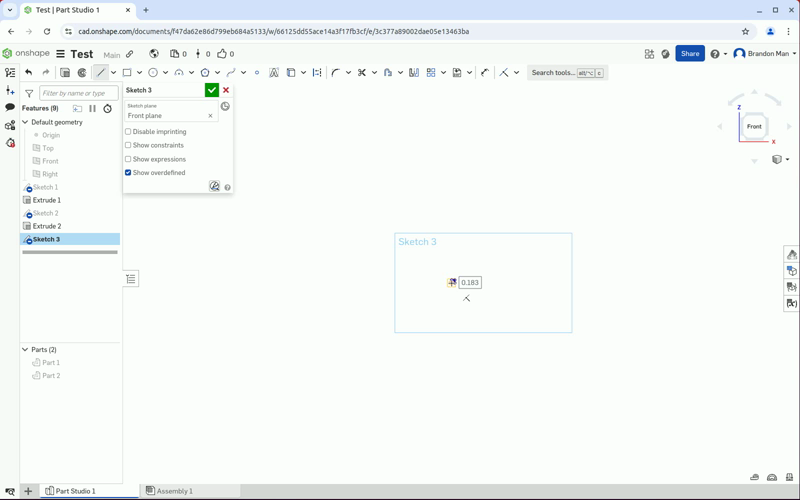
scroll(-6)
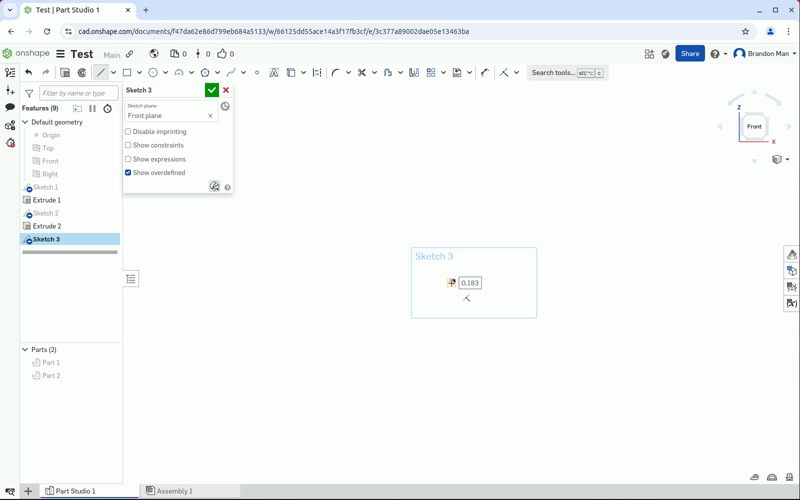
scroll(-6)
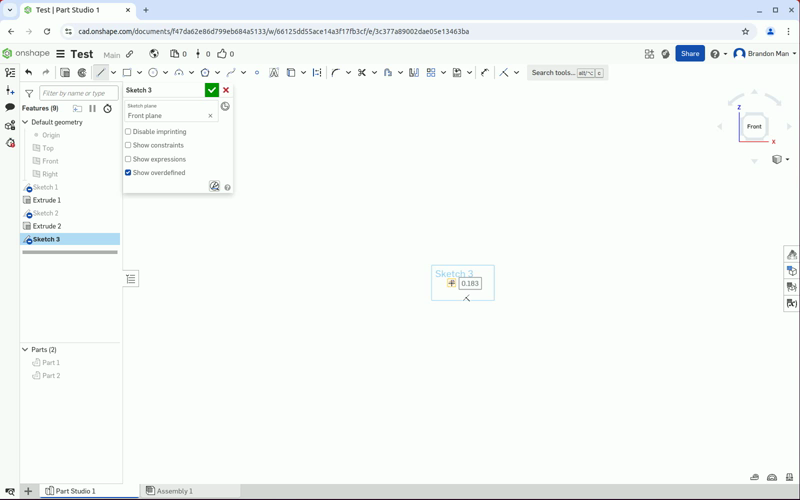
key(esc)
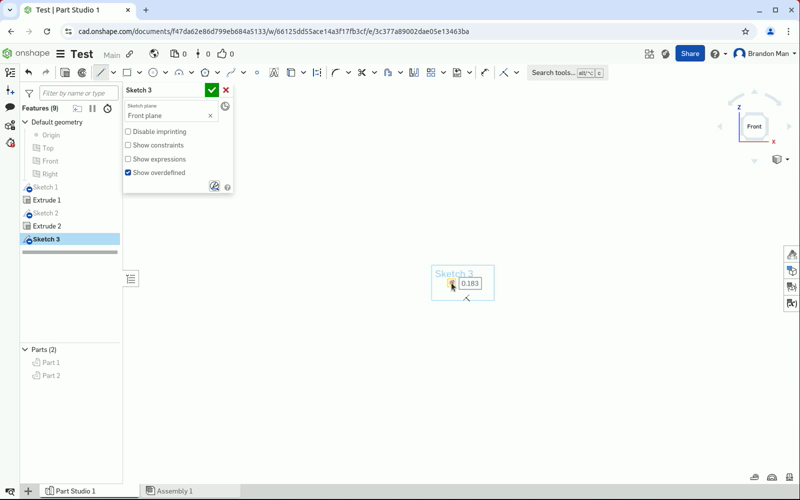
mouse_move(451, 282)
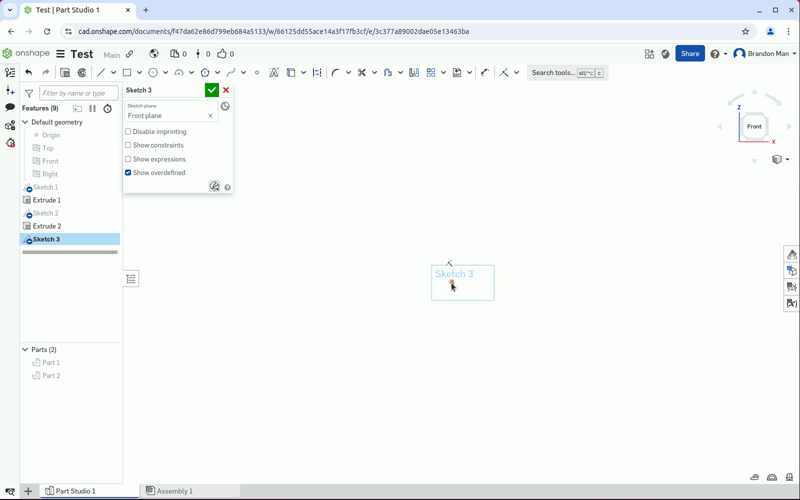
scroll(6)
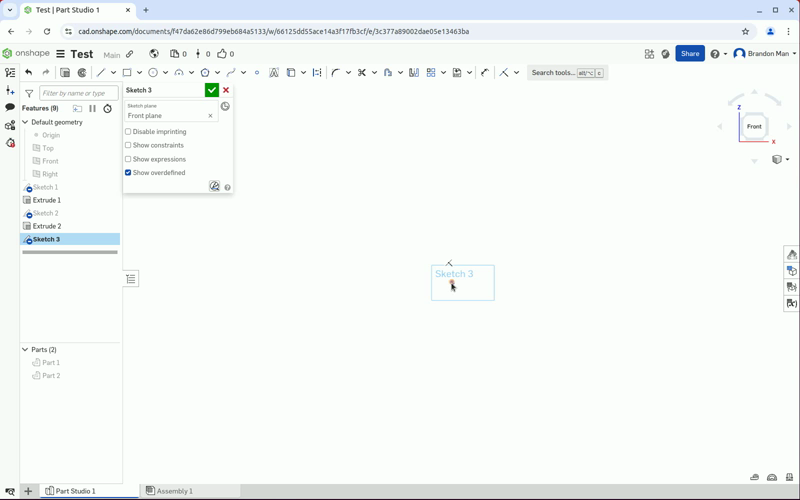
scroll(6)
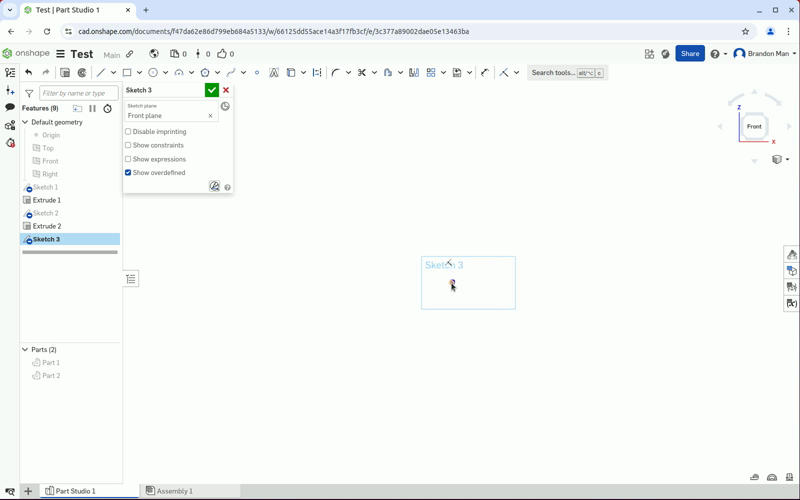
scroll(6)
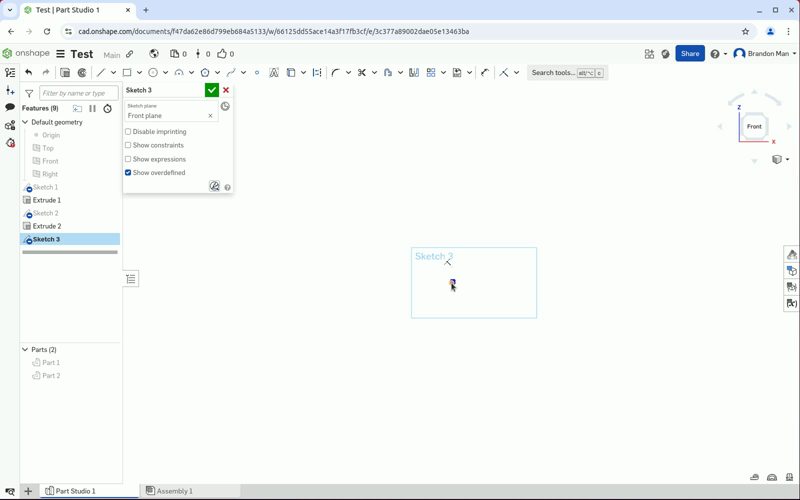
scroll(6)
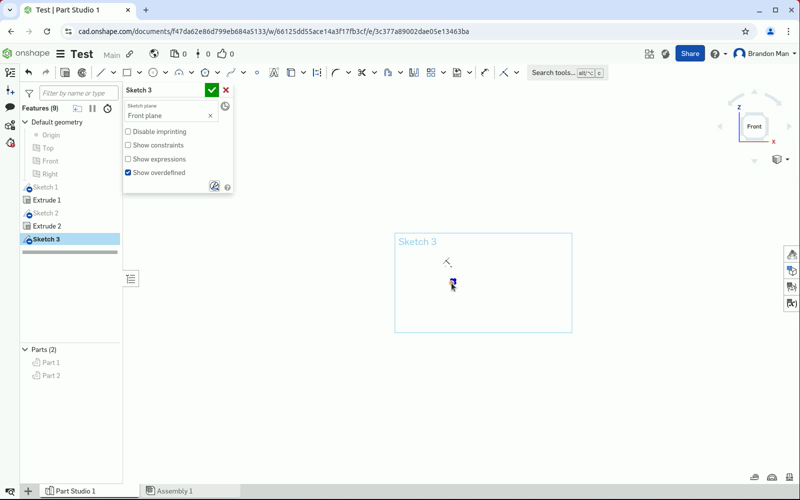
scroll(6)
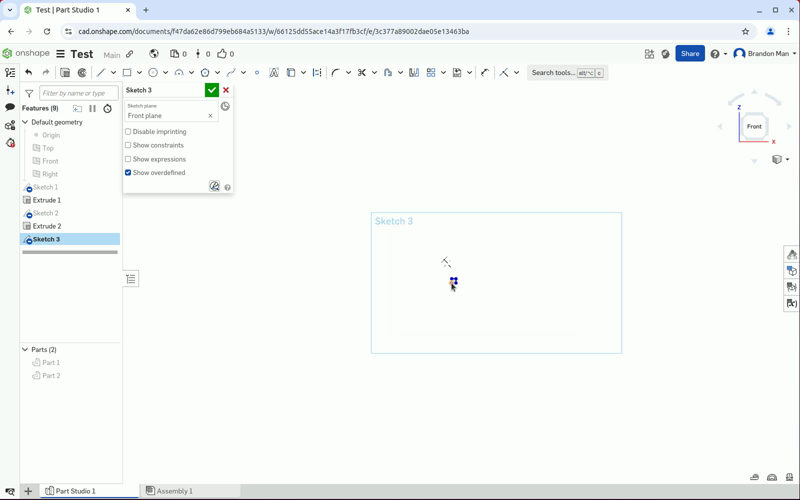
scroll(6)
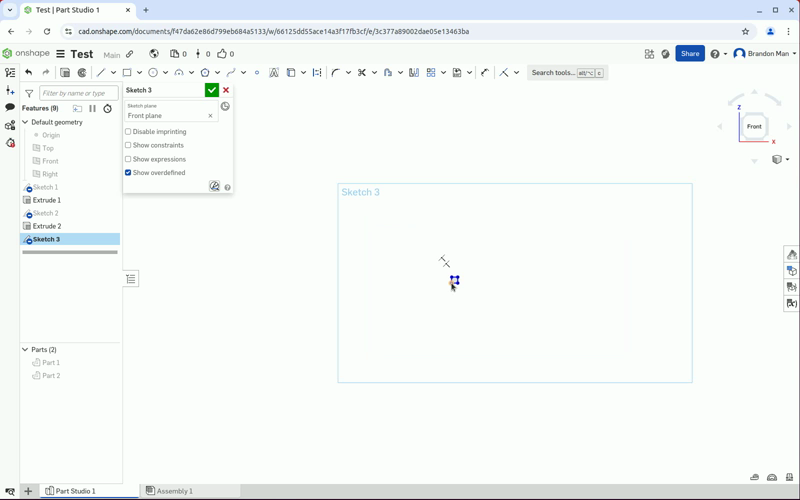
scroll(6)
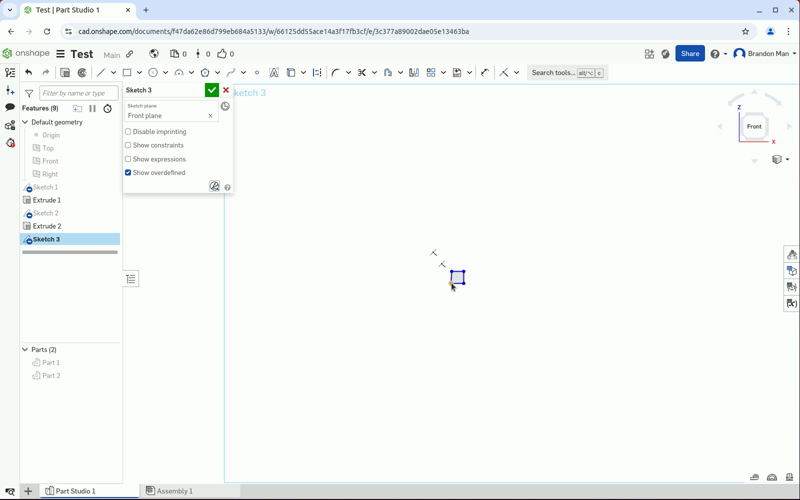
click(451, 282)
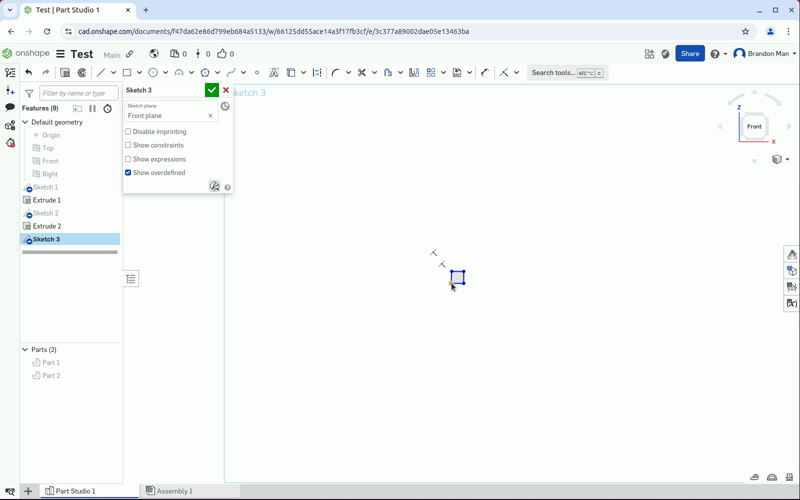
scroll(-6)
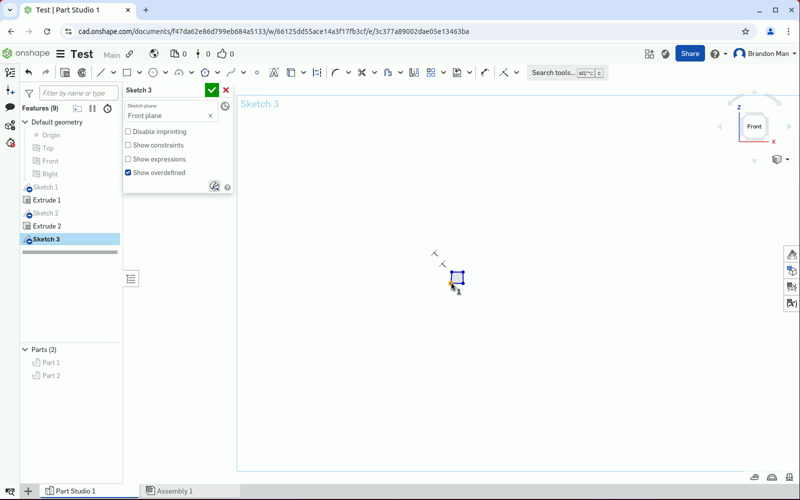
scroll(-6)
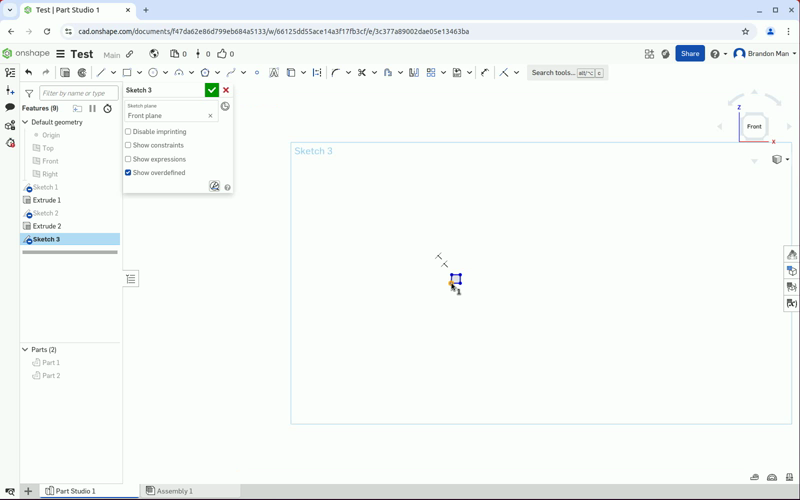
scroll(-6)
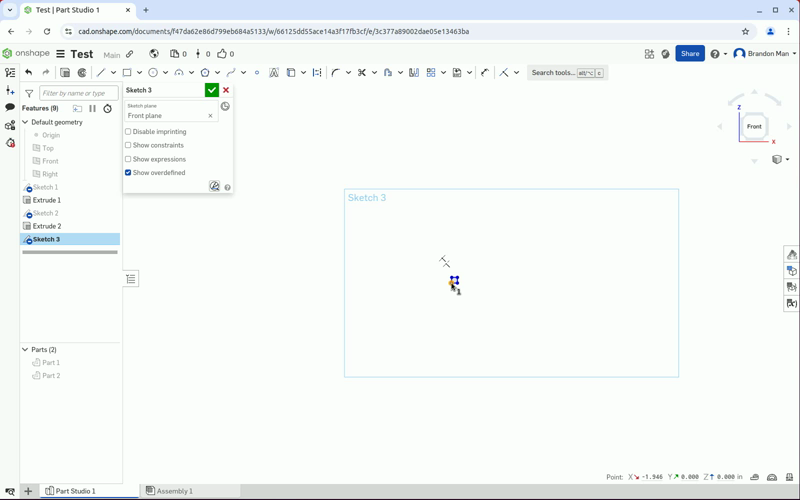
scroll(-6)
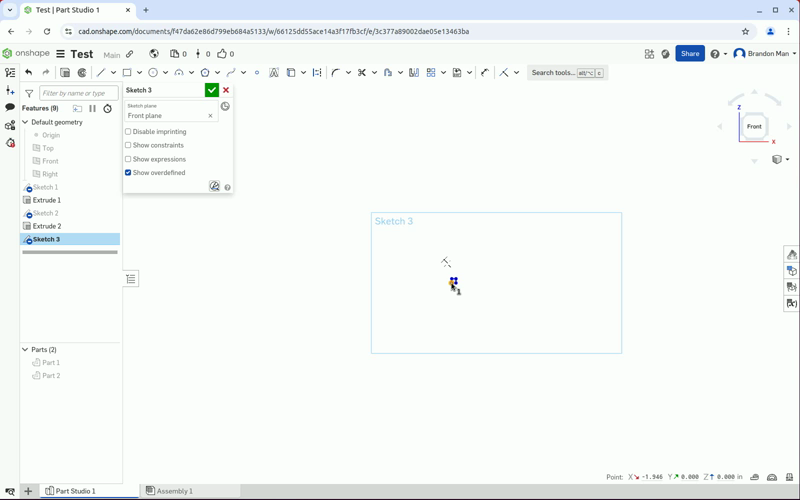
scroll(-6)
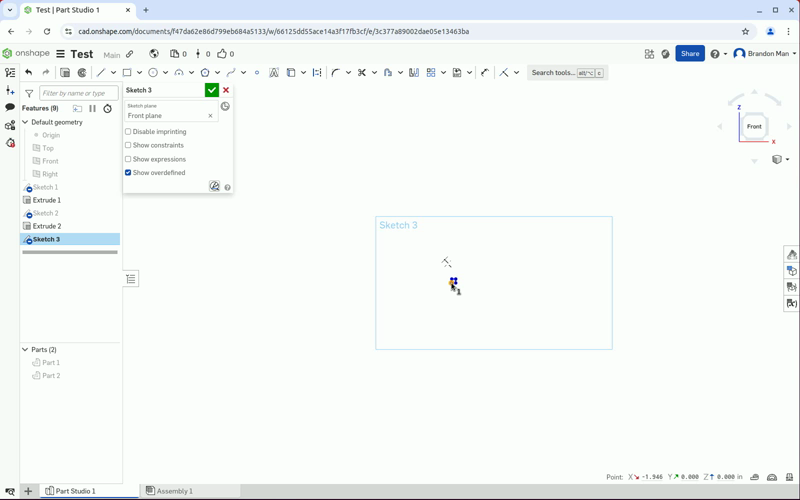
scroll(-6)
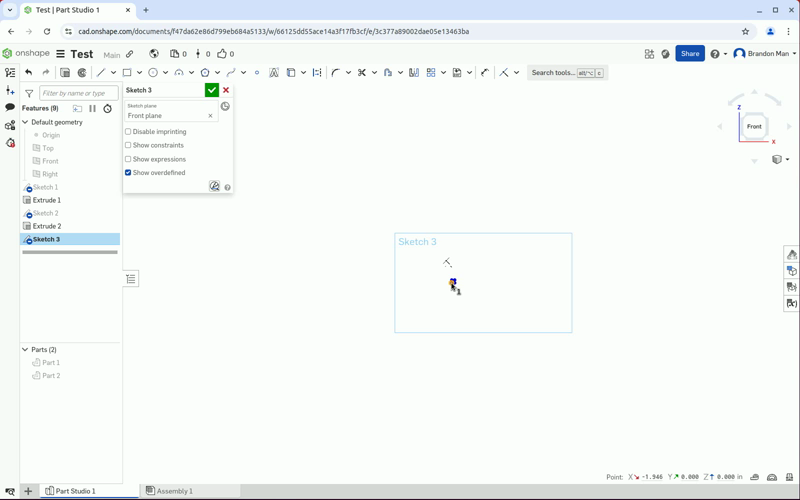
scroll(-6)
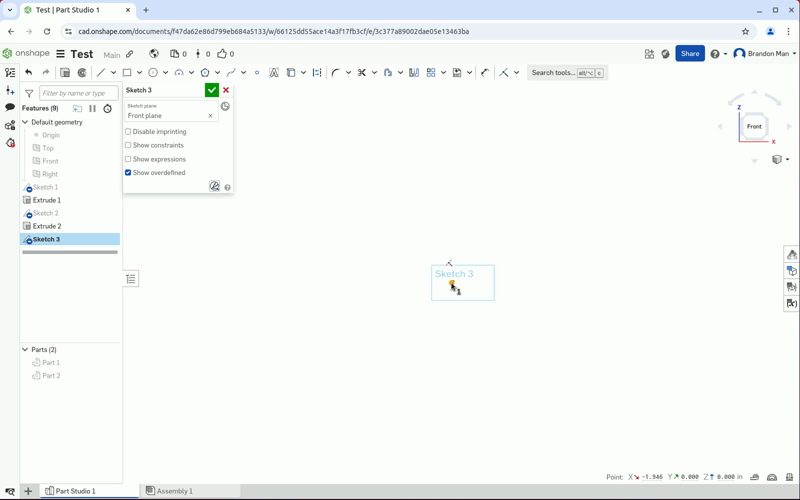
mouse_move(73, 352)
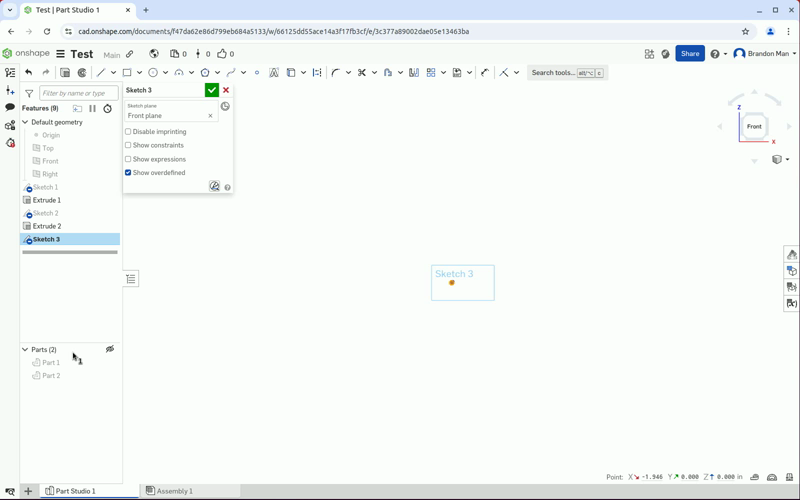
key(shift+y)
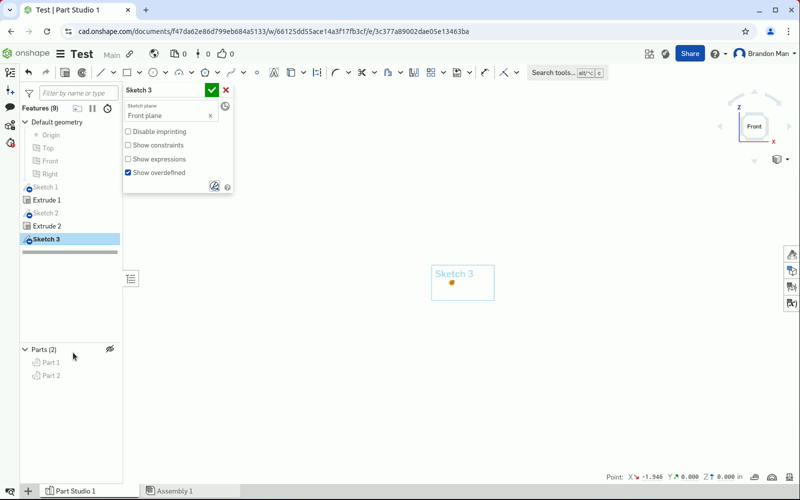
key(shift+e)
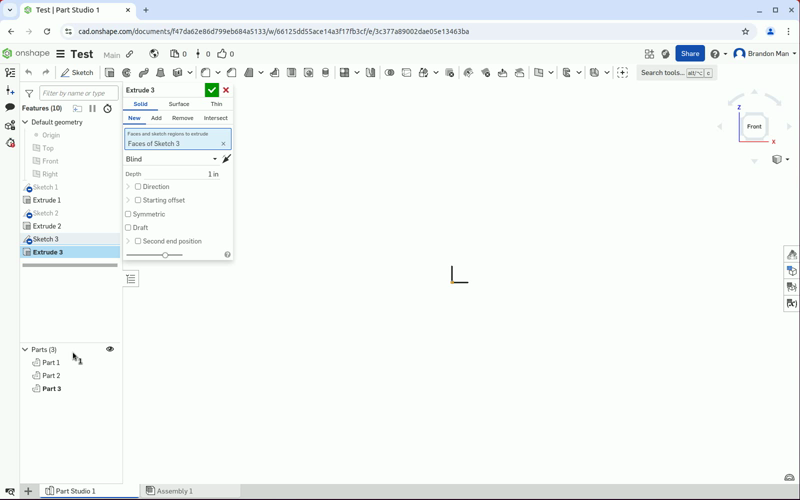
mouse_move(143, 106)
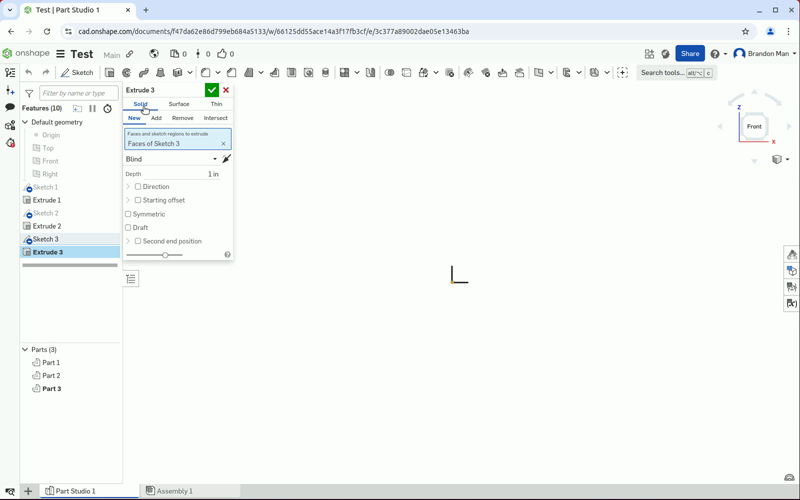
click(143, 106)
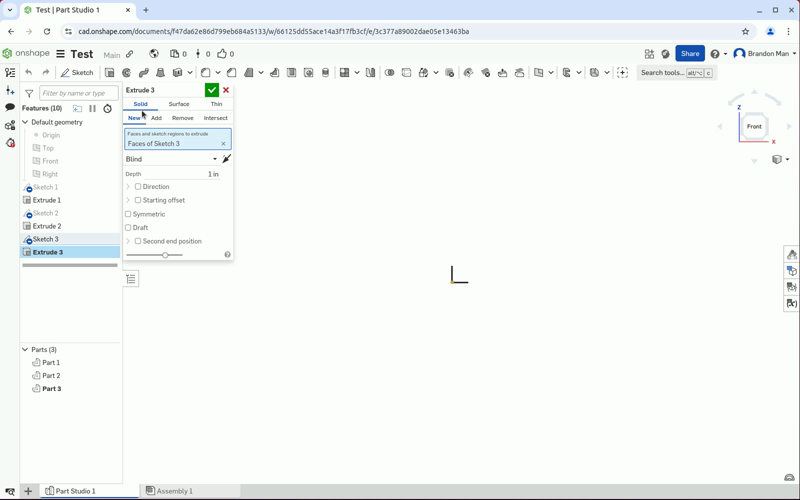
mouse_move(137, 120)
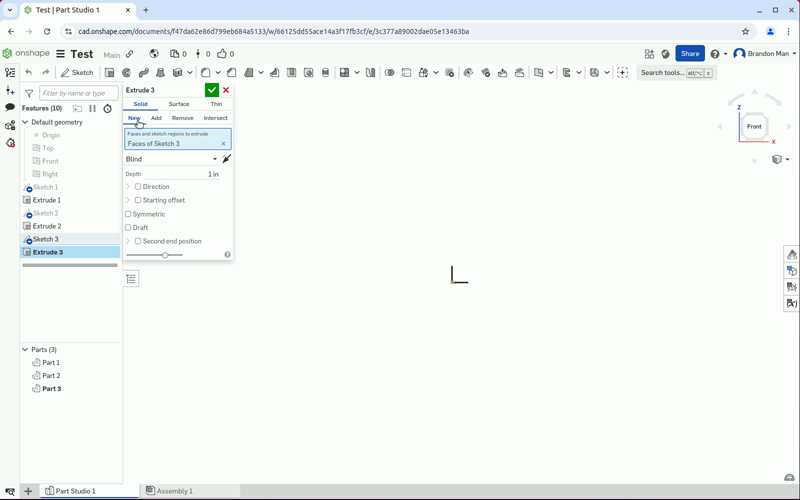
click(137, 120)
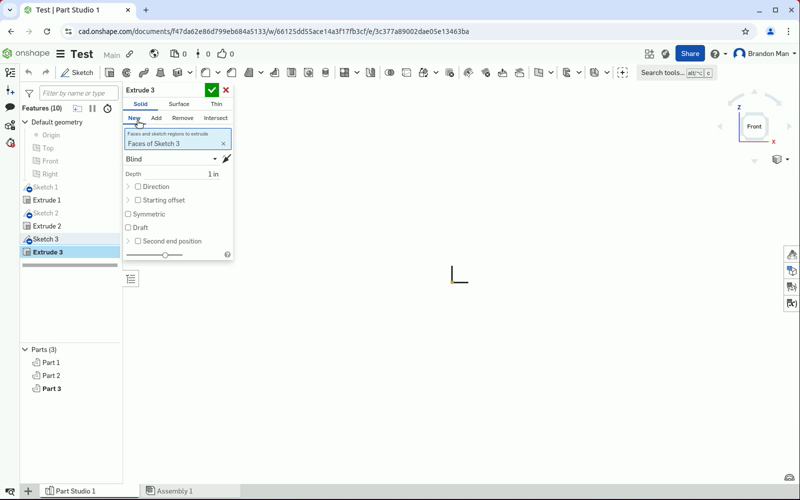
key(tab, 4)
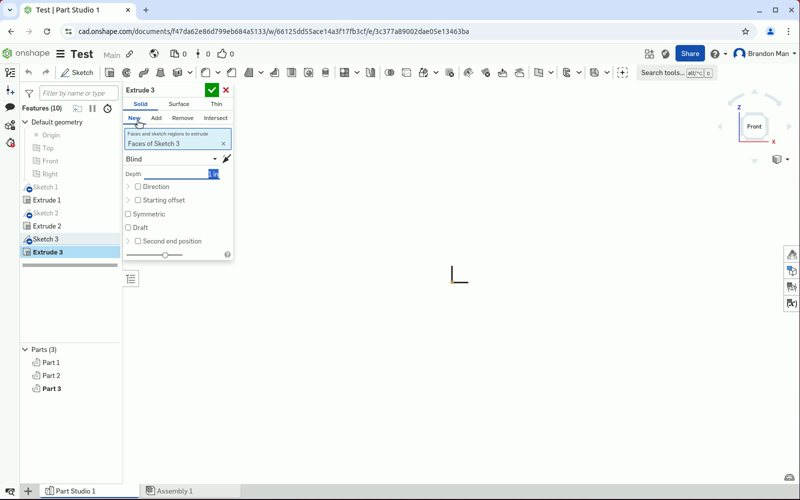
text(23.108)
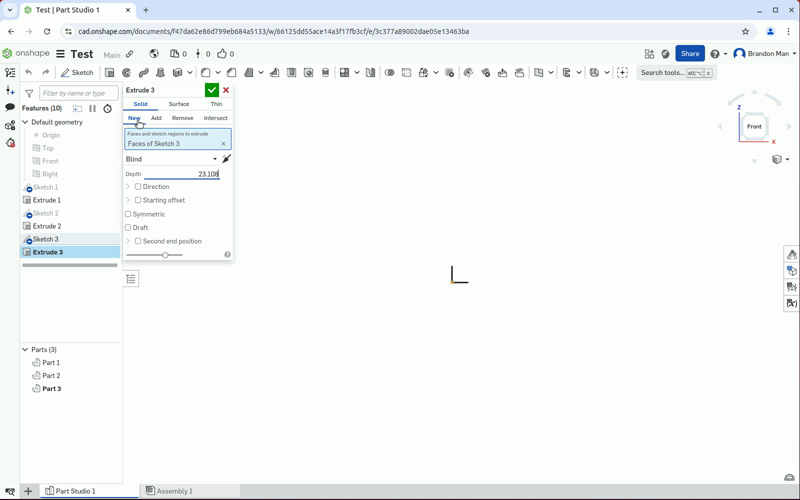
key(enter)
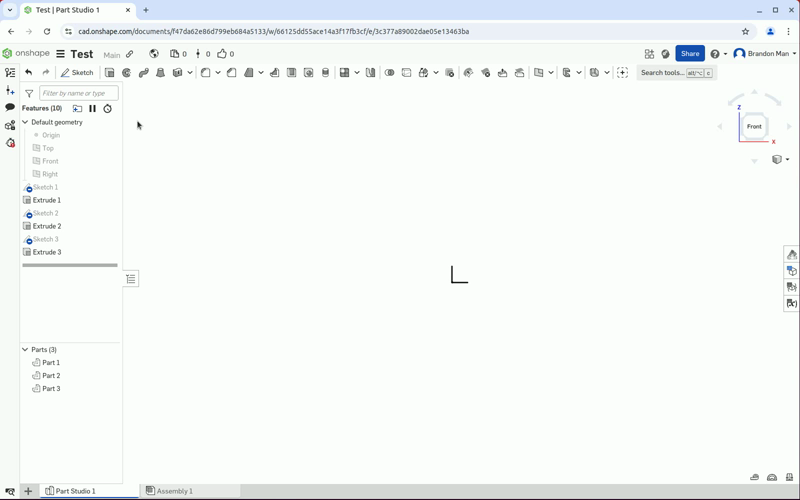
key(shift+h)
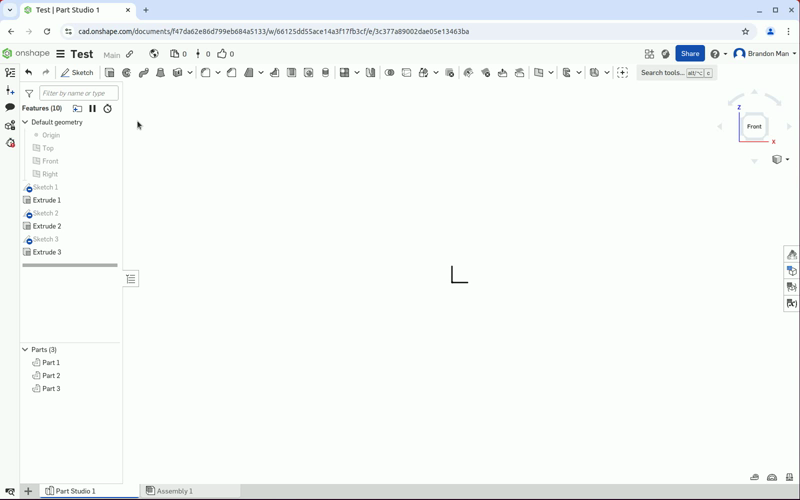
key(shift+h)
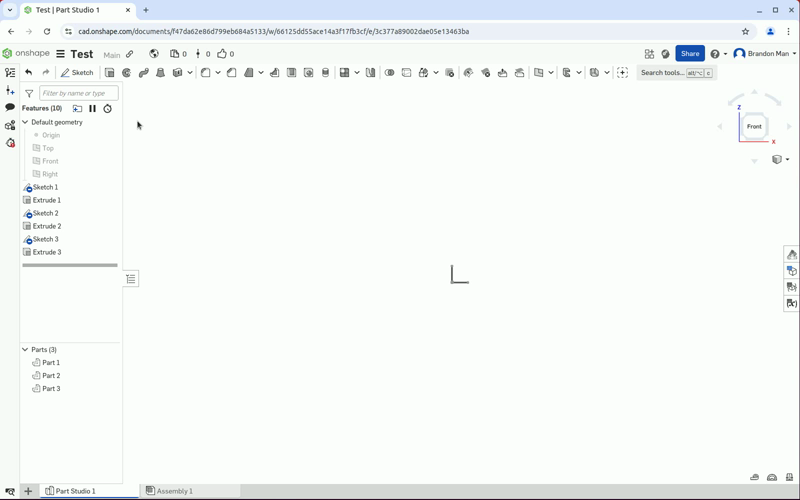
key(shift+7)
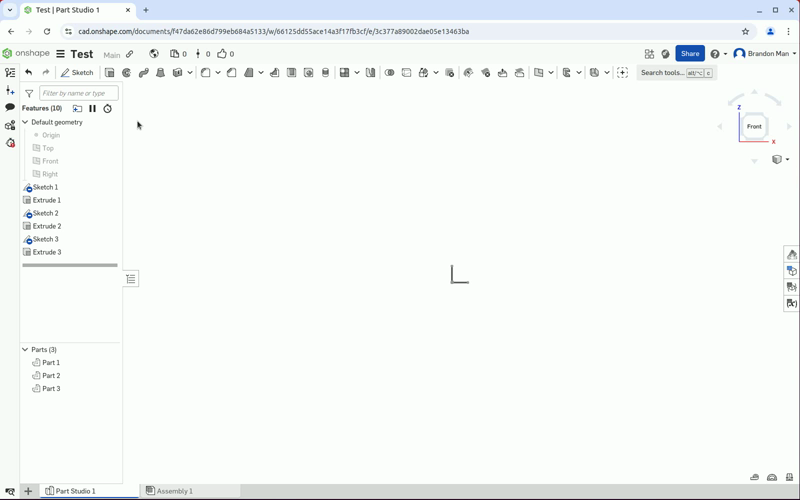
key(left, 2)
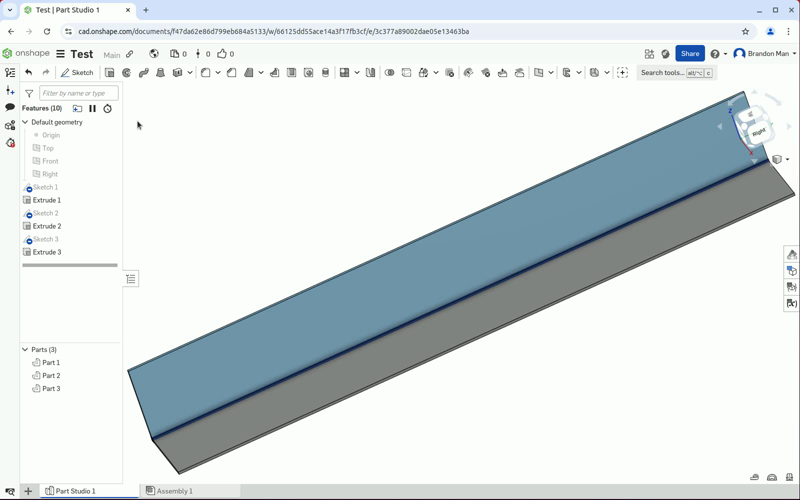
key(down, 2)
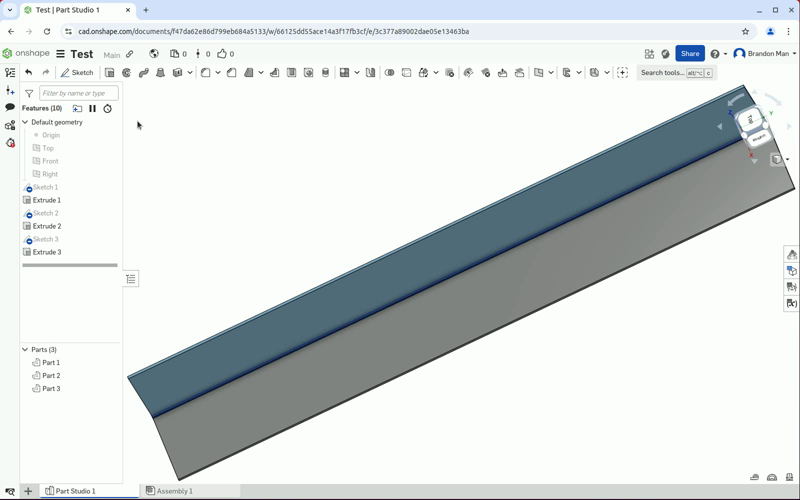
key(up, 2)
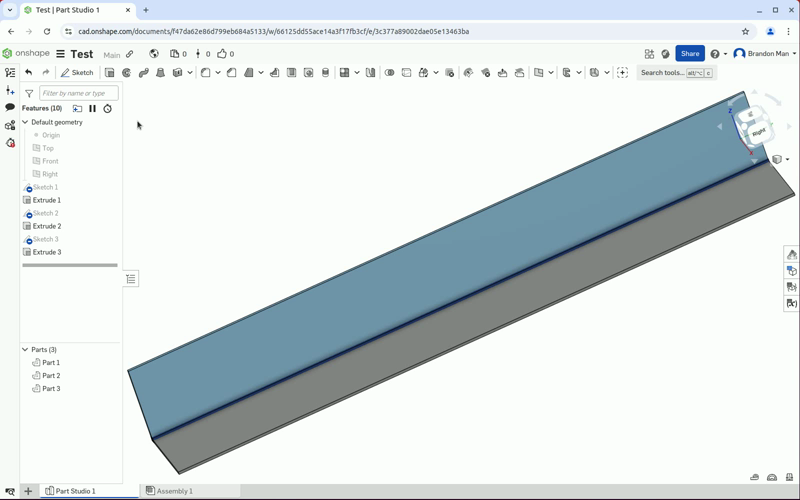
key(right, 2)
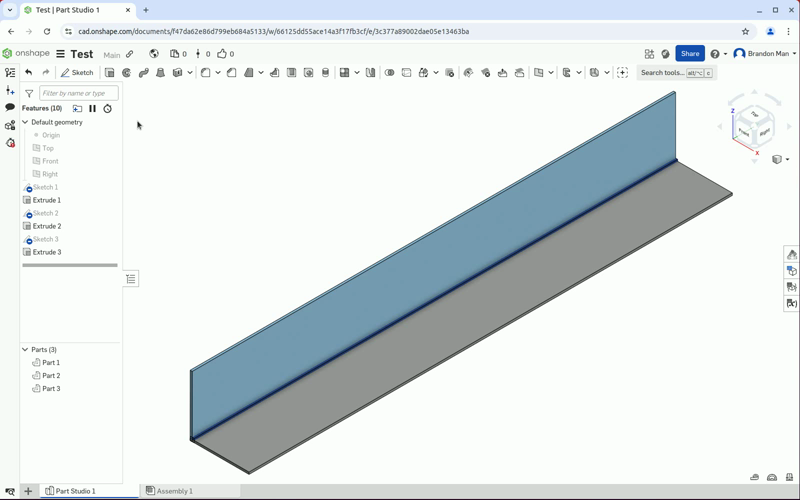
mouse_move(73, 189)
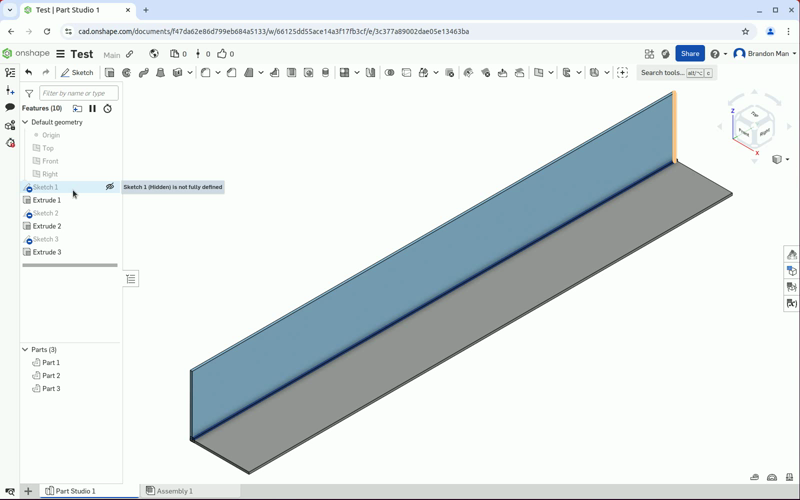
click(73, 189)